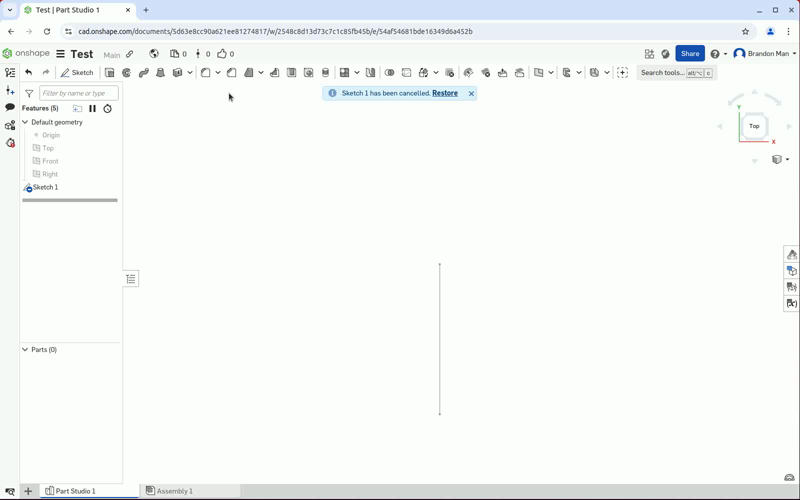
key(shift+h)
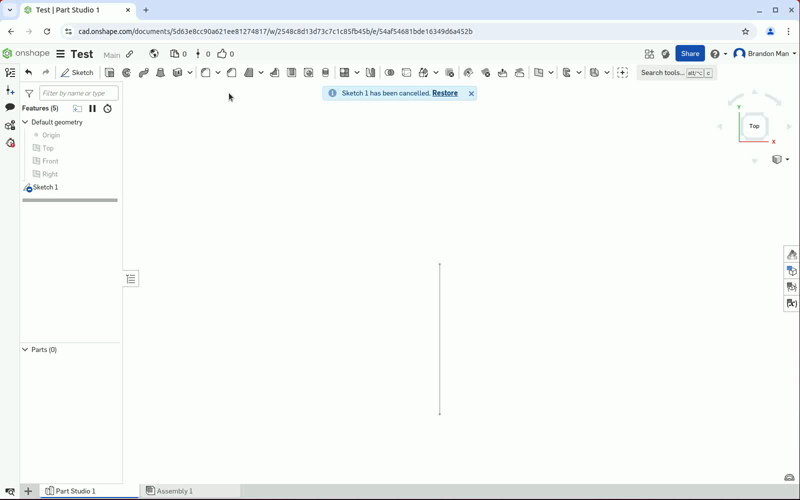
key(shift+s)
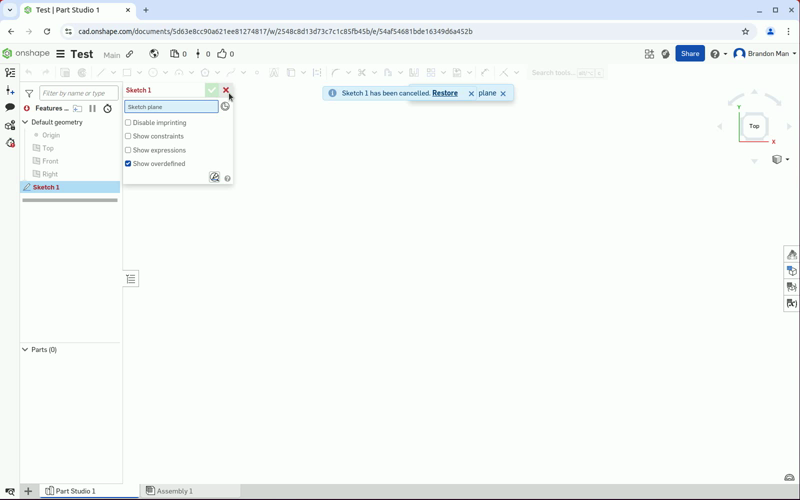
mouse_move(73, 150)
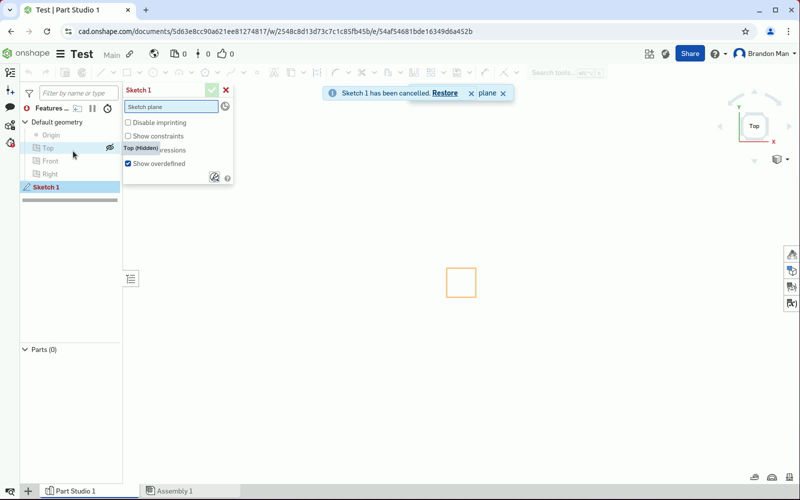
click(73, 150)
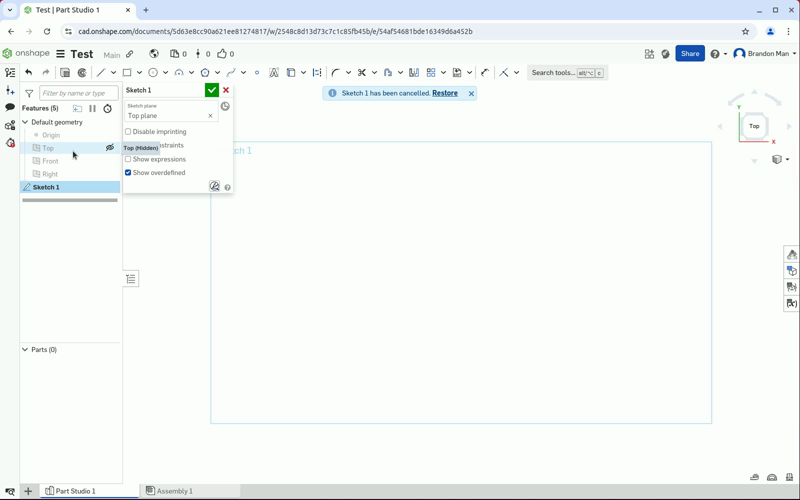
mouse_move(73, 352)
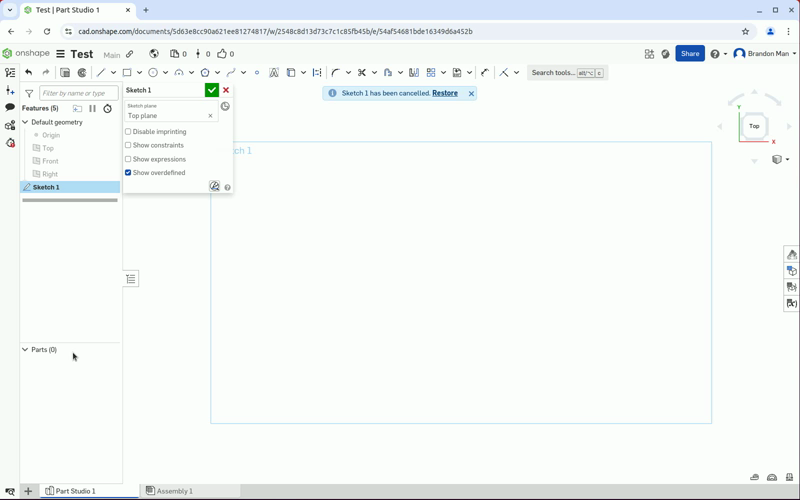
key(y)
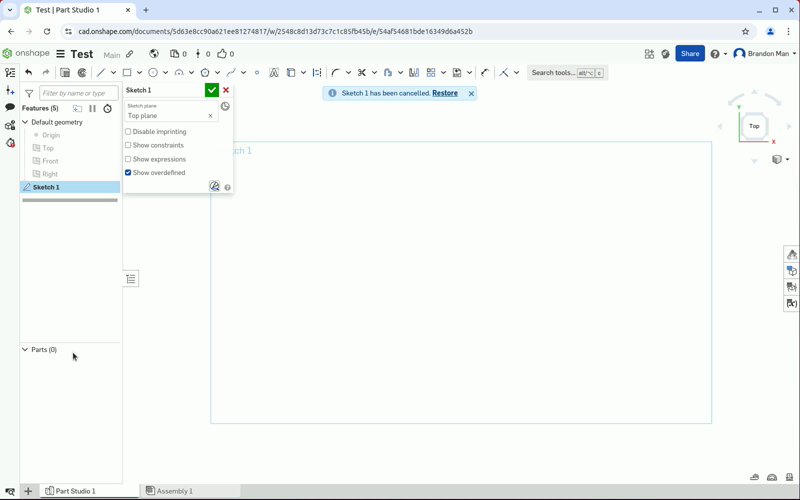
key(l)
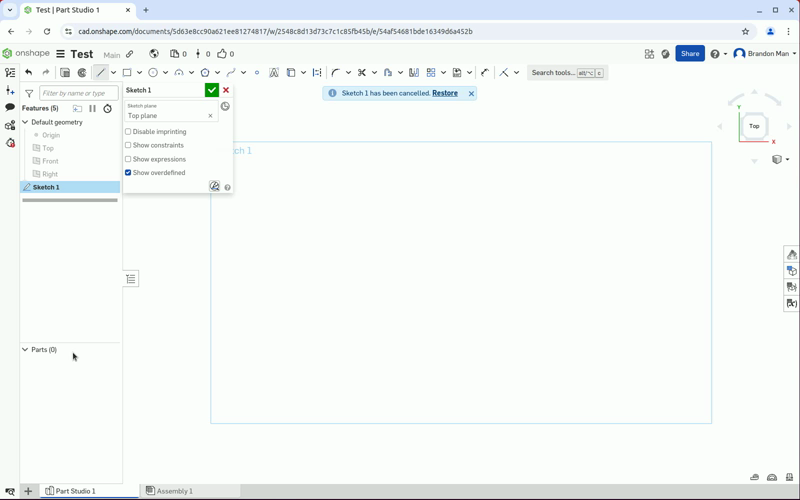
key_down(shift)
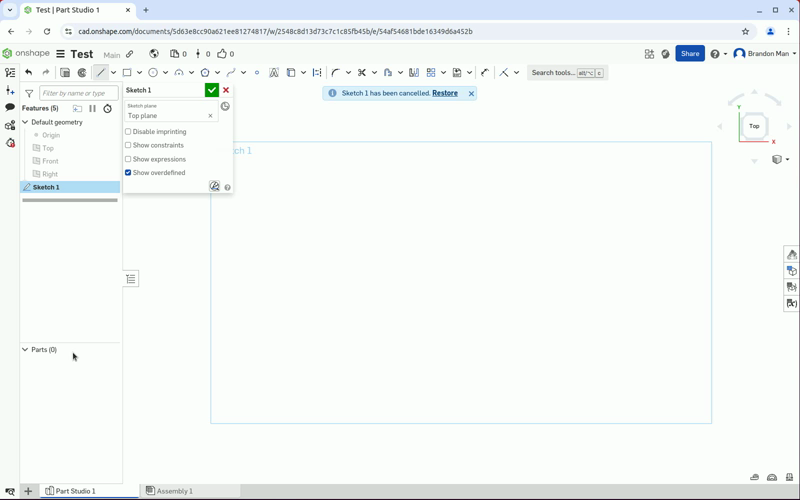
mouse_move(441, 272)
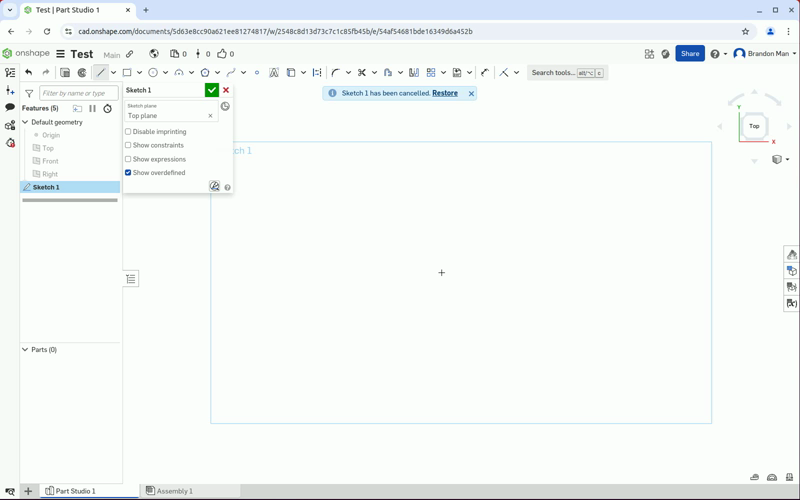
click(441, 272)
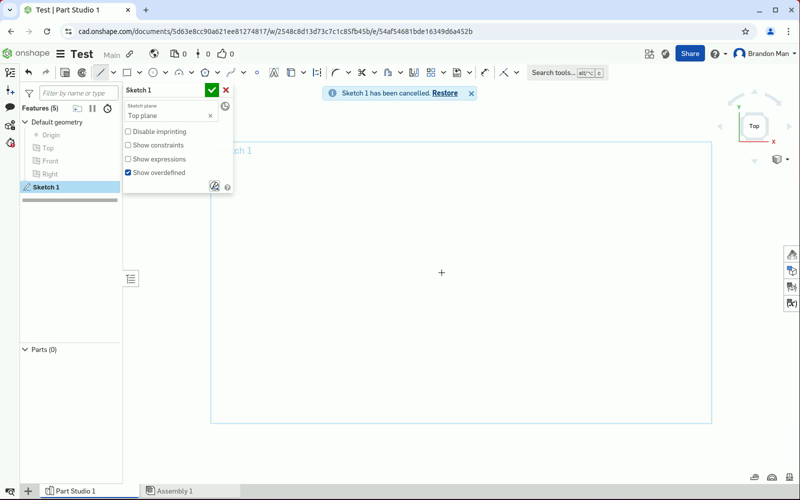
key_up(shift)
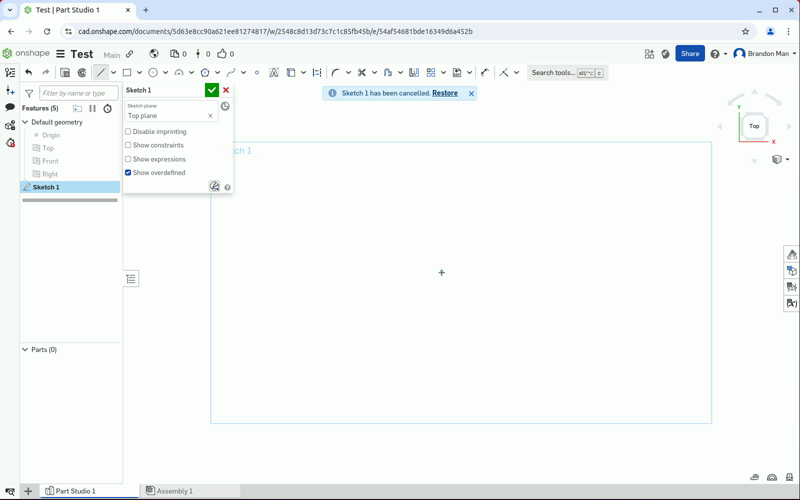
key_down(shift)
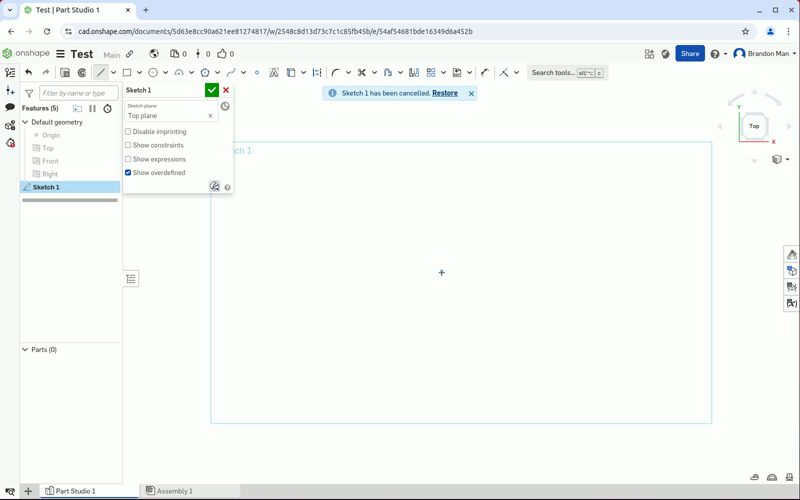
mouse_move(471, 272)
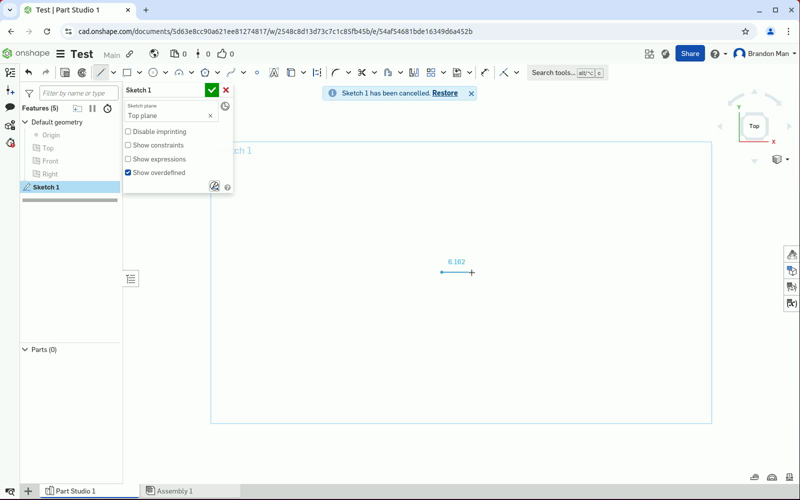
mouse_move(449, 272)
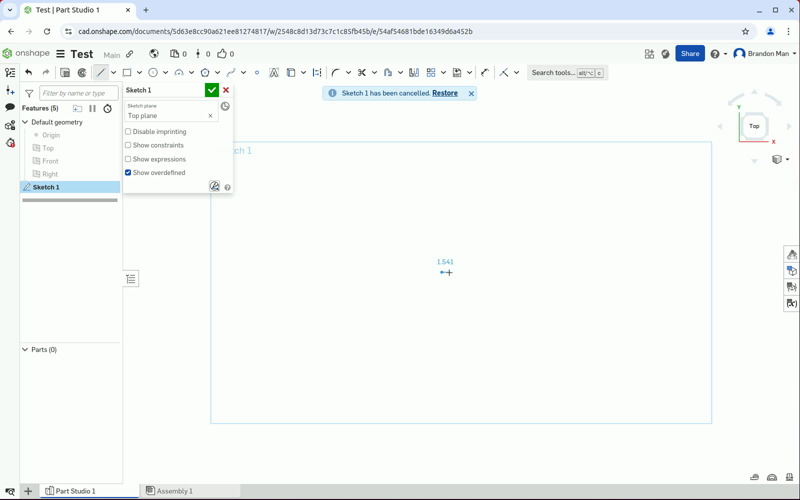
click(449, 272)
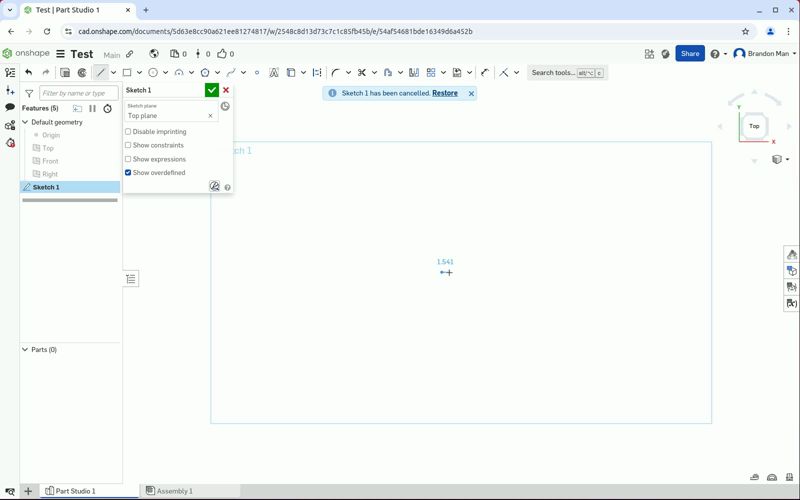
key_up(shift)
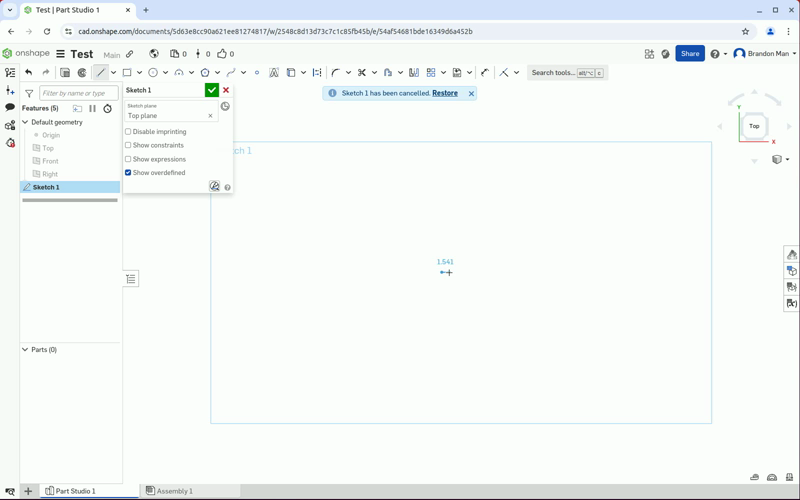
key_down(shift)
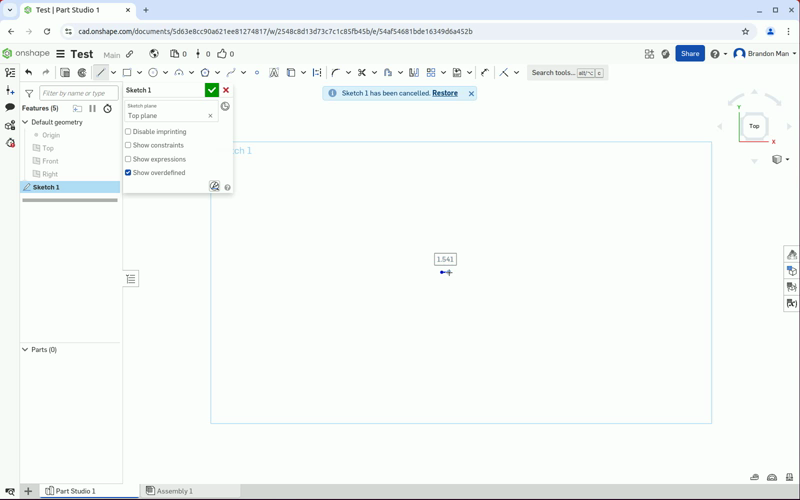
mouse_move(479, 272)
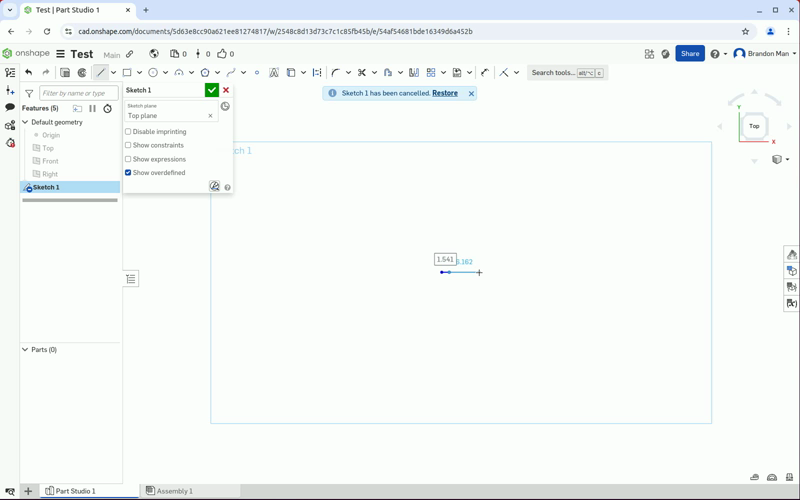
mouse_move(449, 248)
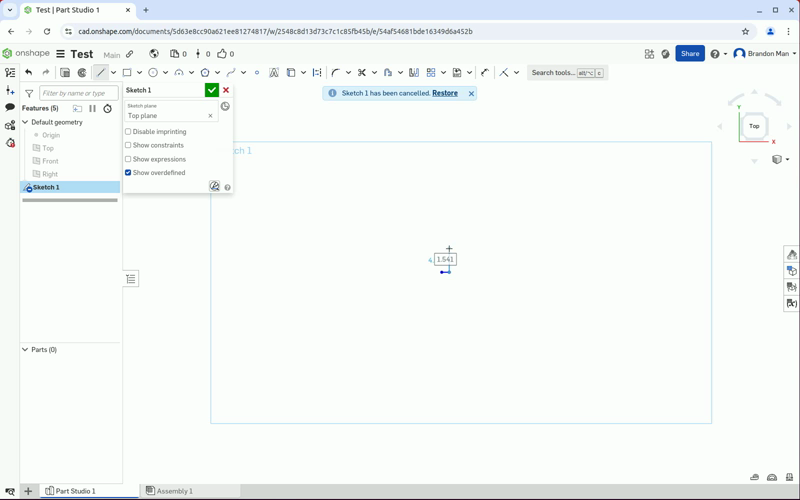
click(449, 248)
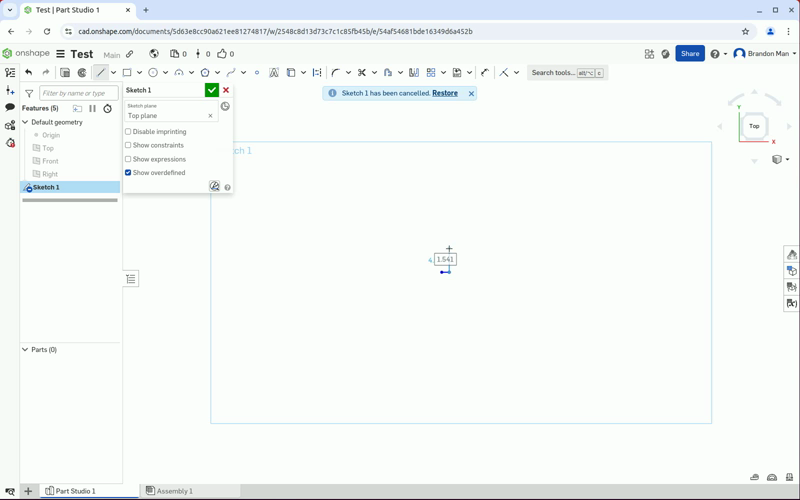
key_up(shift)
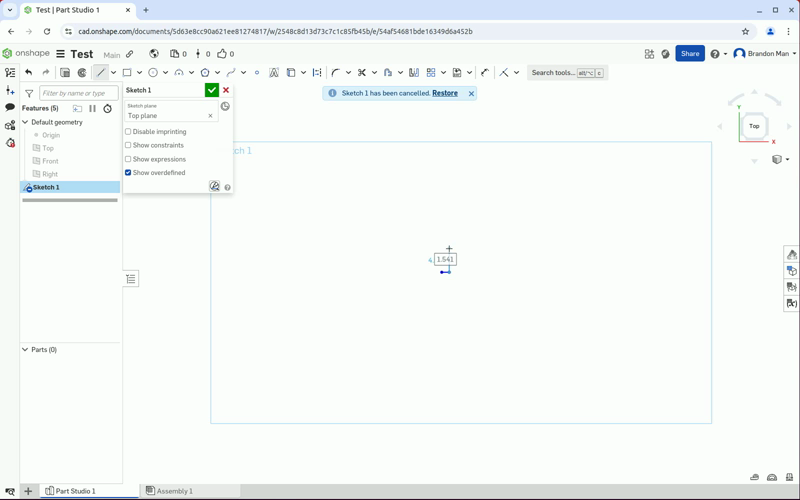
key_down(shift)
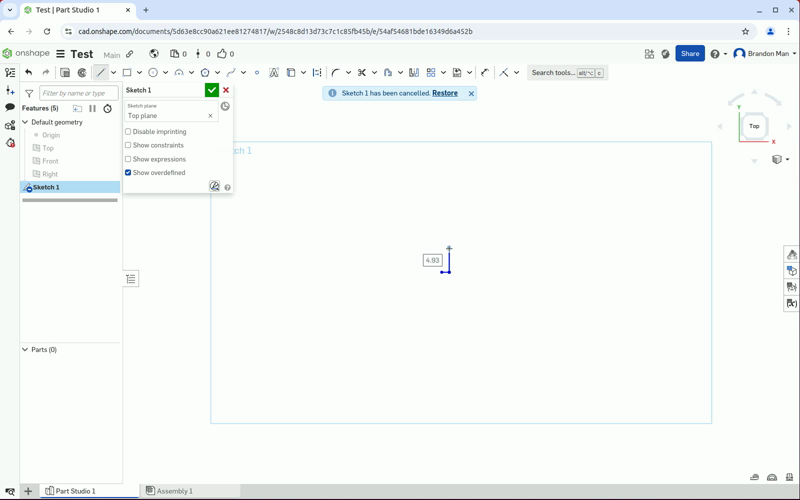
mouse_move(479, 248)
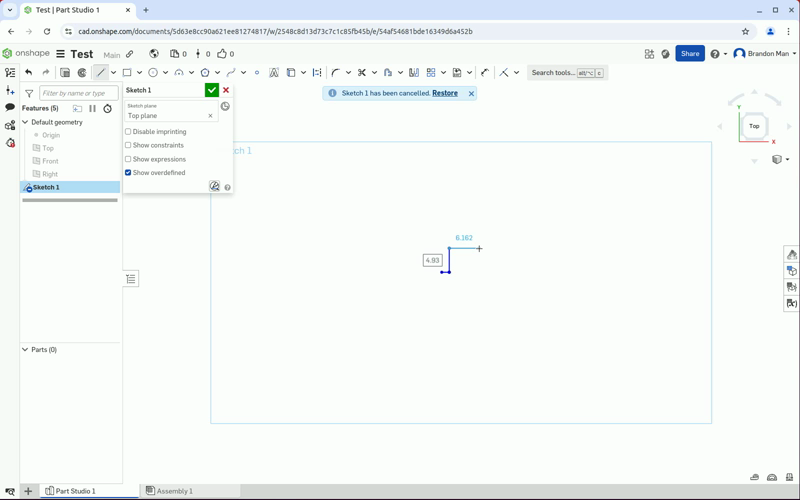
mouse_move(441, 248)
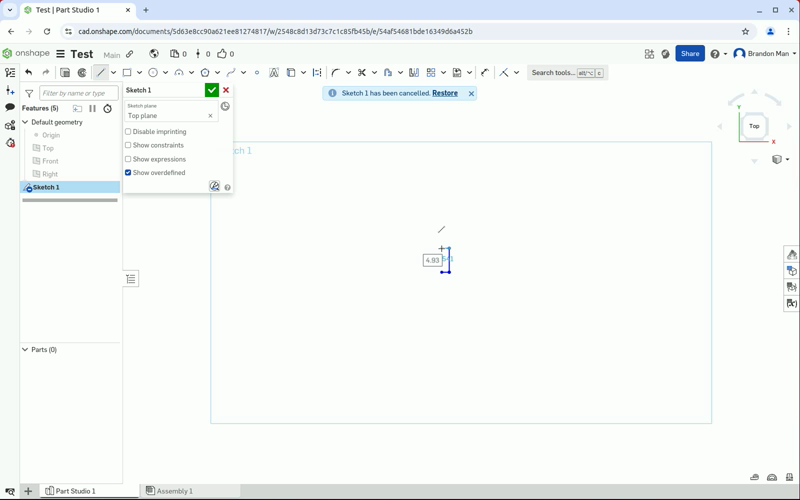
click(441, 248)
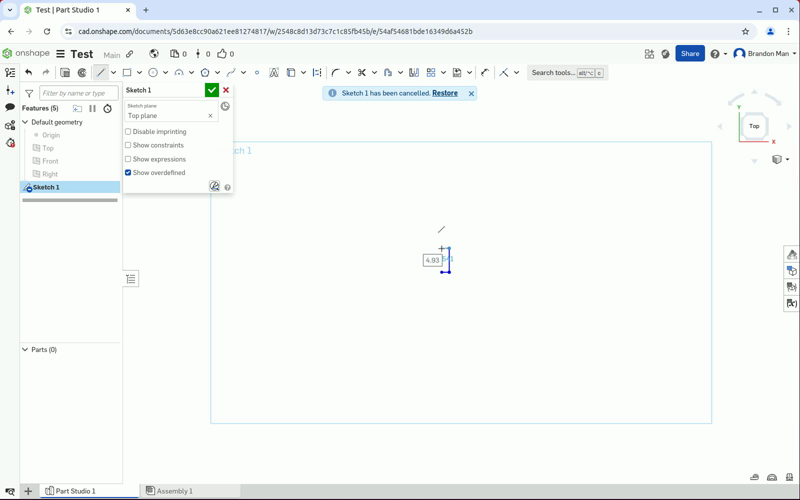
key_up(shift)
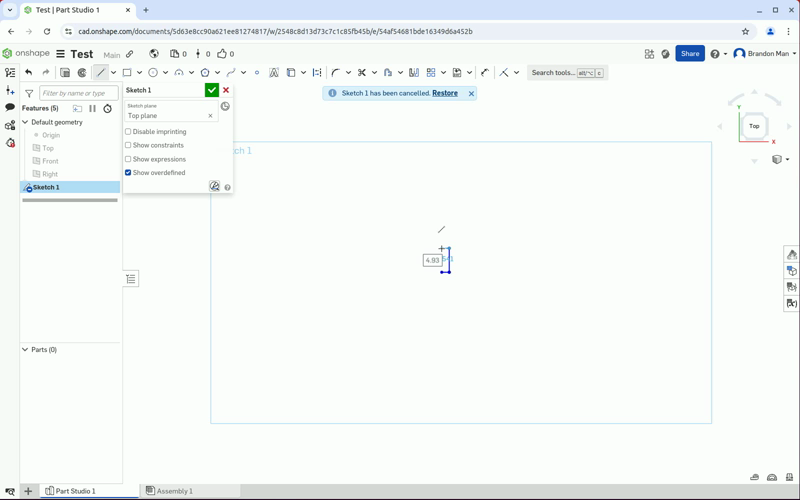
mouse_move(471, 248)
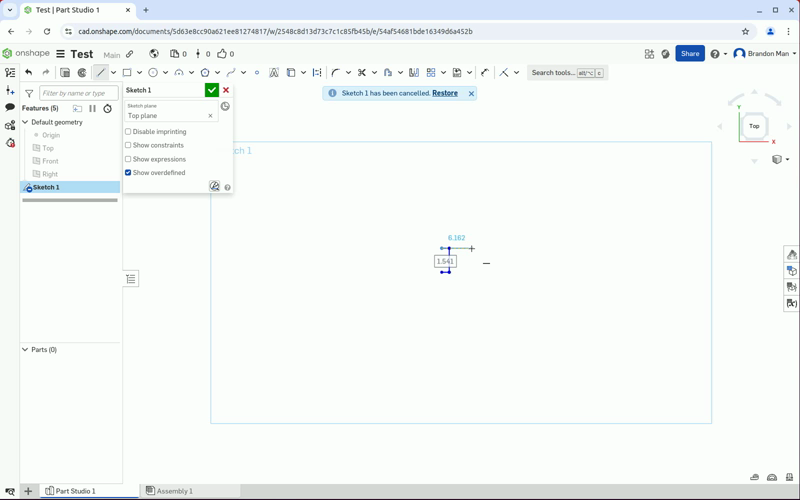
key_down(shift)
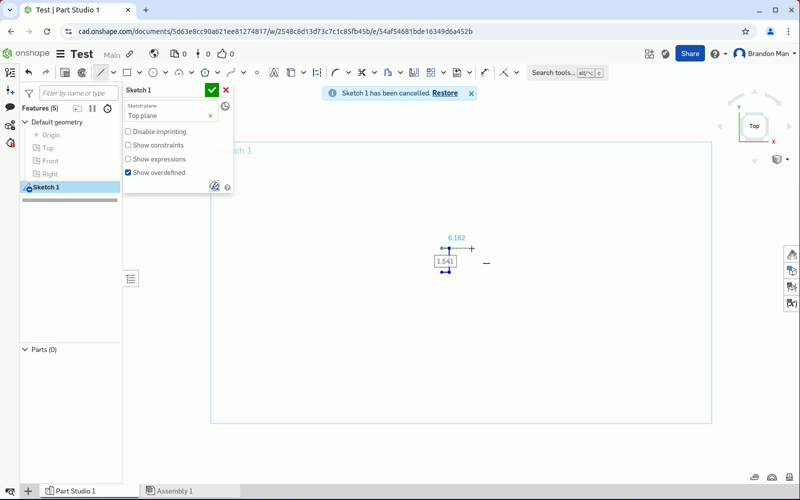
mouse_move(441, 272)
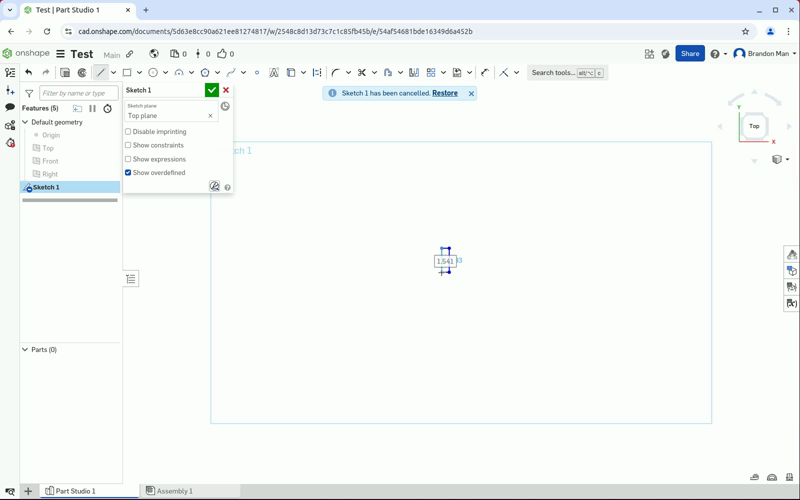
key_up(shift)
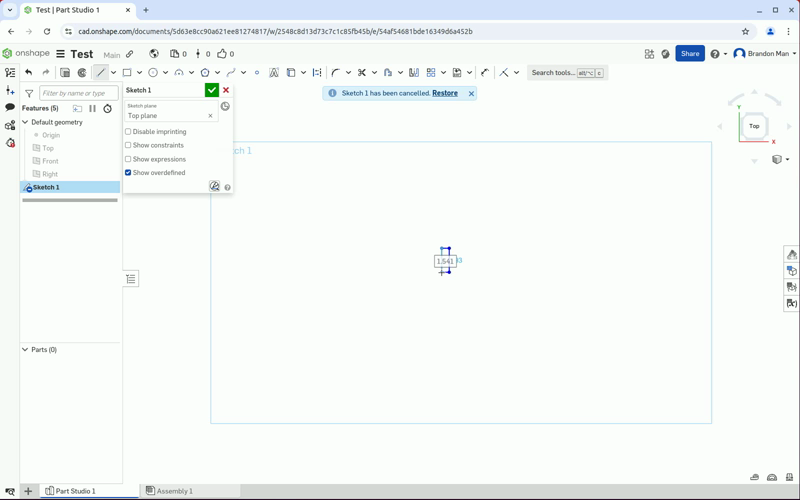
click(441, 272)
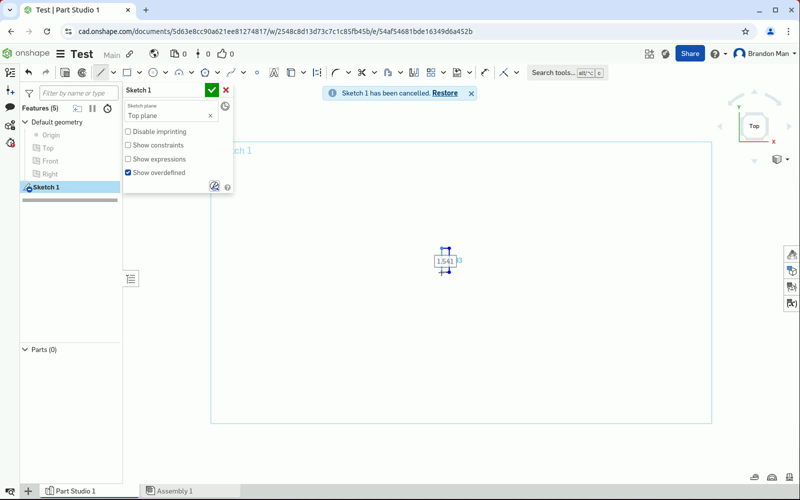
key(esc)
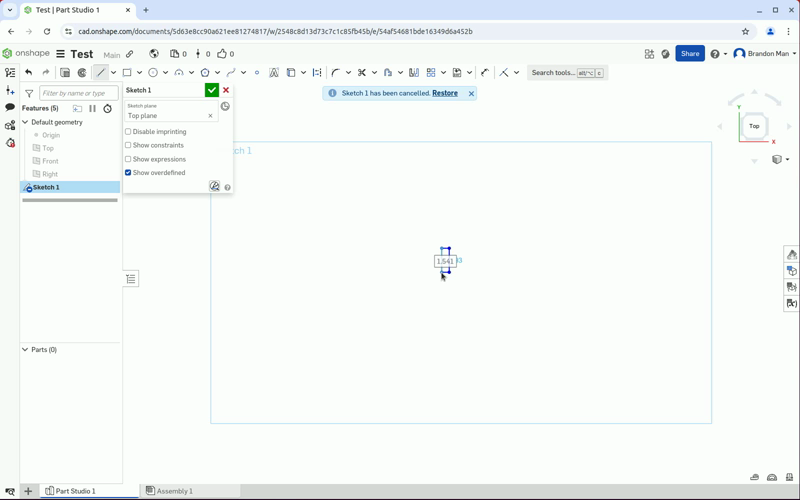
mouse_move(442, 251)
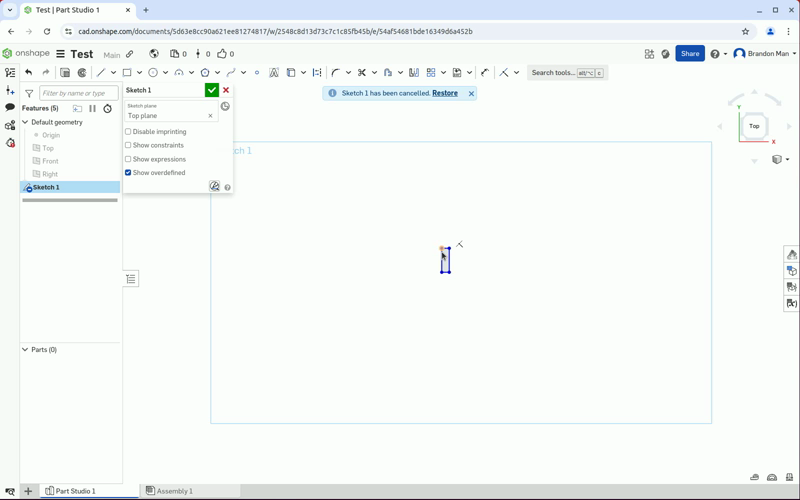
scroll(6)
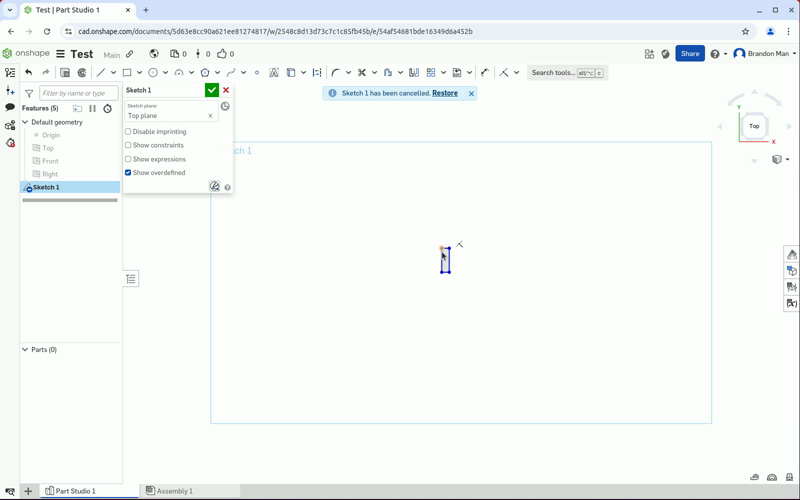
scroll(6)
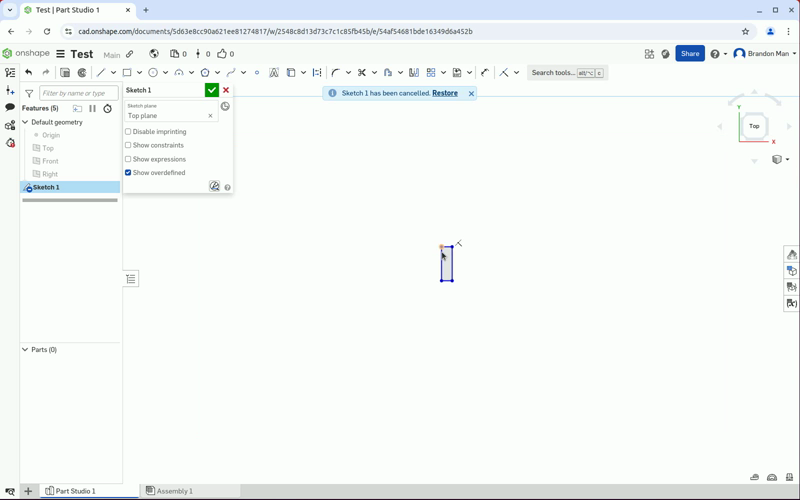
scroll(6)
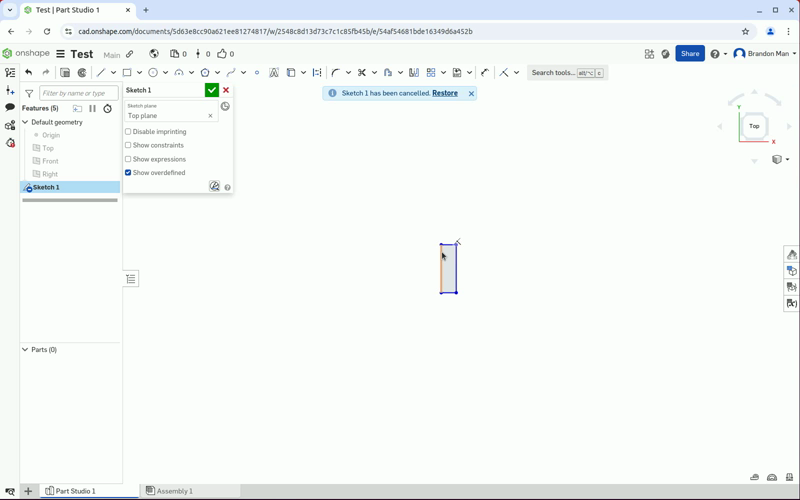
scroll(6)
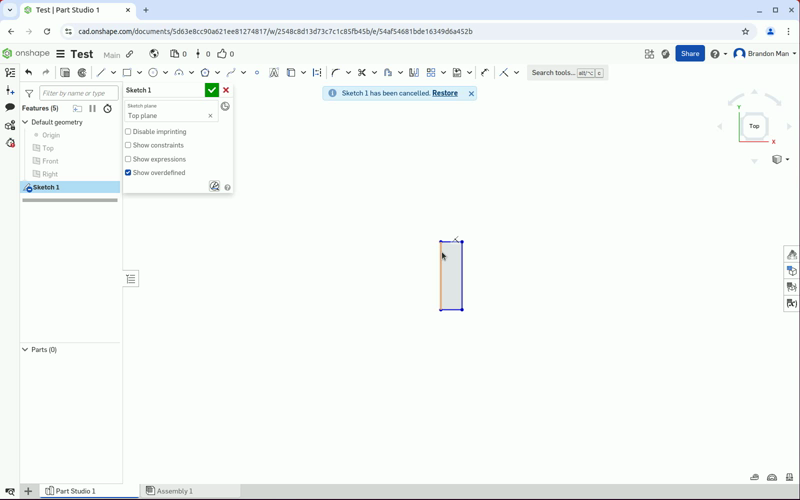
scroll(6)
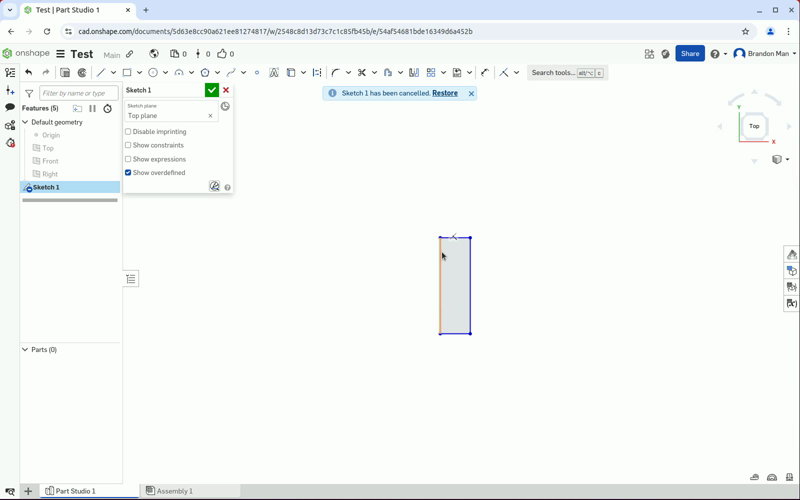
scroll(6)
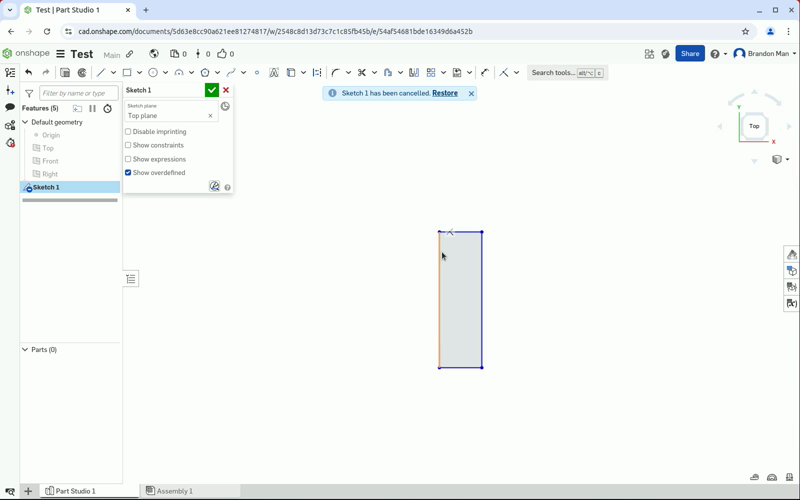
scroll(6)
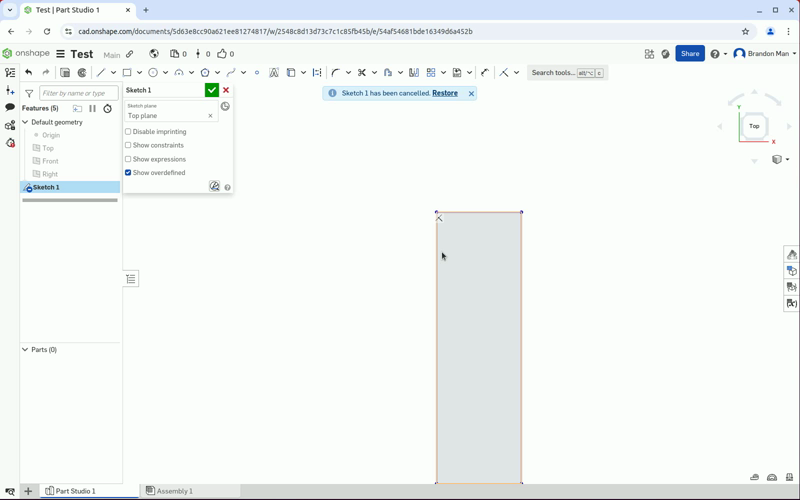
click(442, 251)
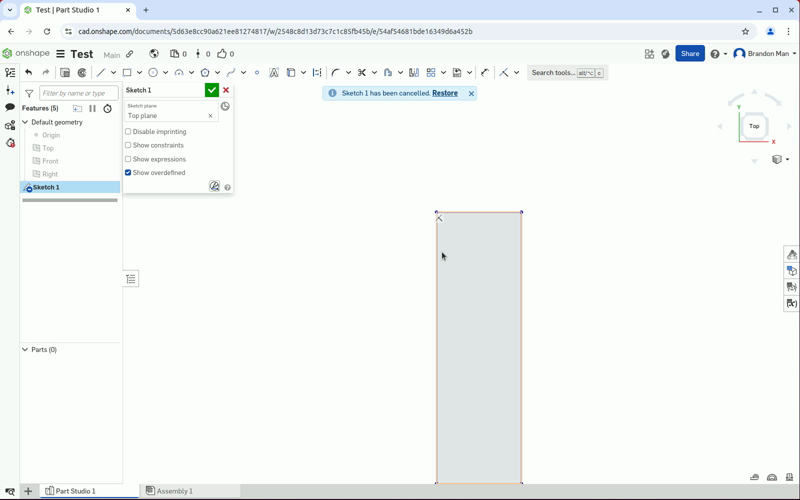
scroll(-6)
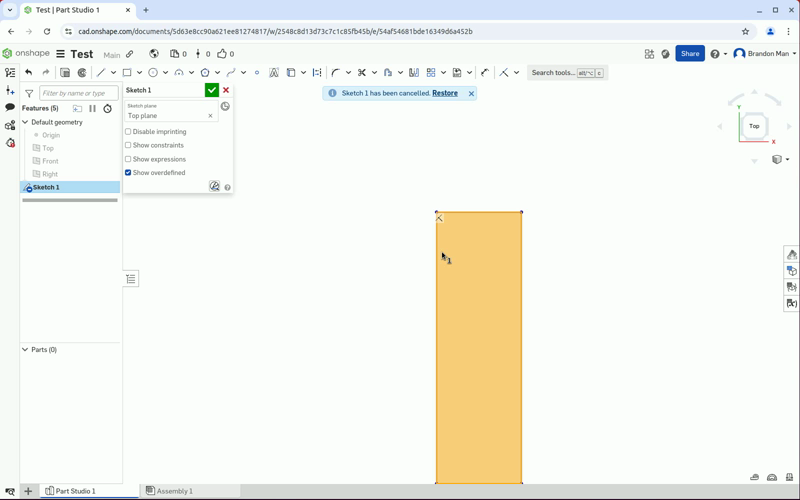
scroll(-6)
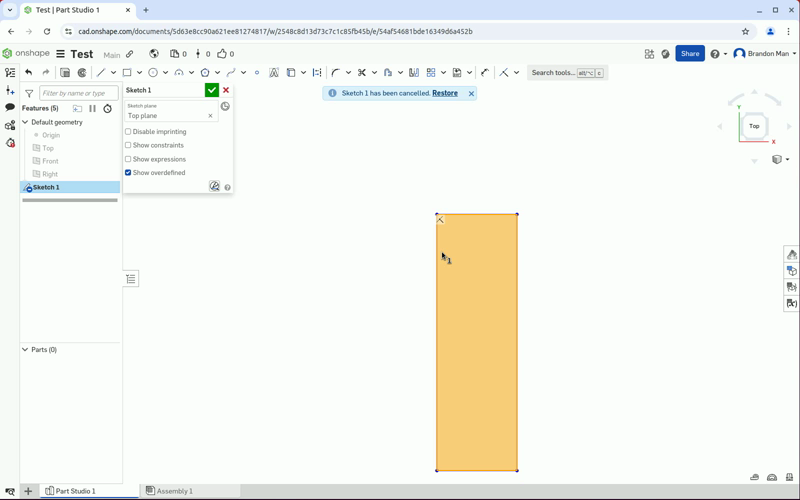
scroll(-6)
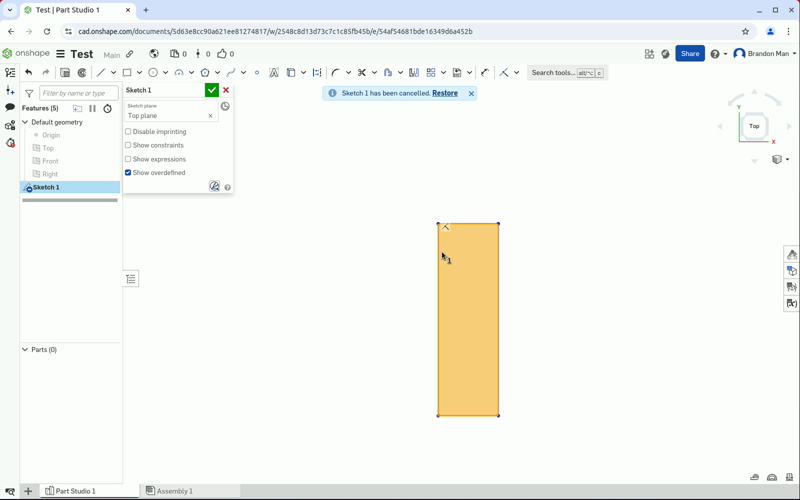
scroll(-6)
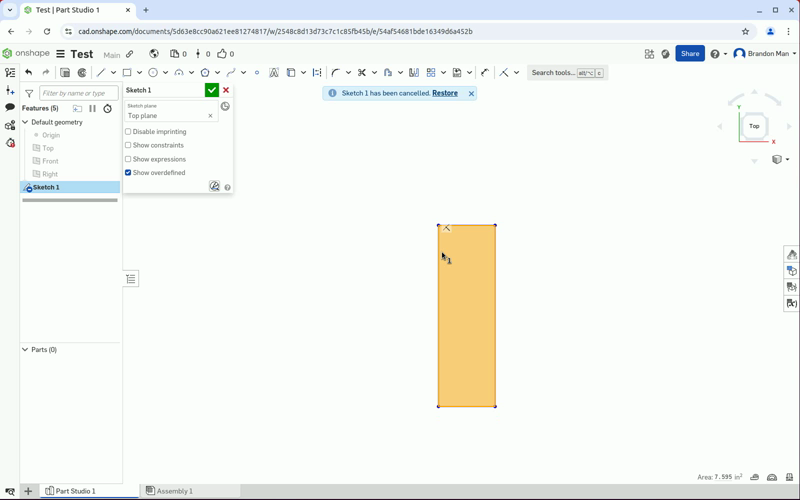
scroll(-6)
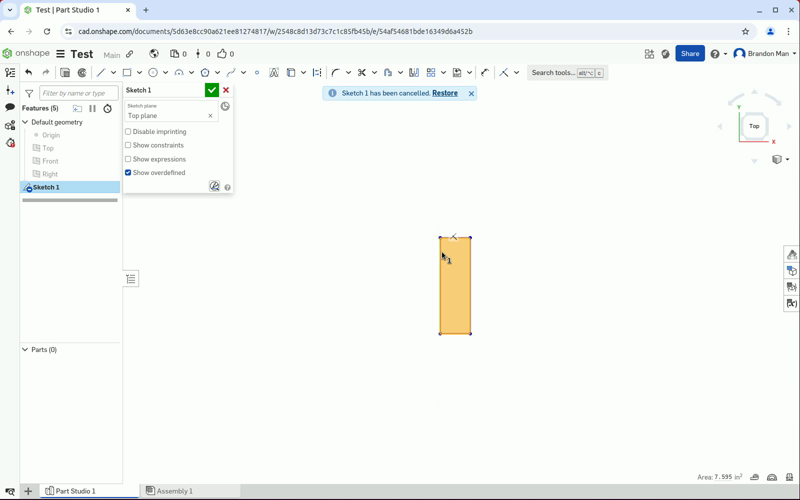
scroll(-6)
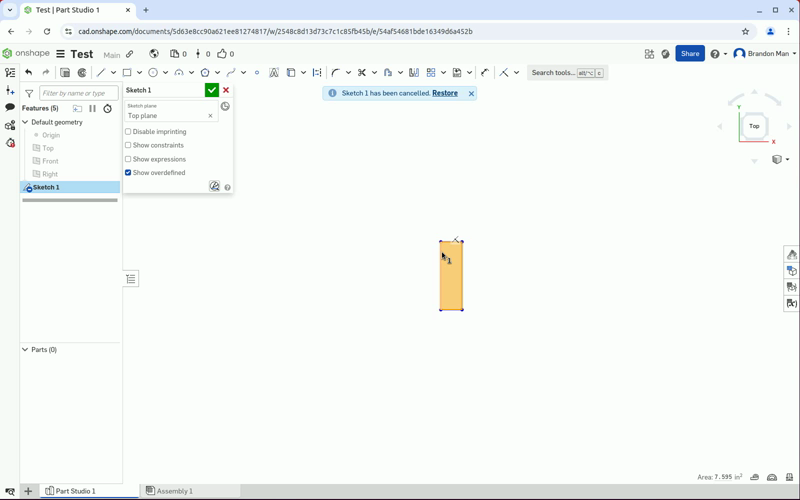
scroll(-6)
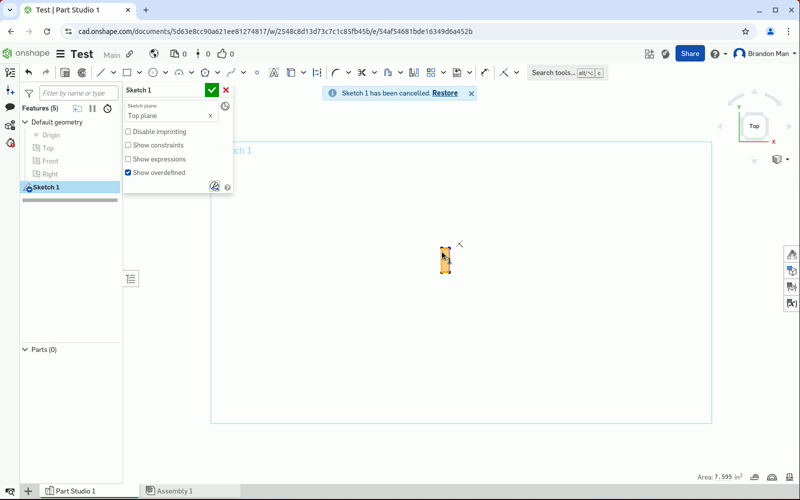
mouse_move(73, 352)
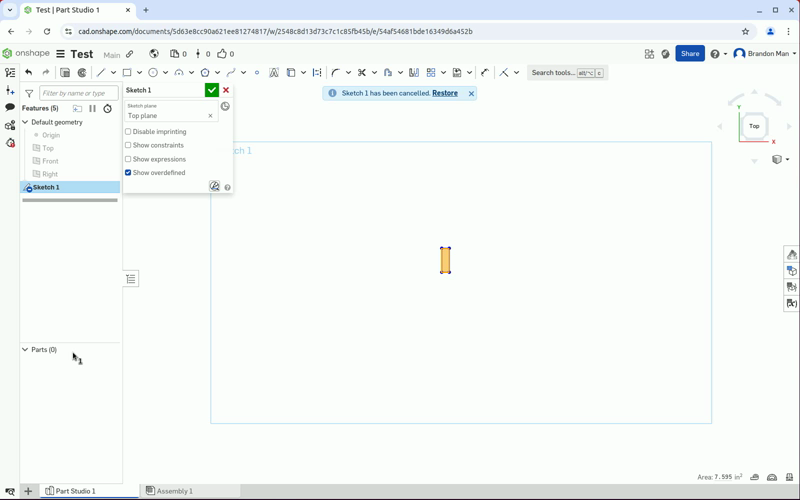
key(shift+y)
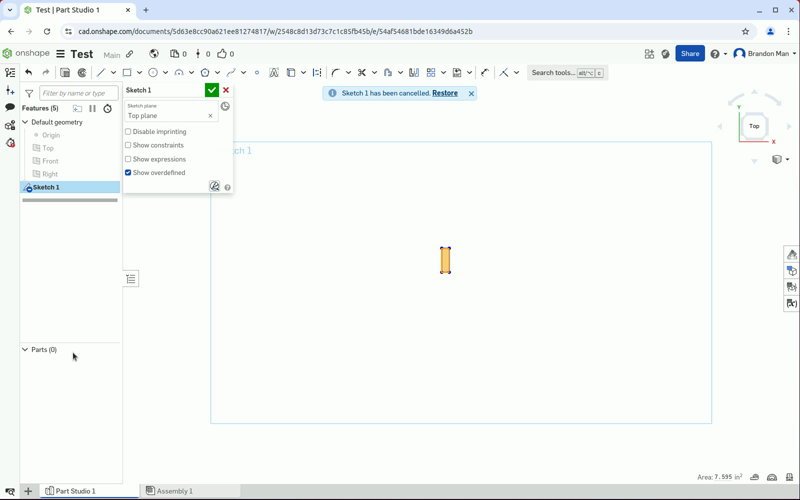
key(shift+e)
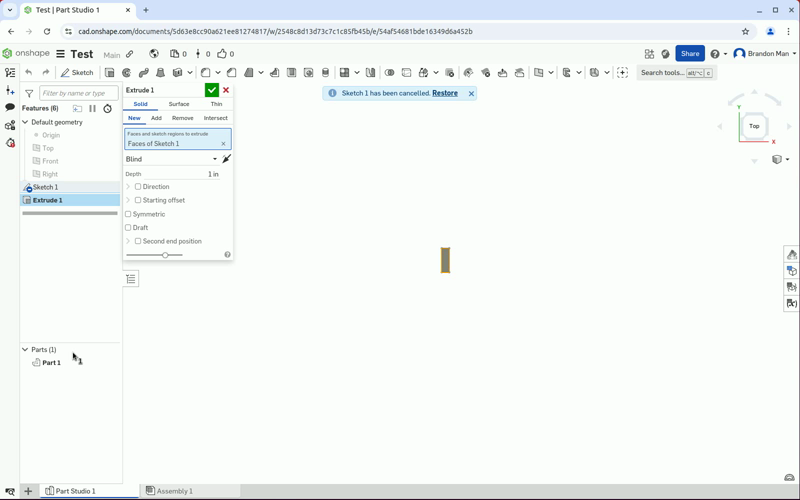
mouse_move(143, 106)
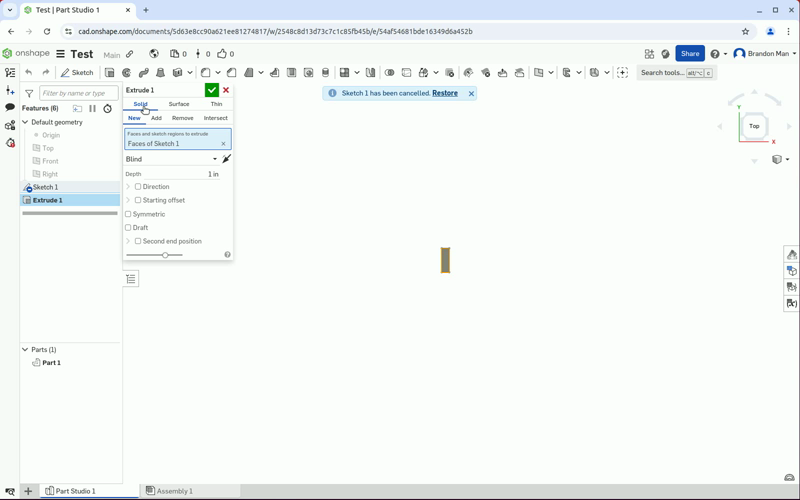
click(143, 106)
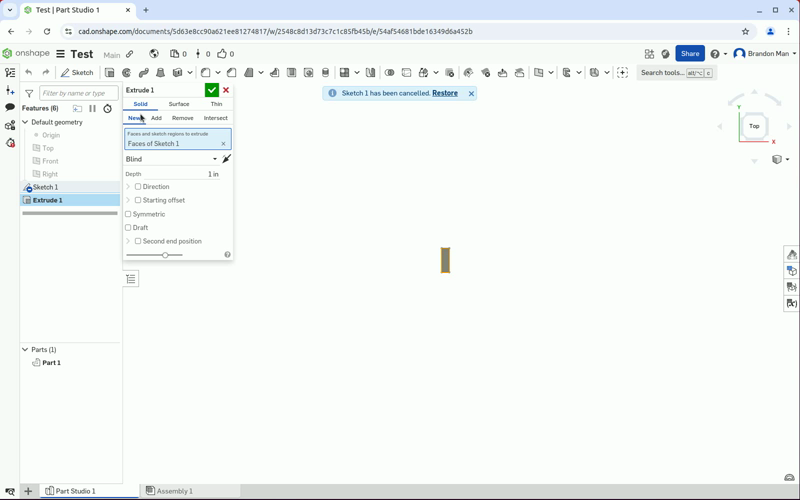
mouse_move(137, 120)
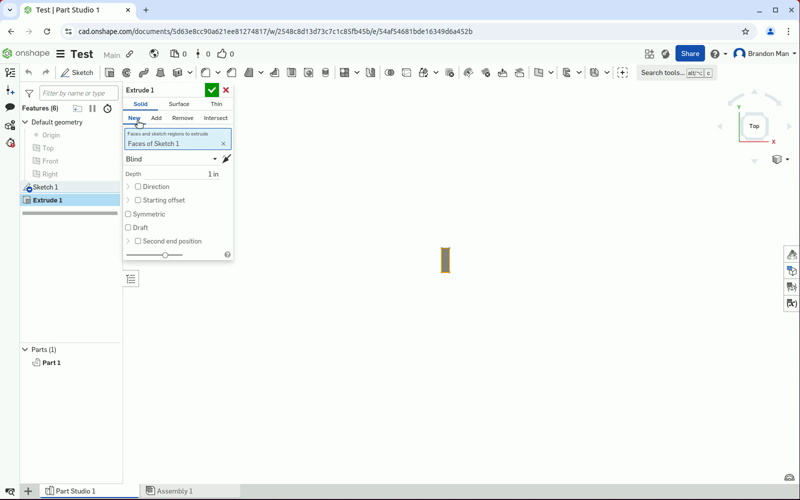
click(137, 120)
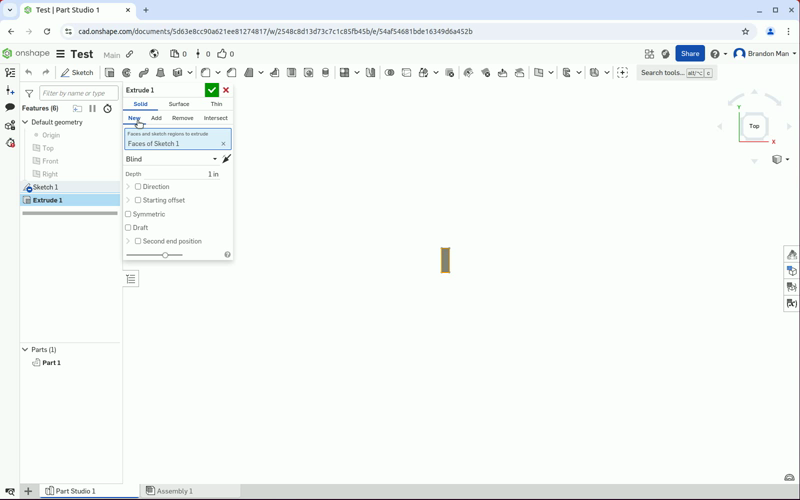
key(tab, 4)
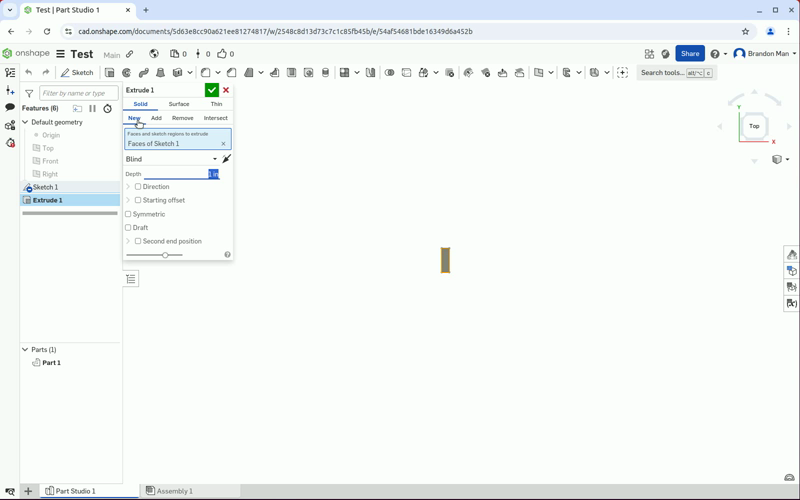
text(3.611)
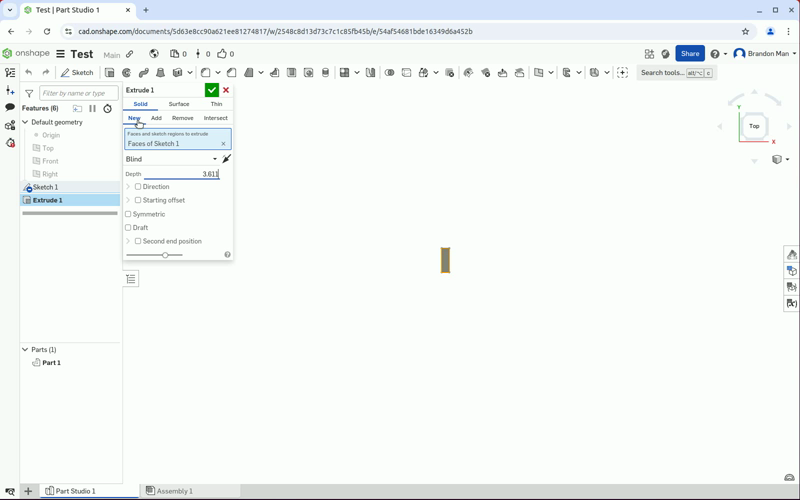
key(enter)
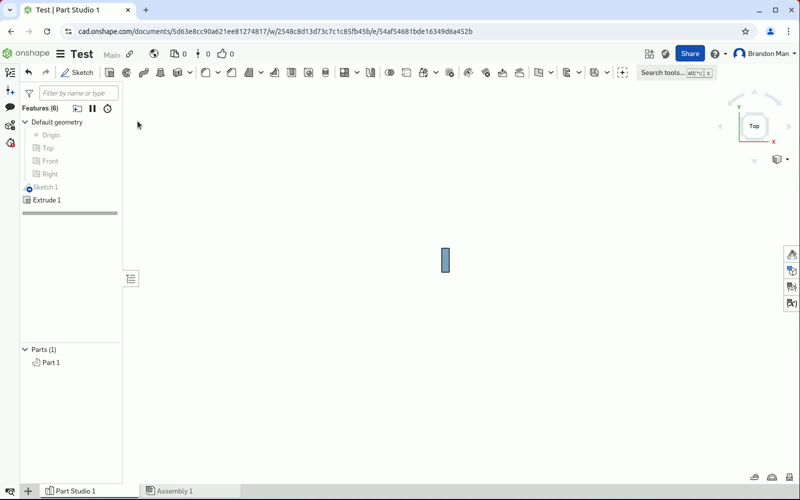
key(shift+h)
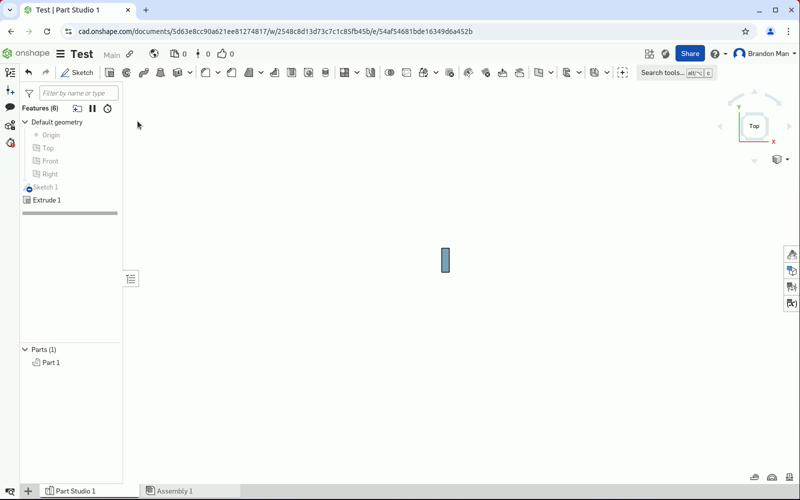
key(shift+h)
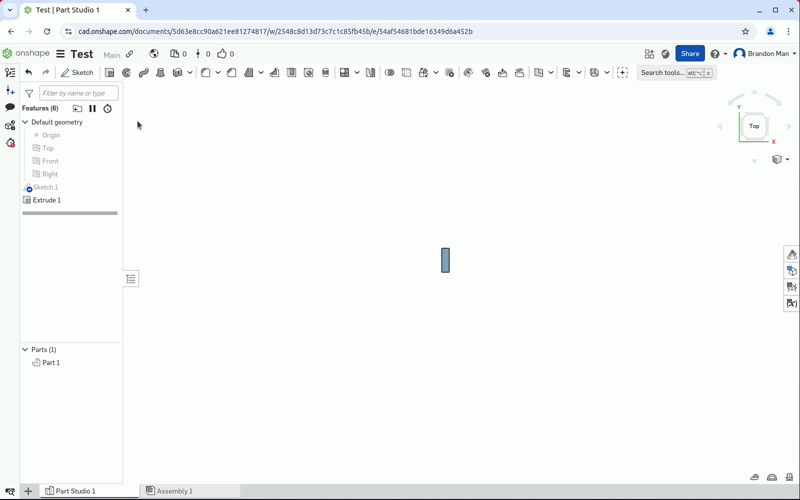
mouse_move(73, 189)
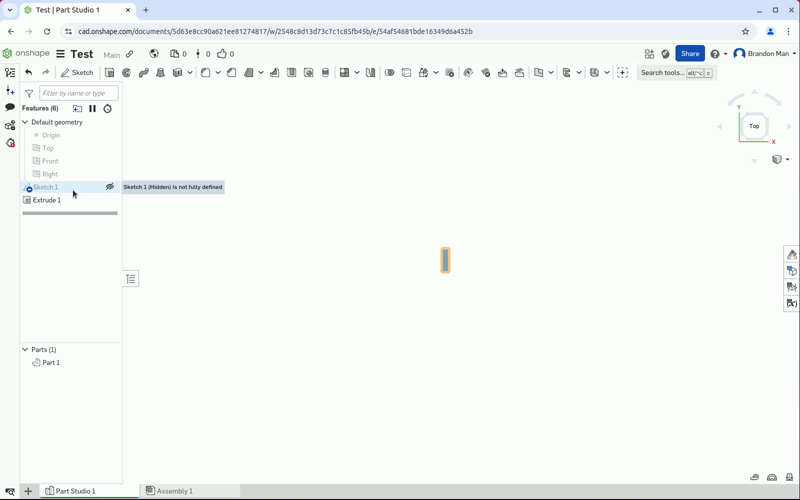
click(73, 189)
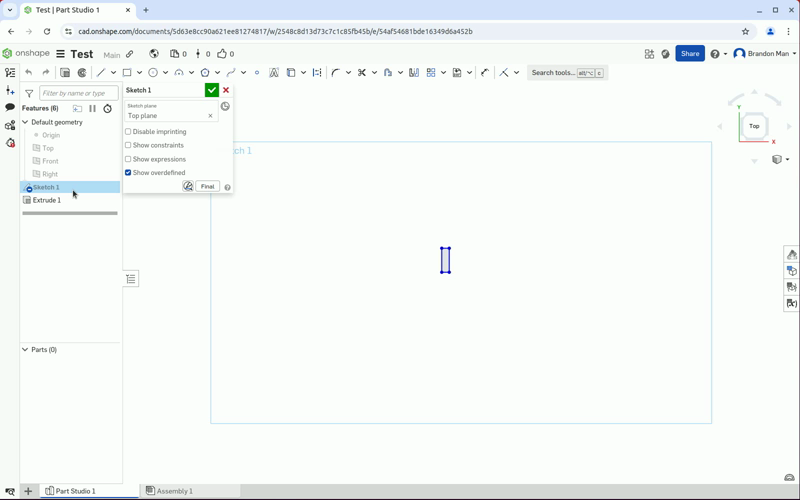
mouse_move(229, 92)
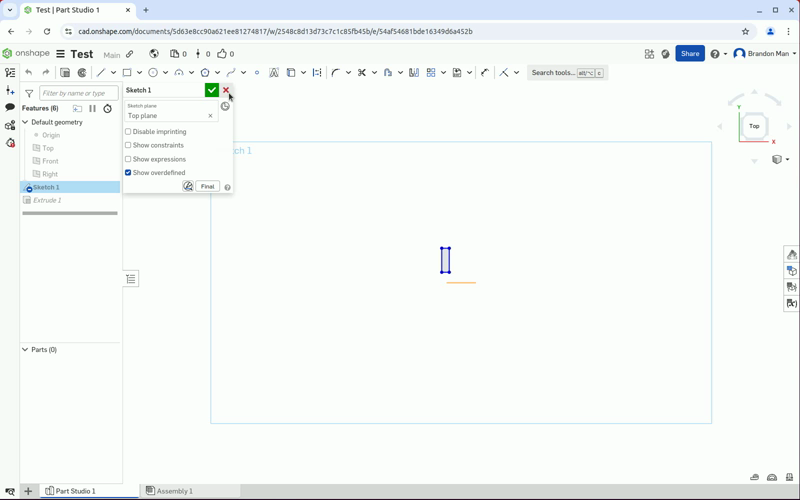
click(229, 92)
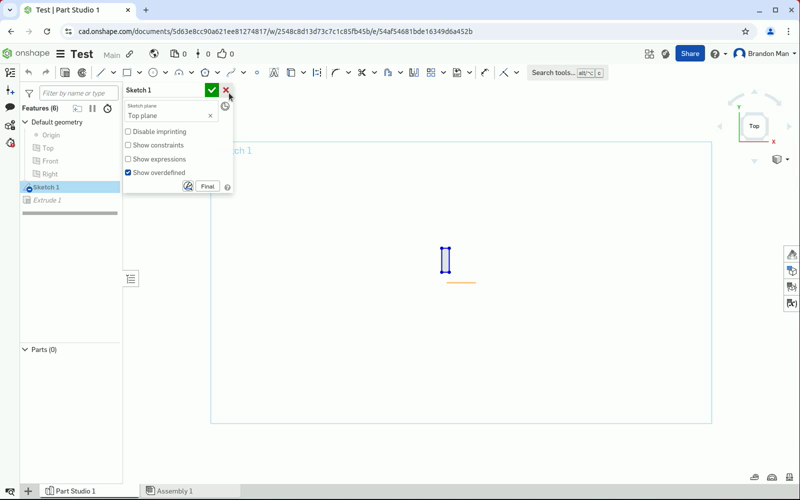
key(shift+s)
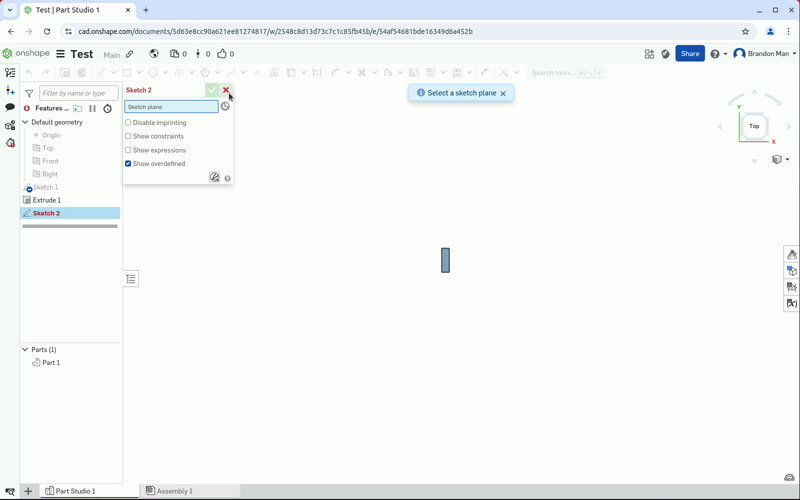
mouse_move(73, 150)
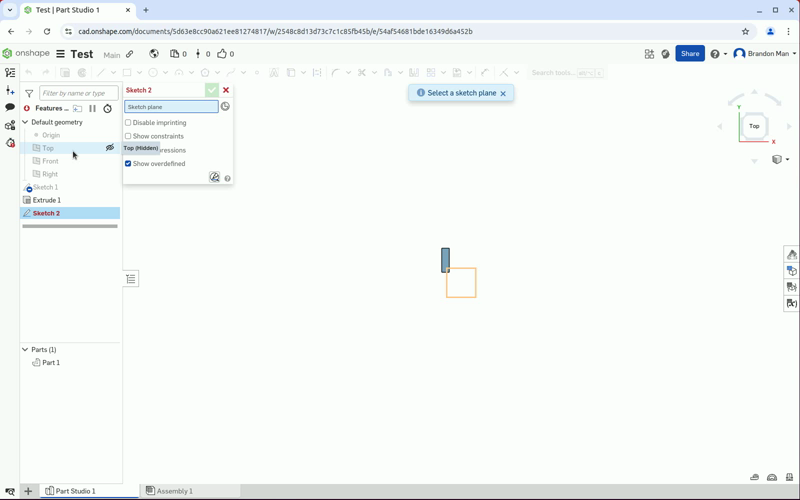
click(73, 150)
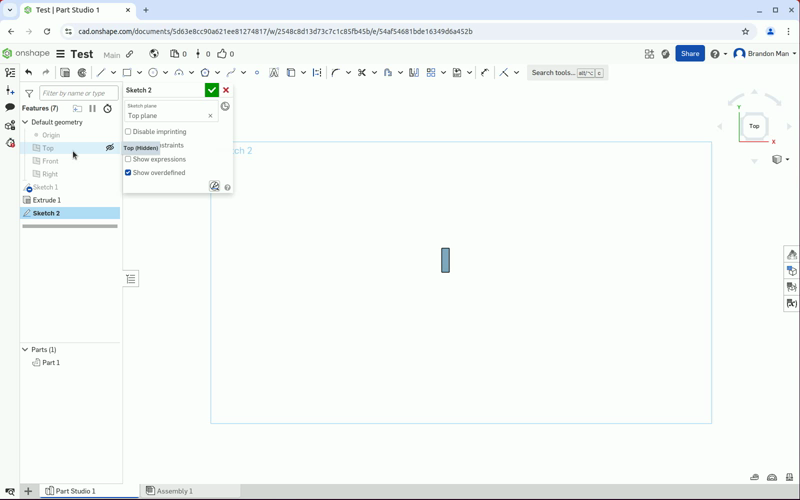
mouse_move(73, 352)
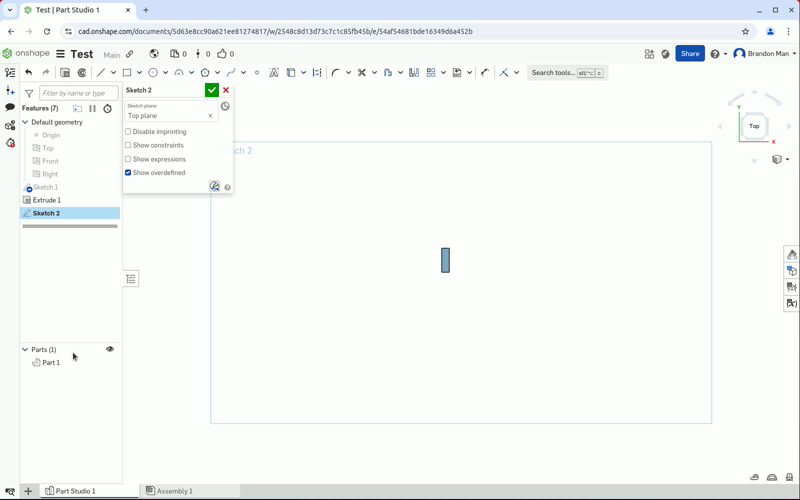
key(y)
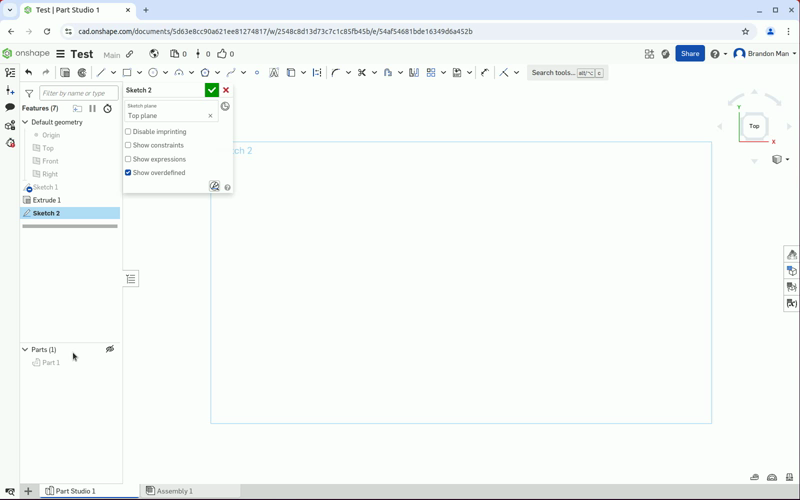
key(l)
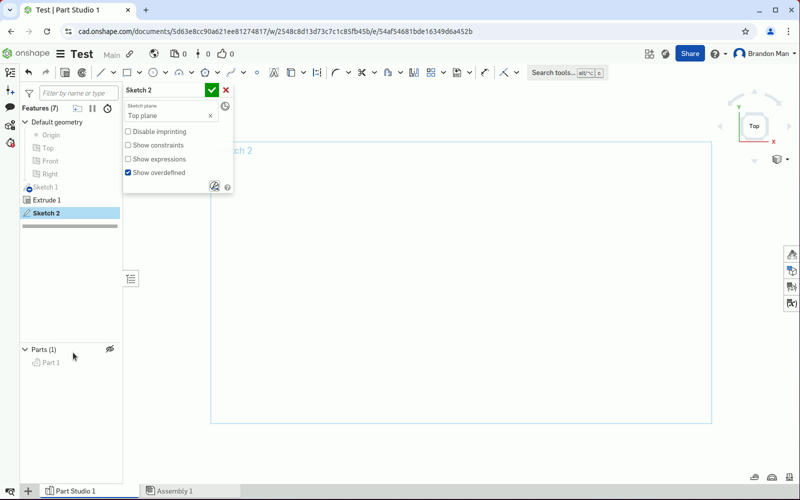
key_down(shift)
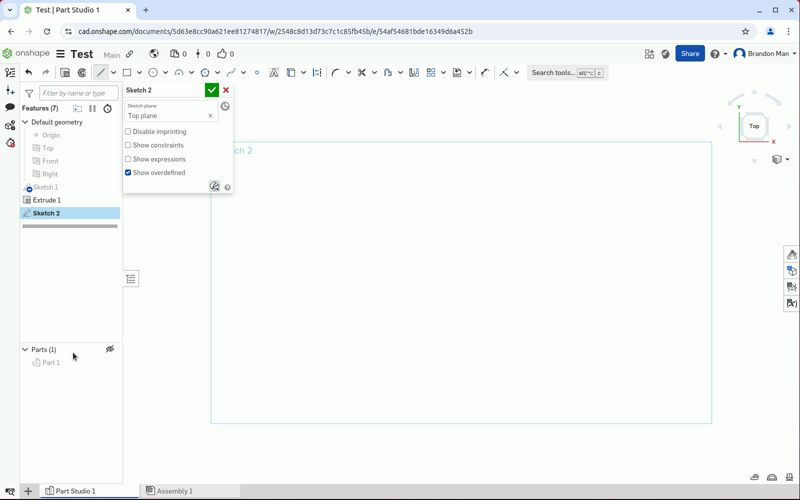
mouse_move(441, 395)
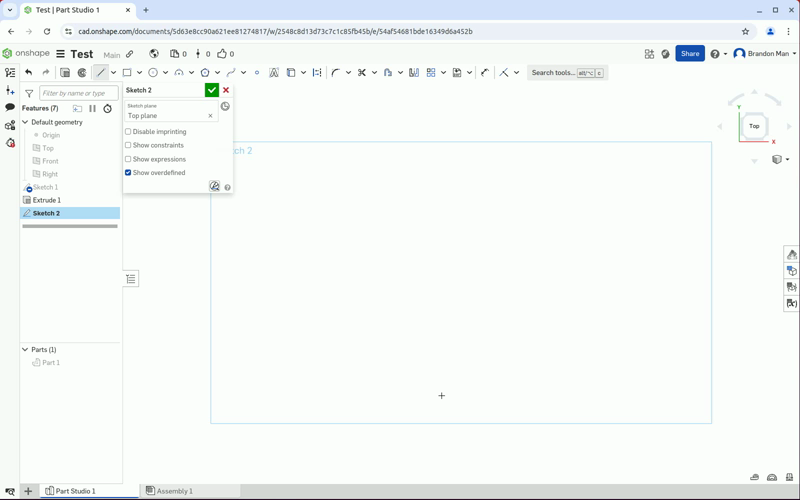
click(441, 395)
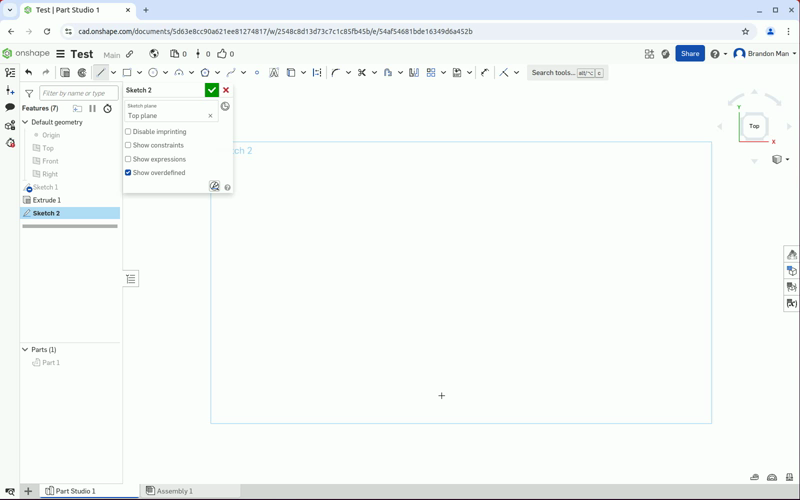
key_up(shift)
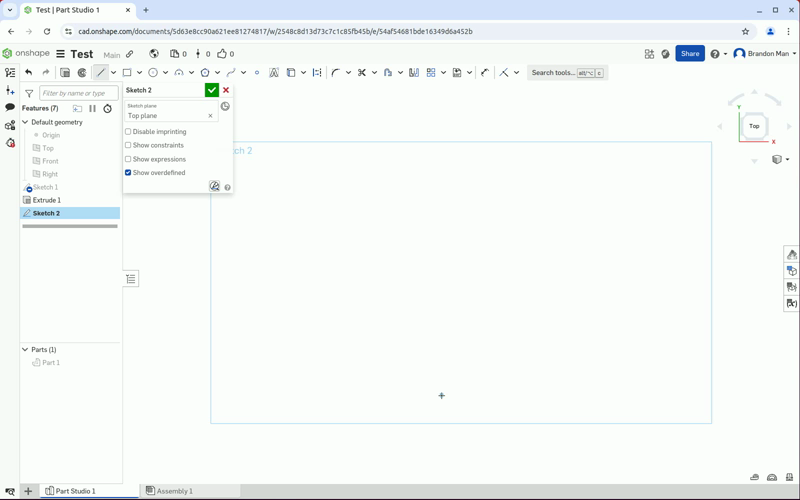
key_down(shift)
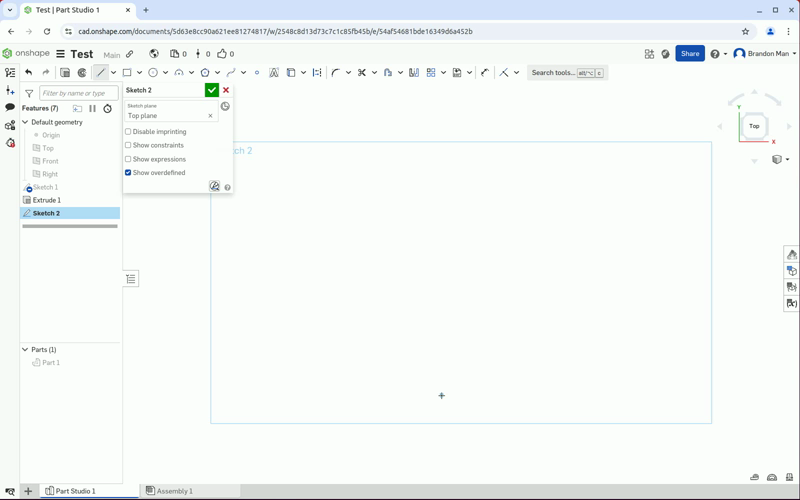
mouse_move(471, 395)
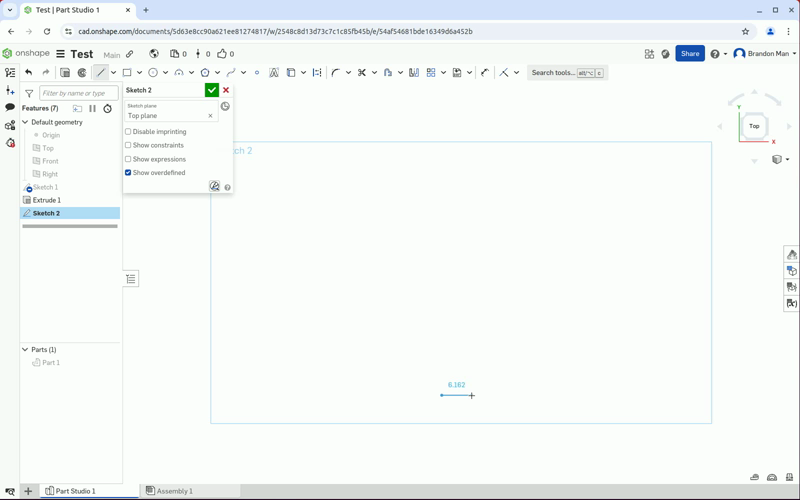
mouse_move(449, 395)
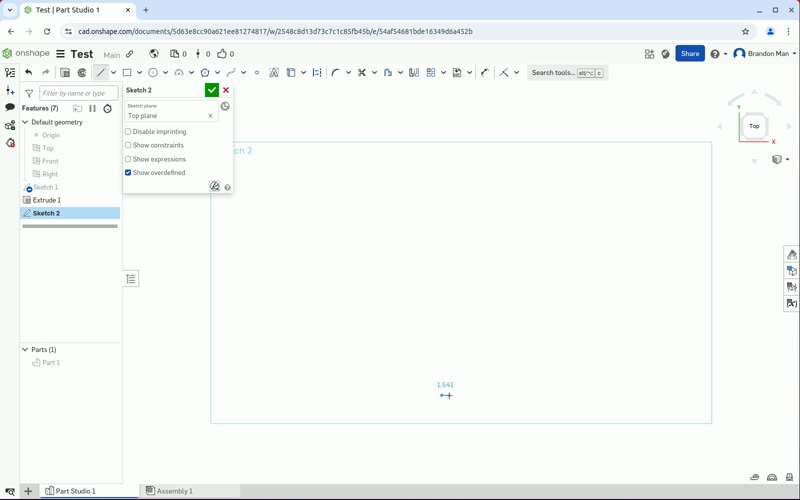
scroll(6)
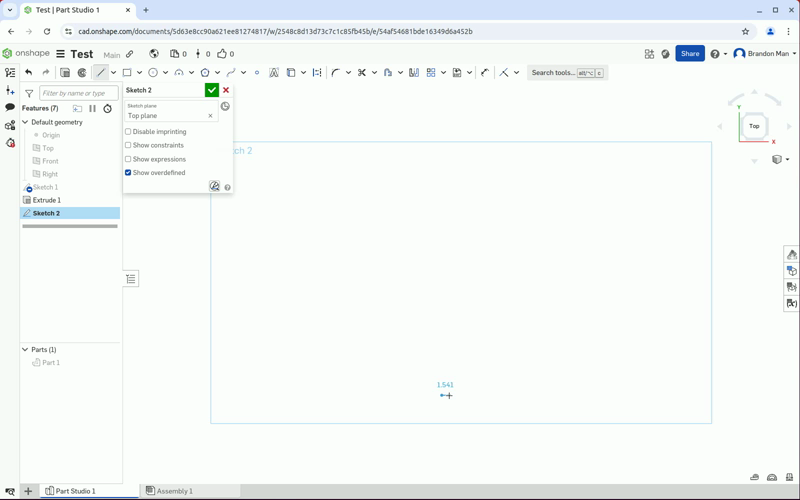
scroll(6)
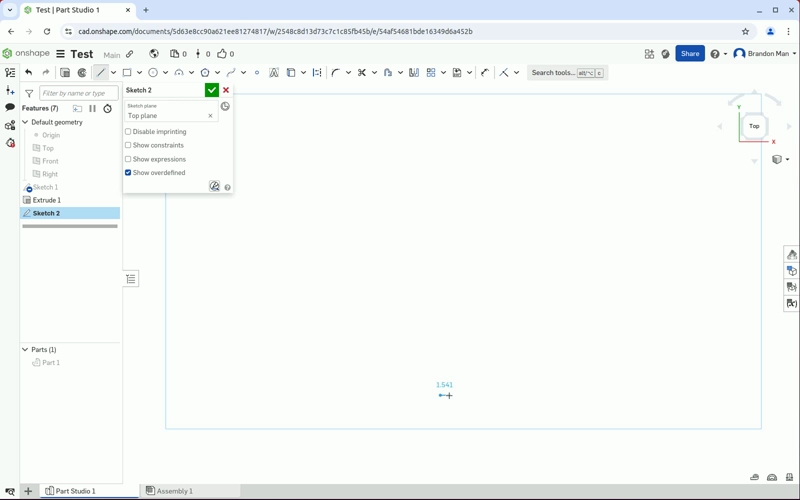
scroll(6)
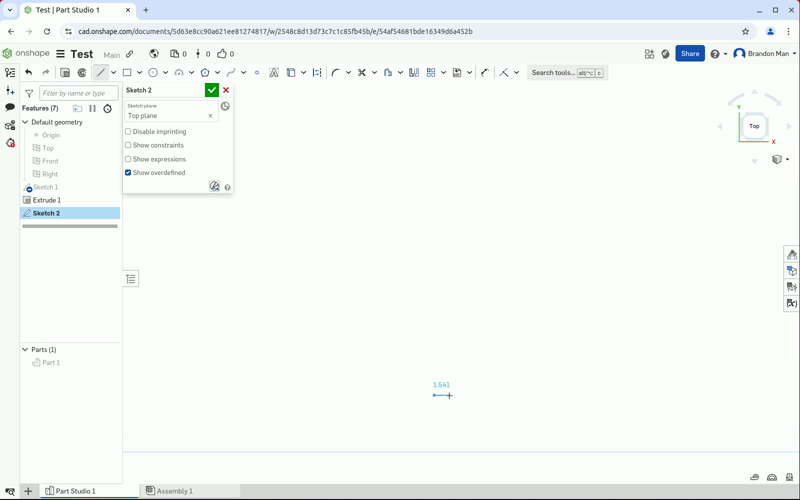
scroll(6)
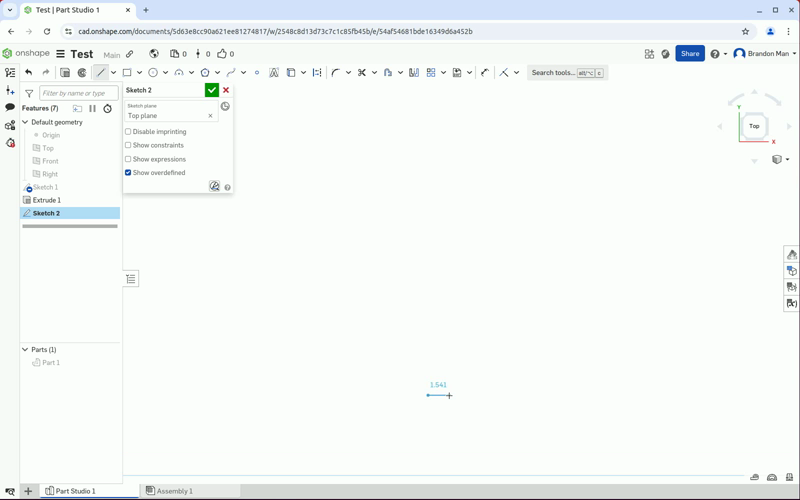
scroll(6)
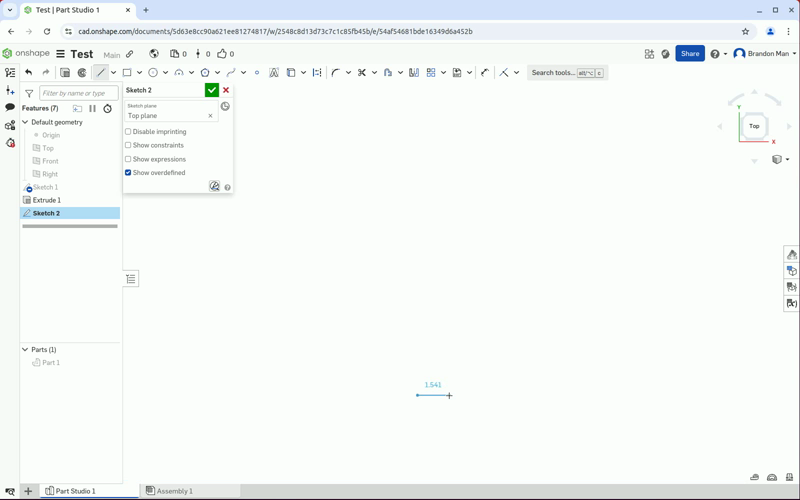
scroll(6)
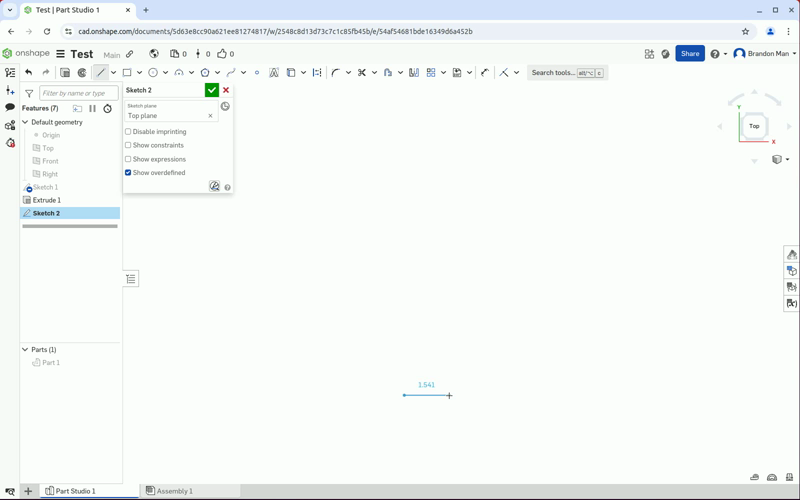
scroll(6)
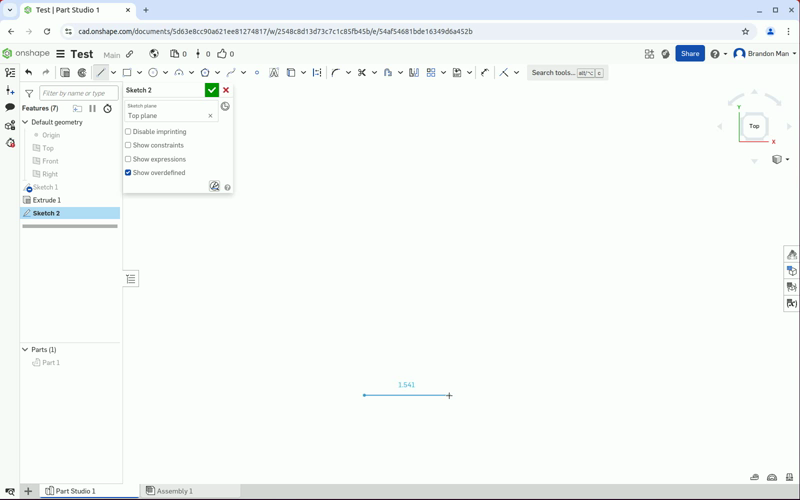
click(449, 395)
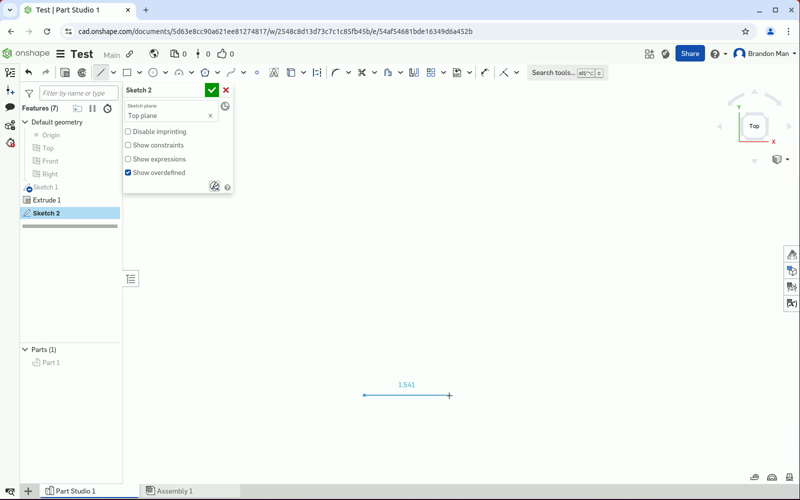
scroll(-6)
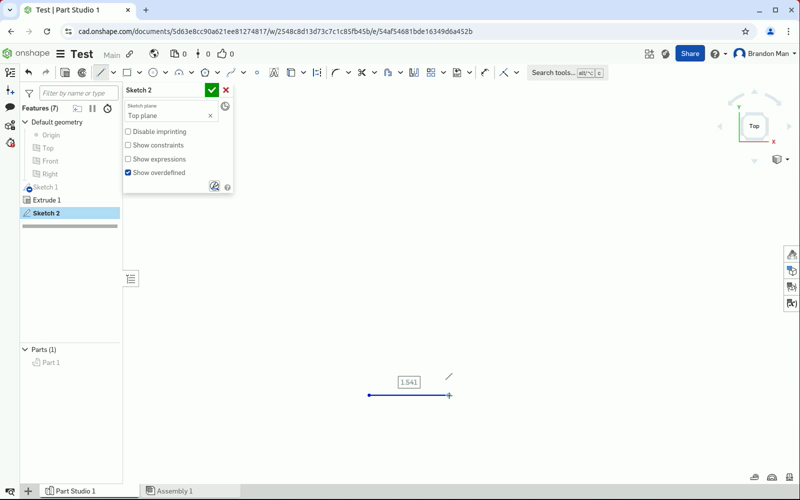
scroll(-6)
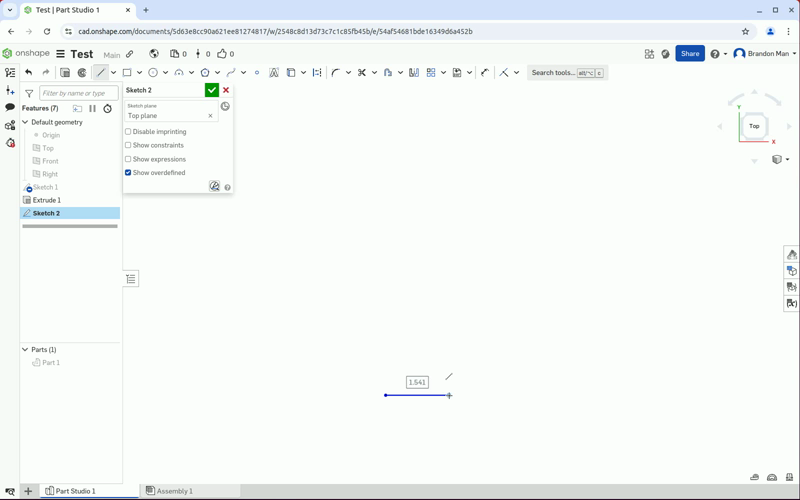
scroll(-6)
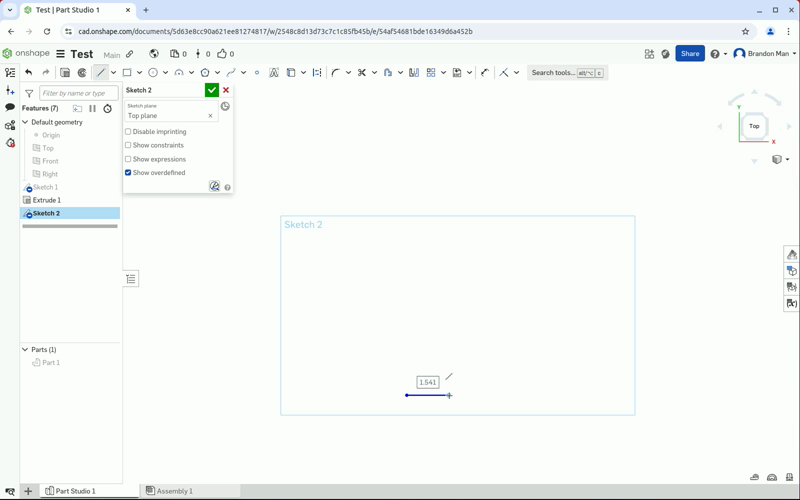
scroll(-6)
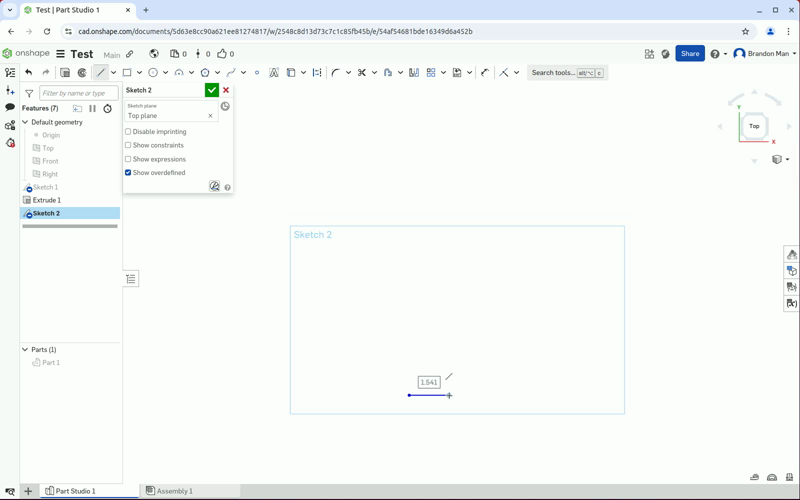
scroll(-6)
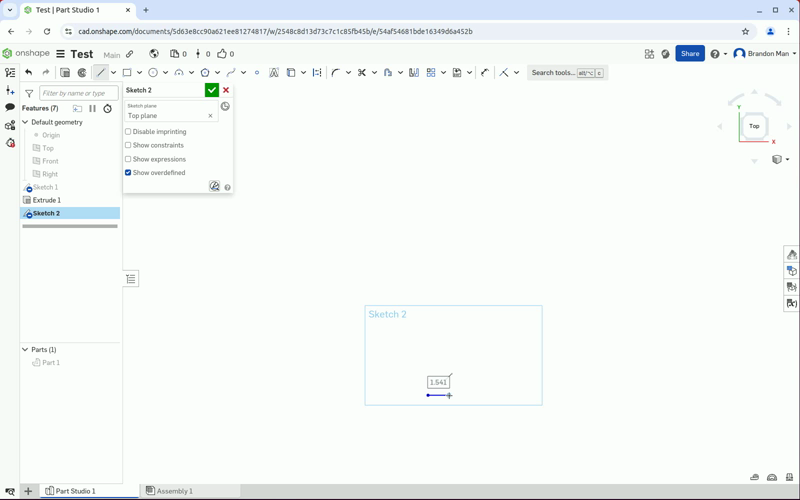
scroll(-6)
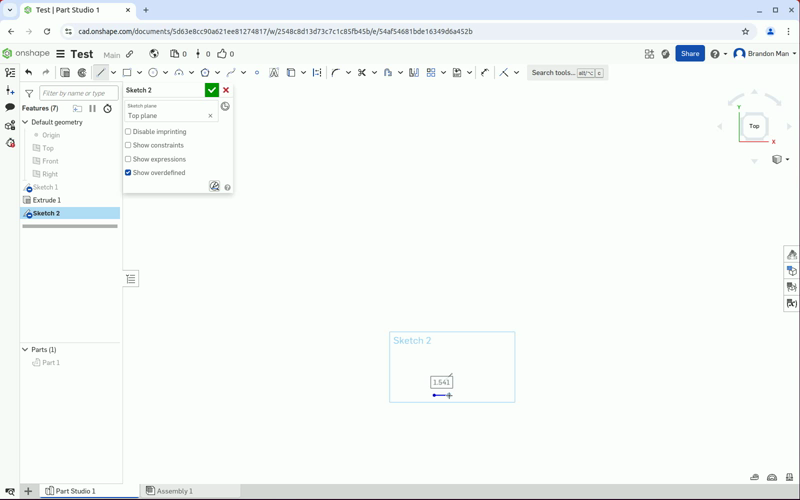
scroll(-6)
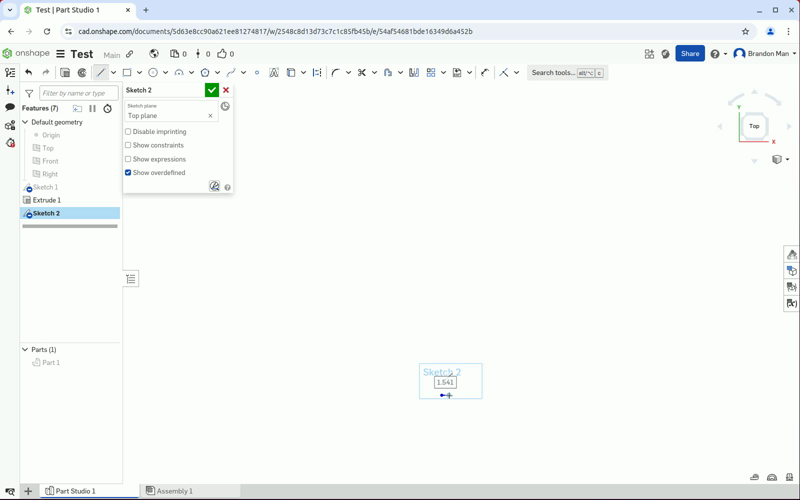
key_up(shift)
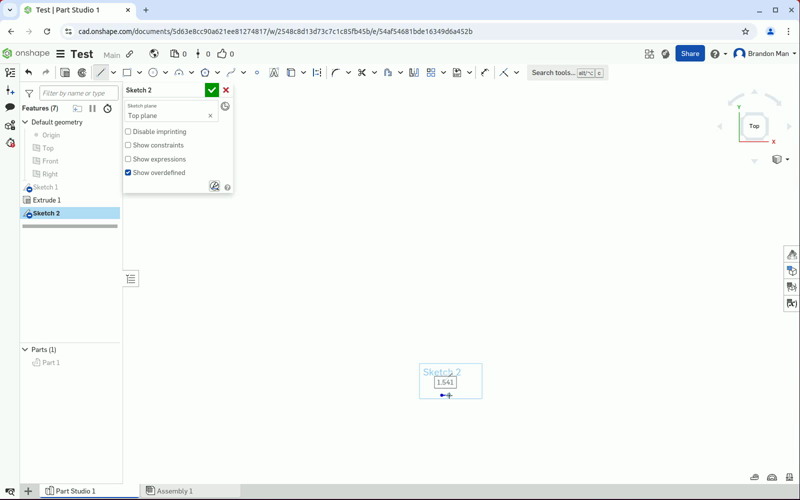
key_down(shift)
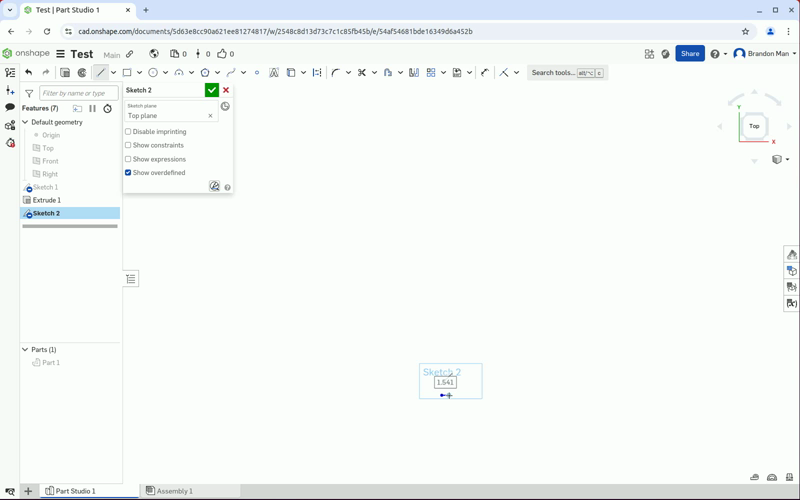
mouse_move(449, 282)
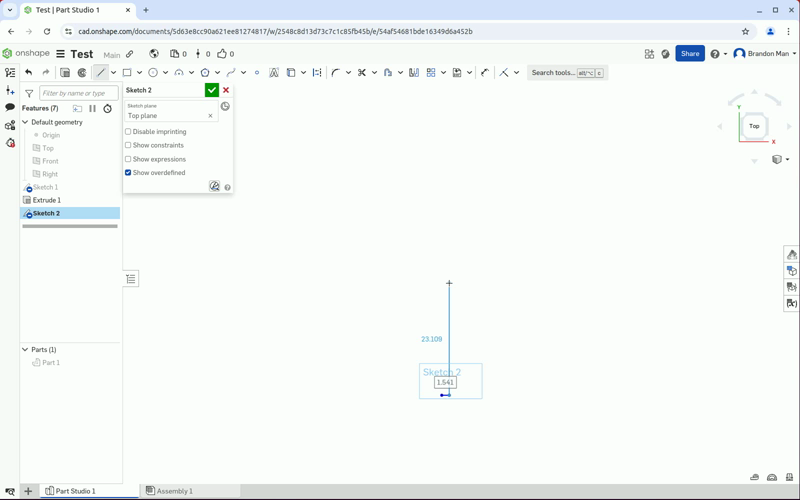
click(449, 282)
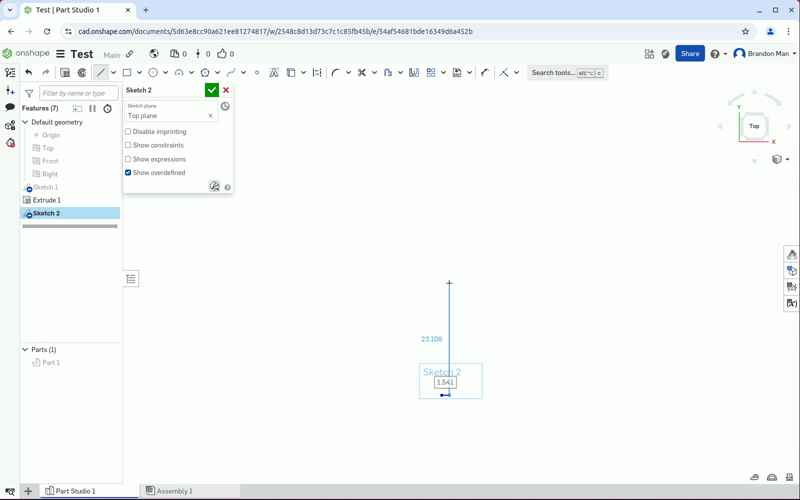
key_up(shift)
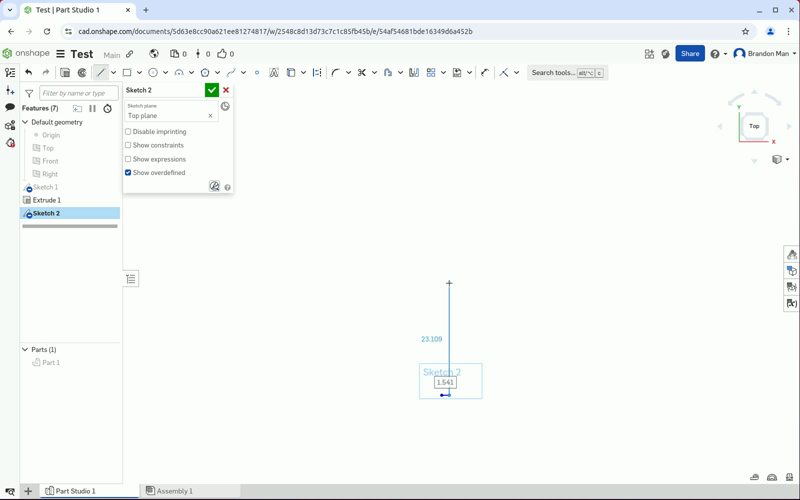
key_down(shift)
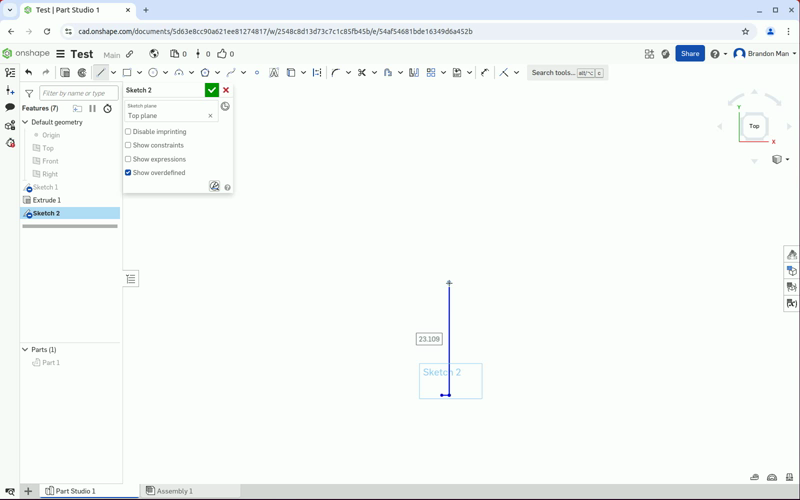
mouse_move(479, 282)
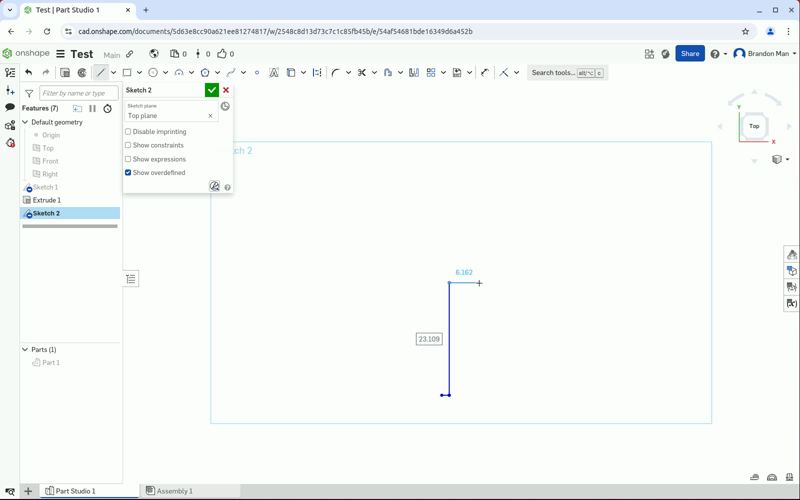
mouse_move(441, 282)
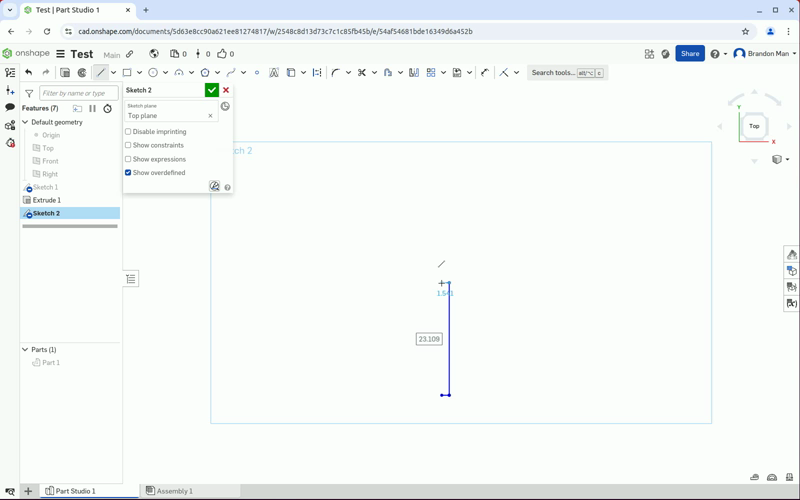
scroll(6)
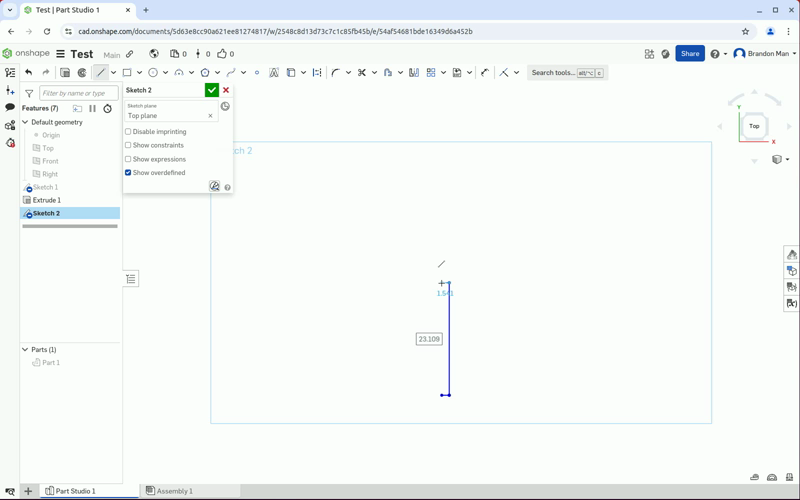
scroll(6)
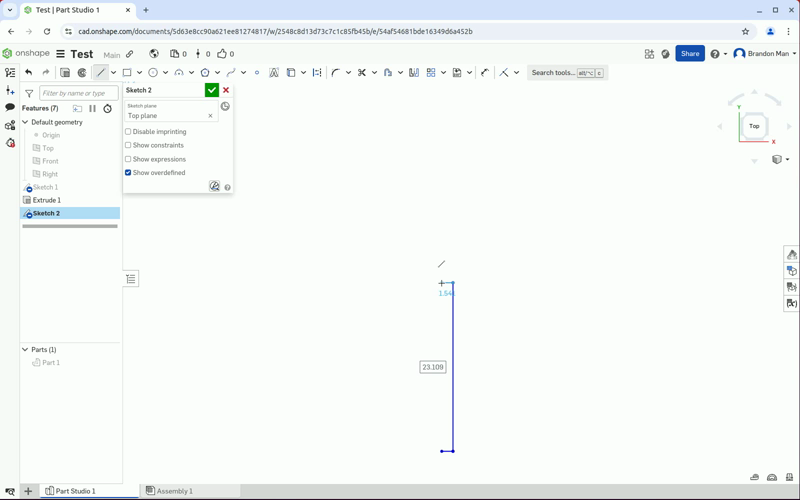
scroll(6)
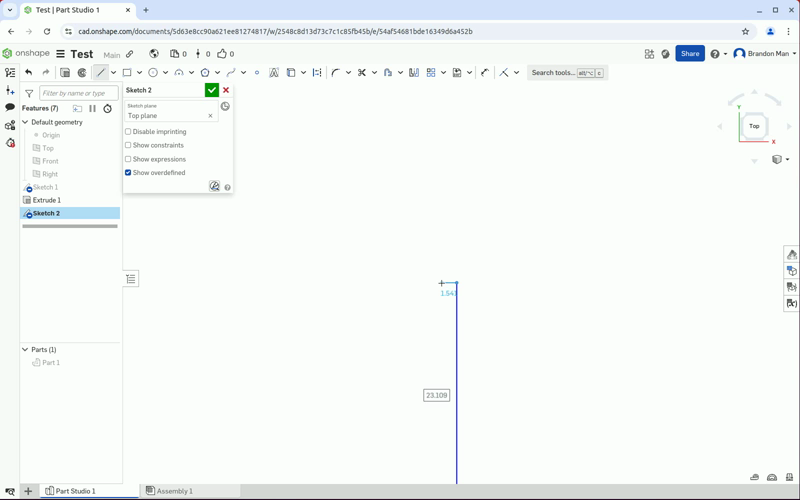
scroll(6)
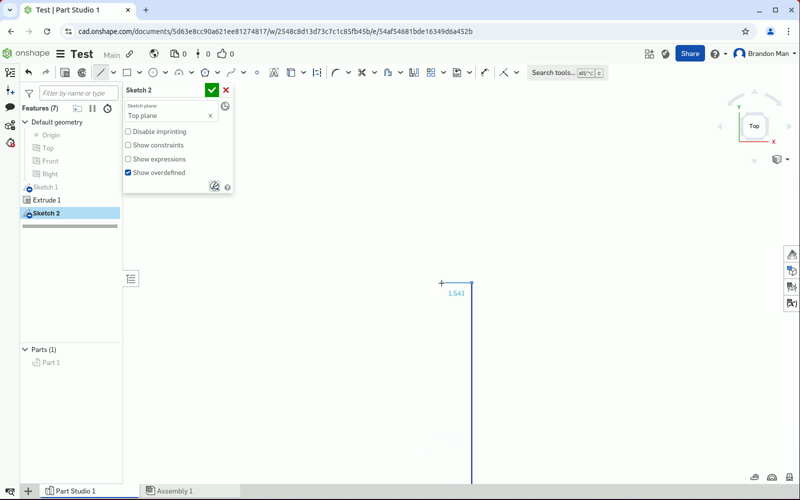
scroll(6)
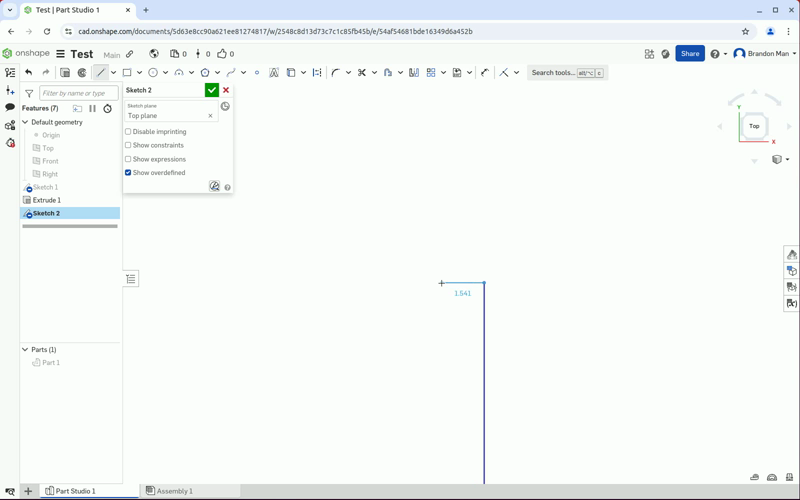
scroll(6)
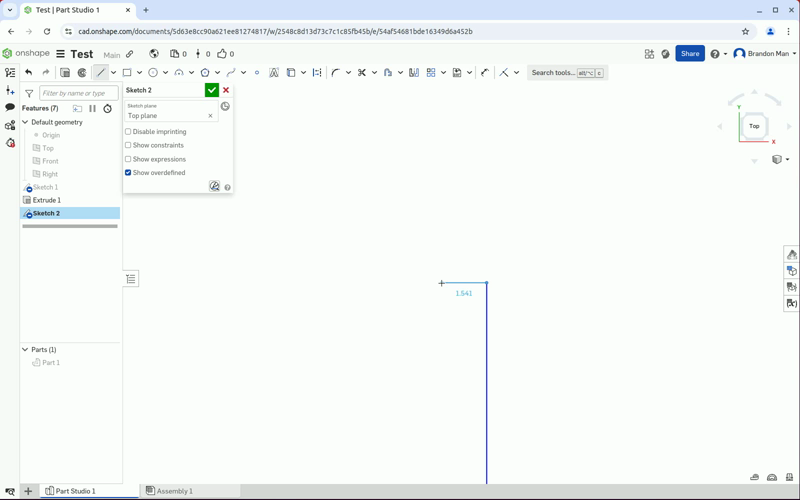
scroll(6)
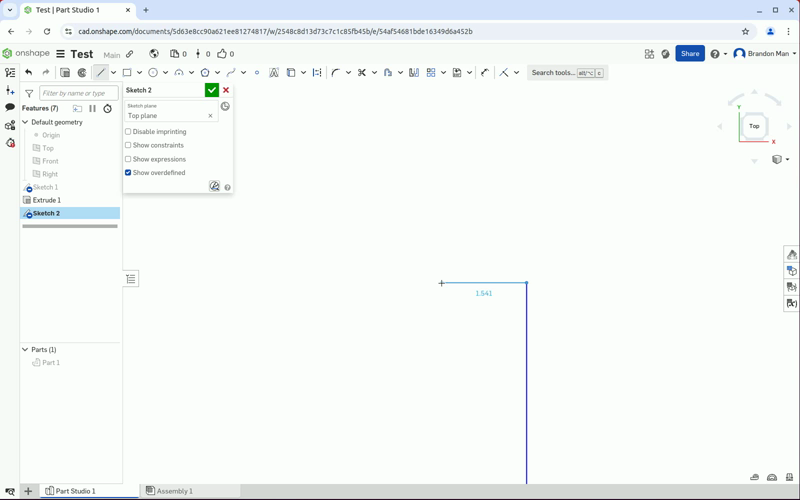
click(441, 282)
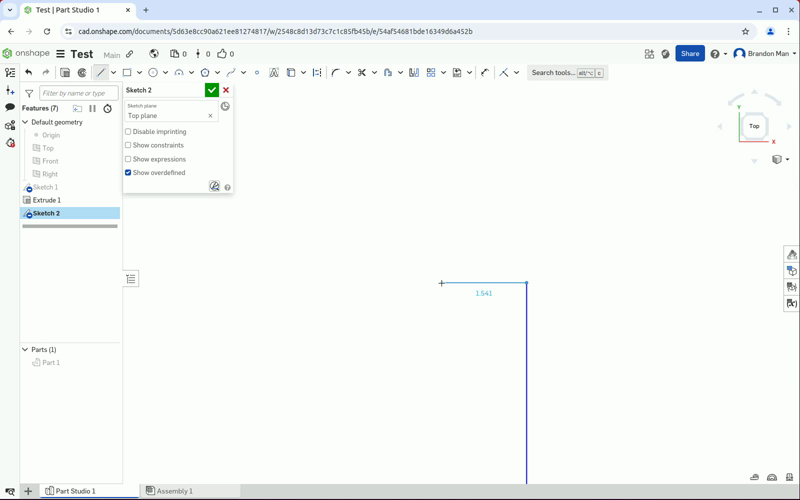
scroll(-6)
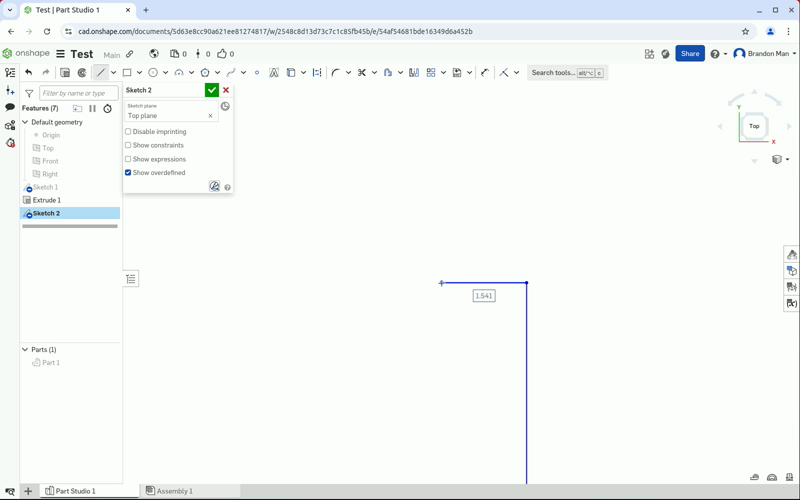
scroll(-6)
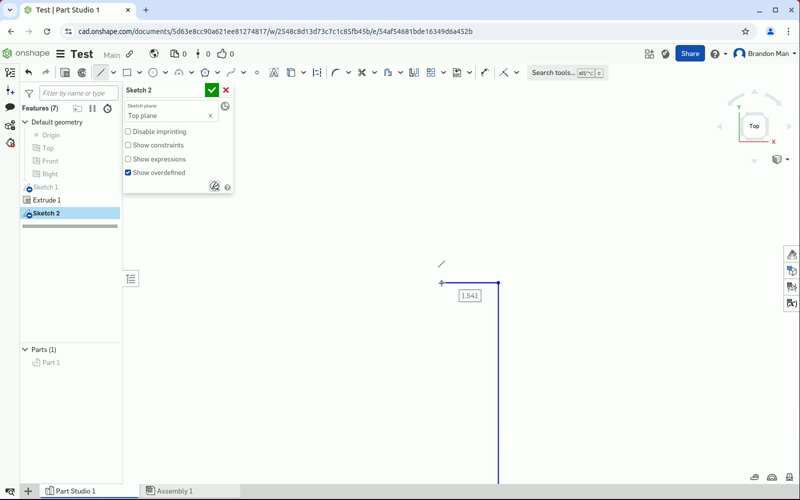
scroll(-6)
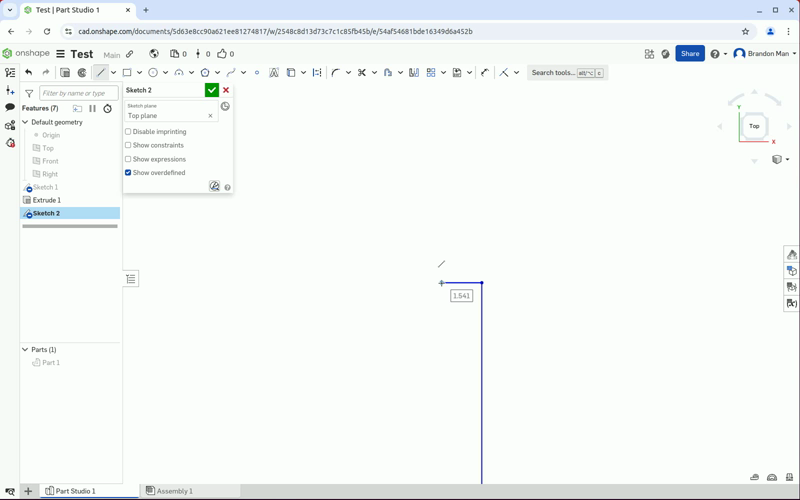
scroll(-6)
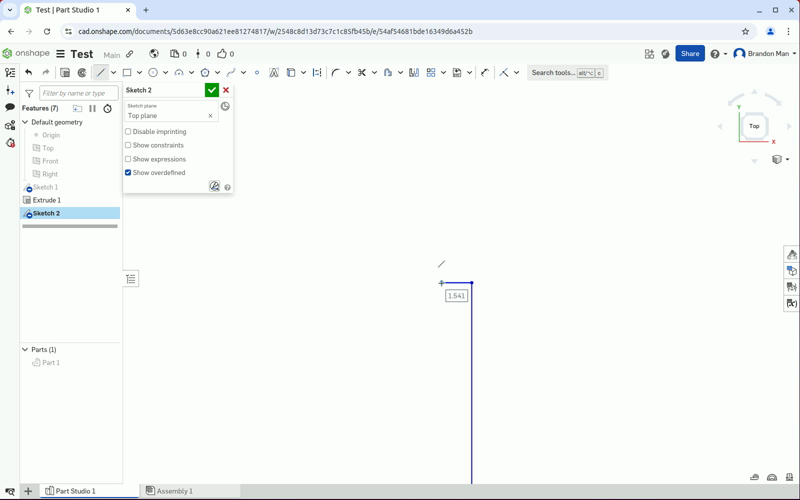
scroll(-6)
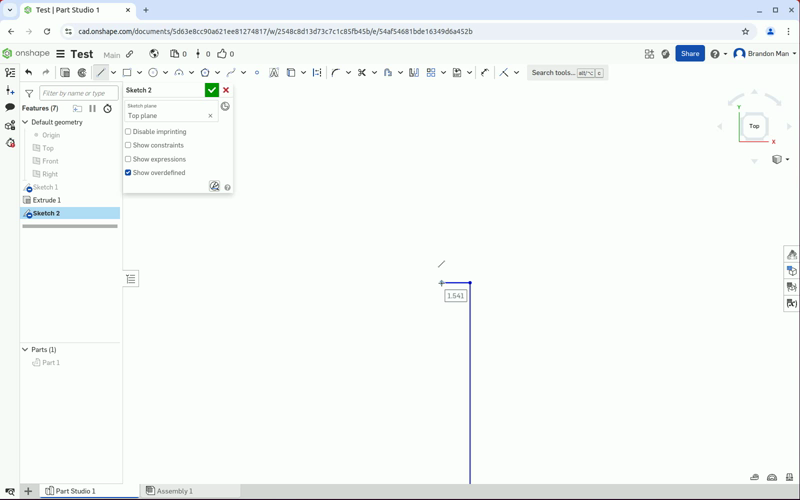
scroll(-6)
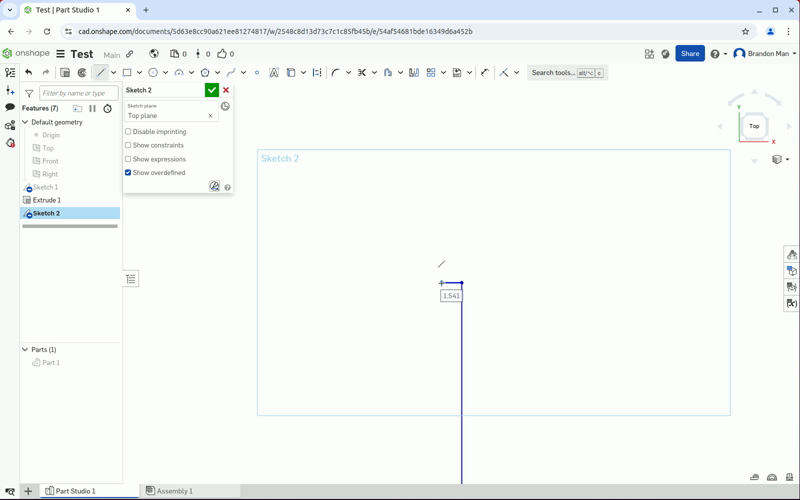
scroll(-6)
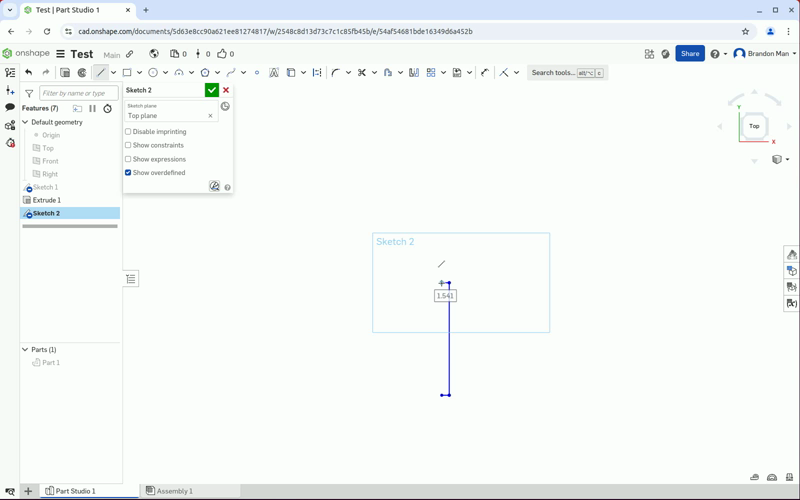
key_up(shift)
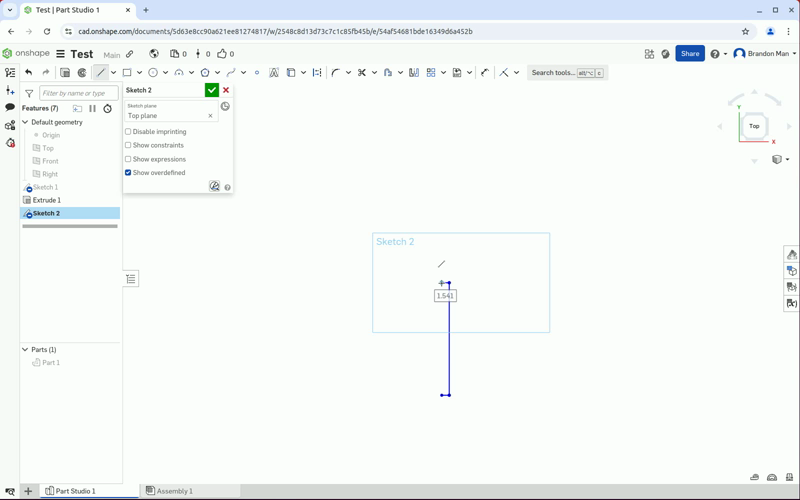
key_down(shift)
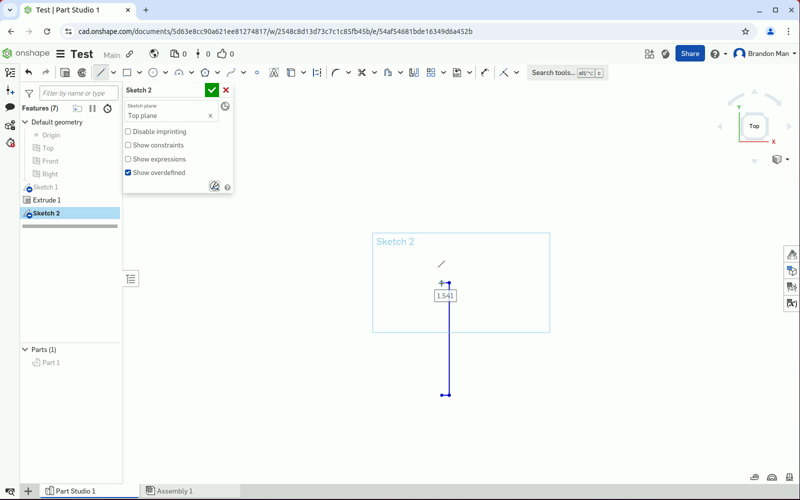
mouse_move(441, 395)
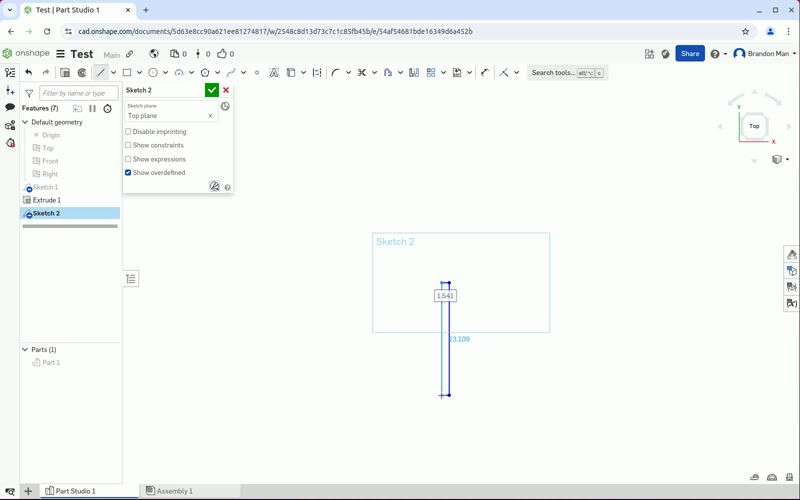
key_up(shift)
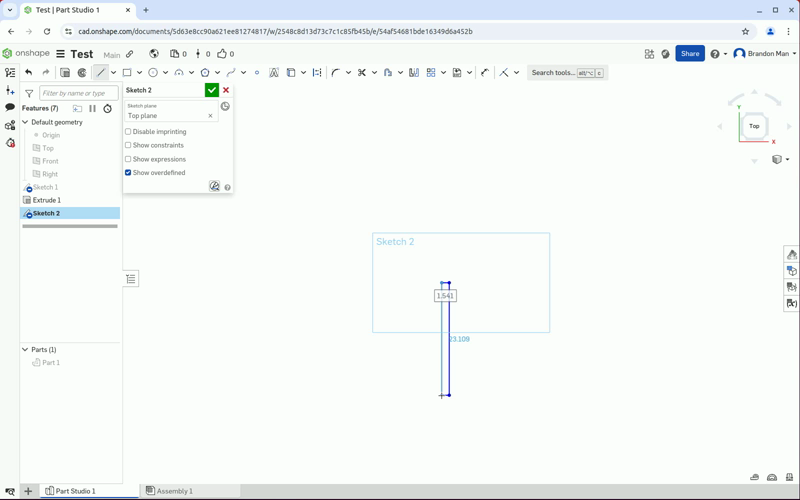
click(441, 395)
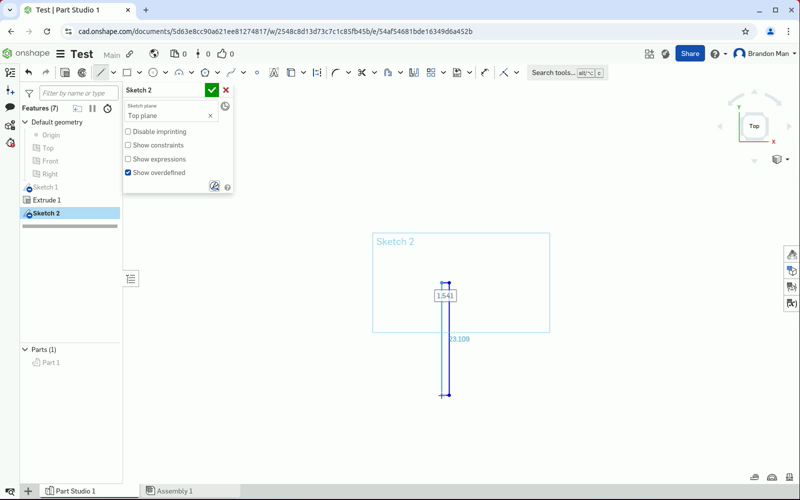
key(esc)
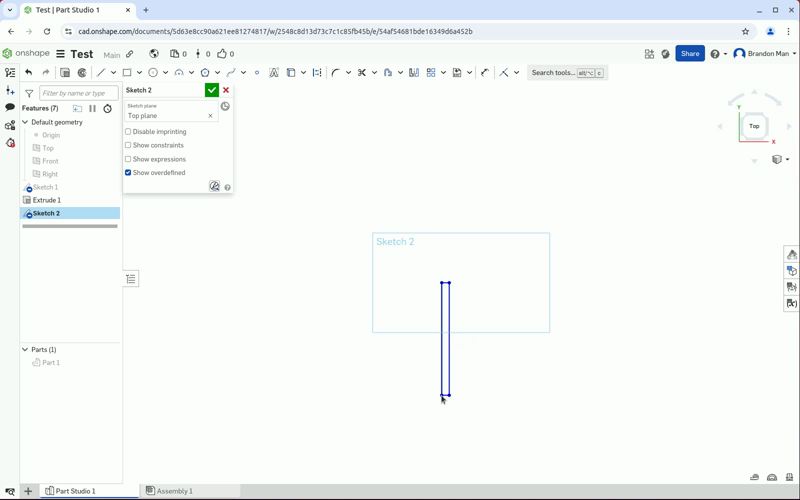
mouse_move(446, 376)
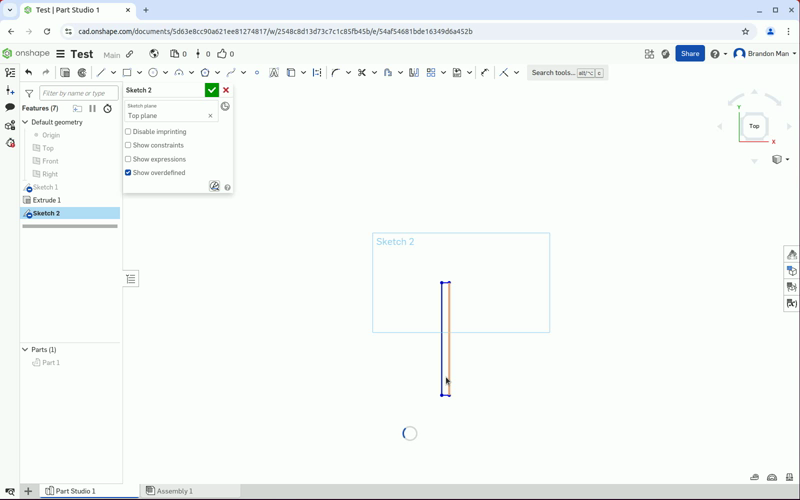
scroll(6)
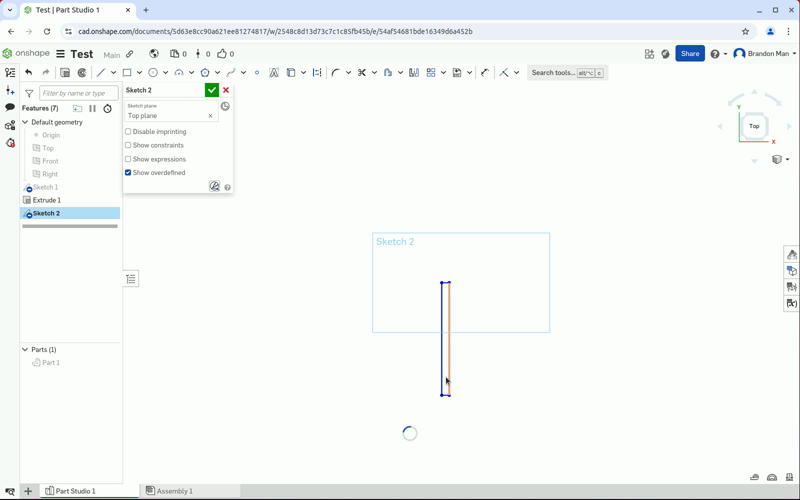
scroll(6)
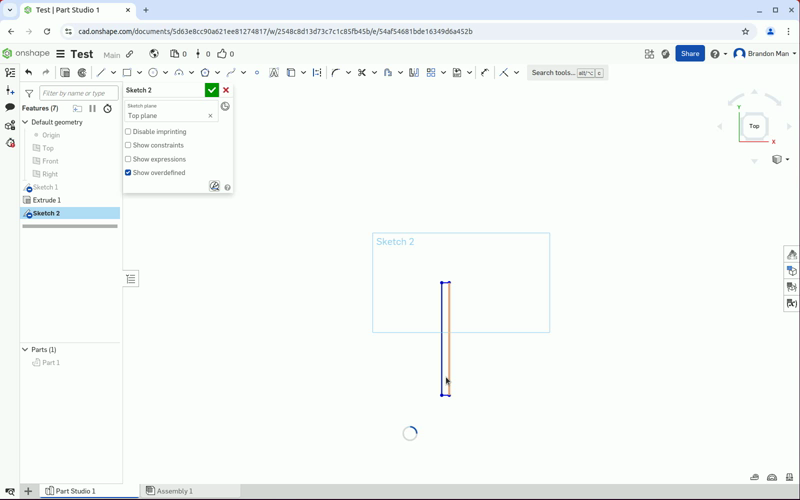
scroll(6)
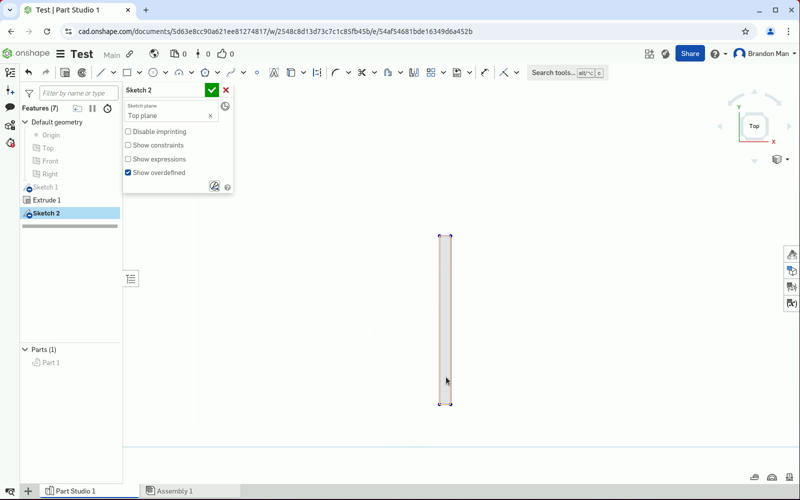
scroll(6)
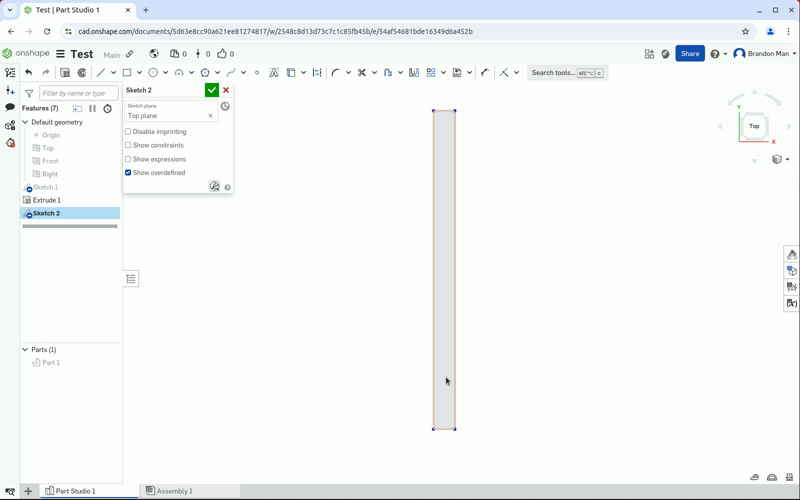
scroll(6)
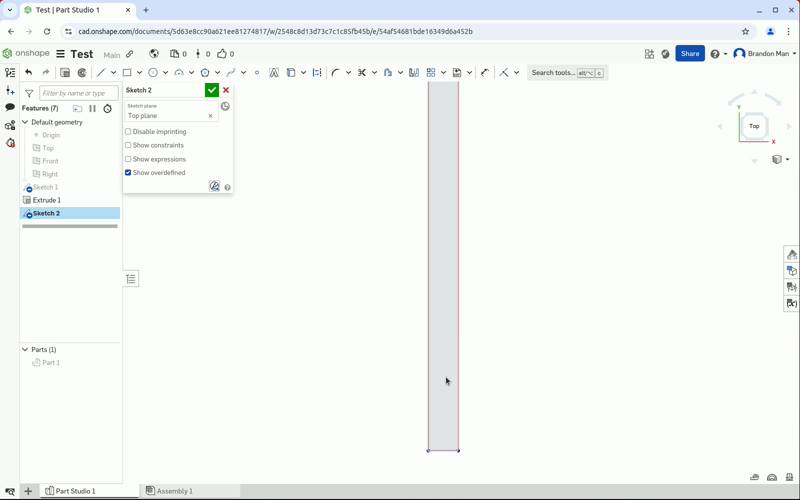
scroll(6)
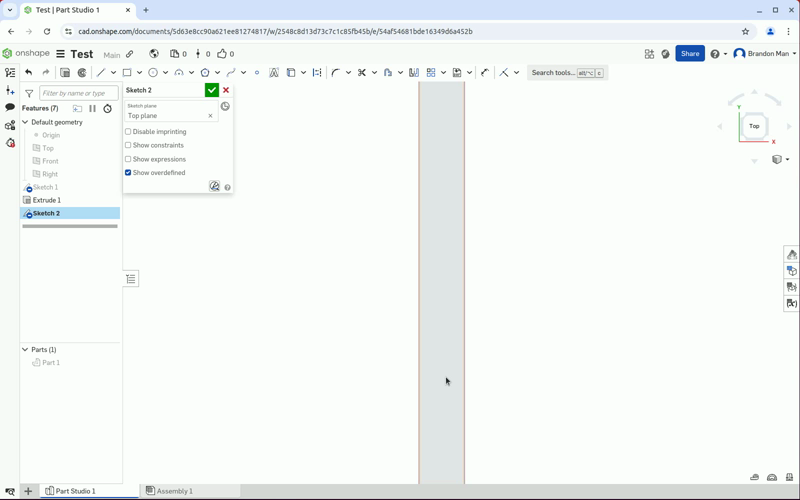
scroll(6)
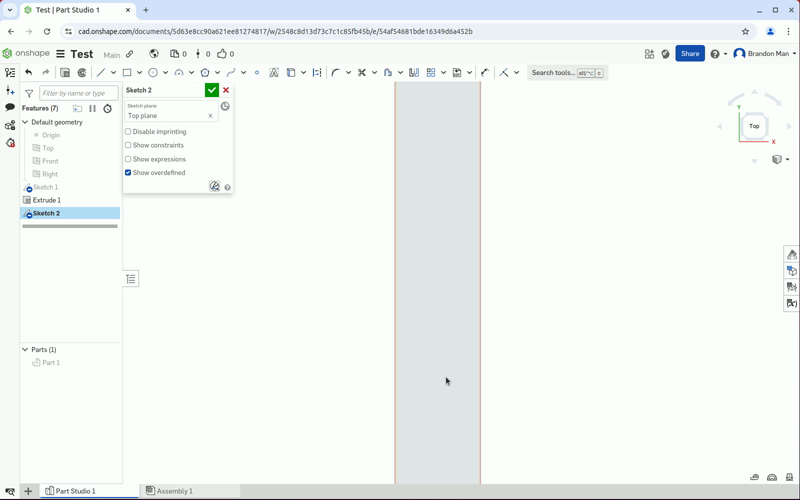
click(446, 376)
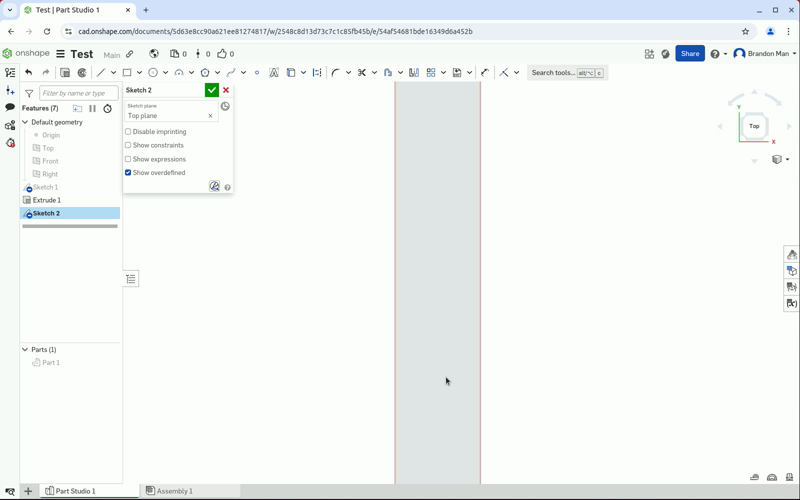
scroll(-6)
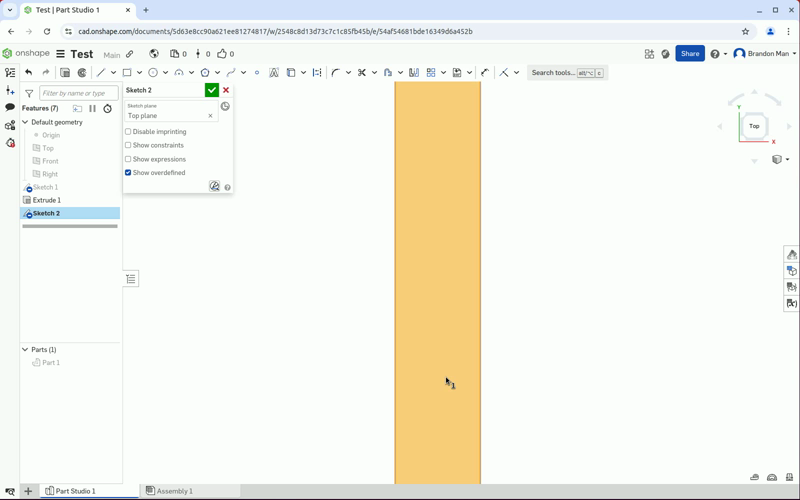
scroll(-6)
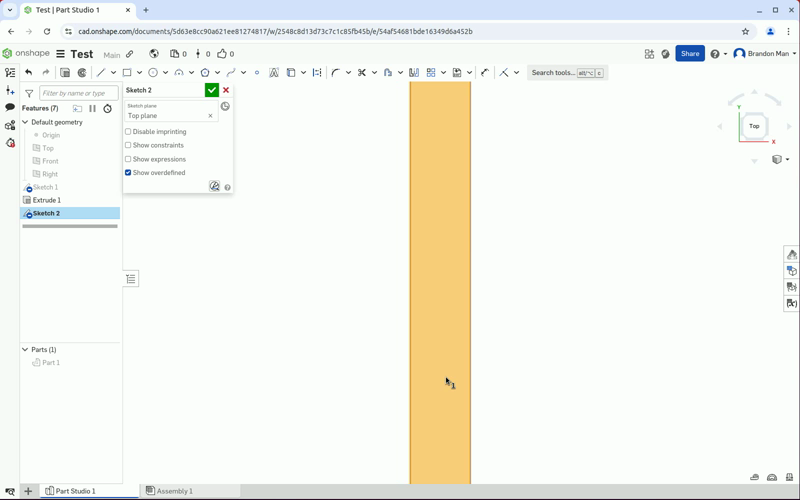
scroll(-6)
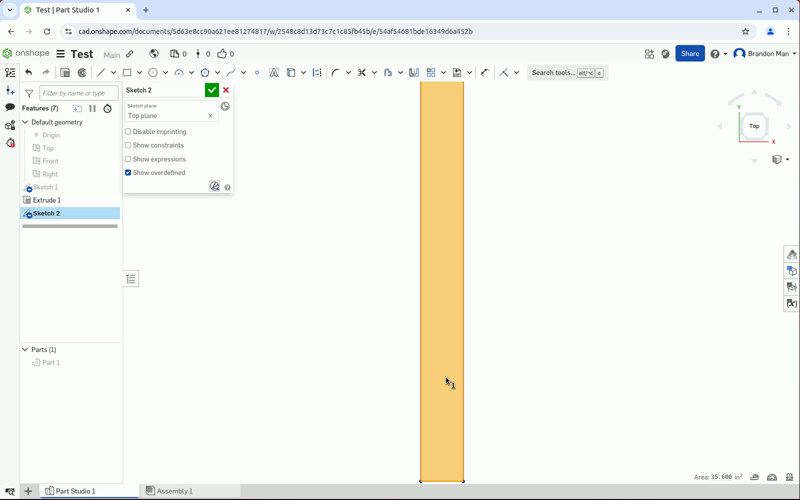
scroll(-6)
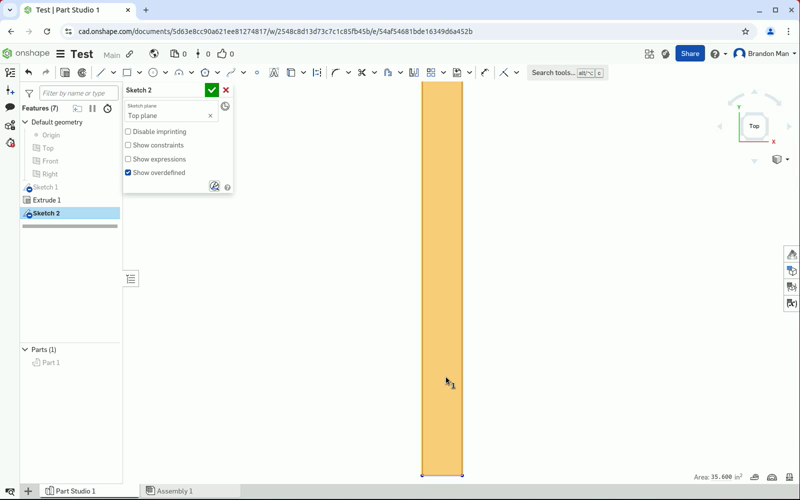
scroll(-6)
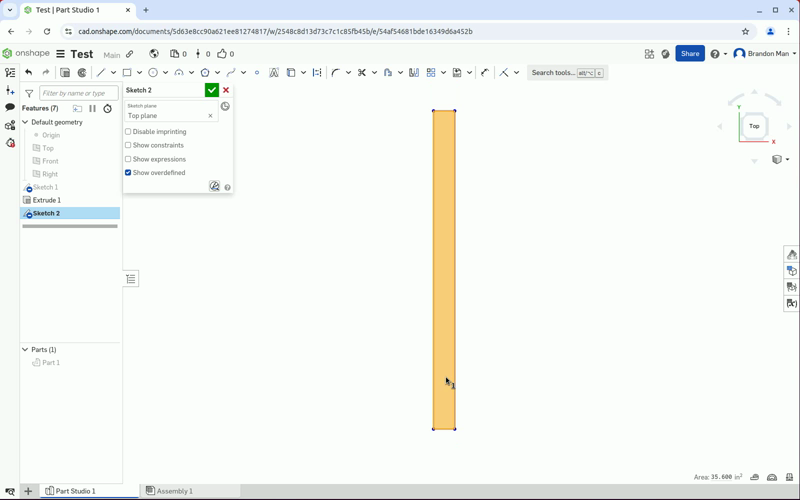
scroll(-6)
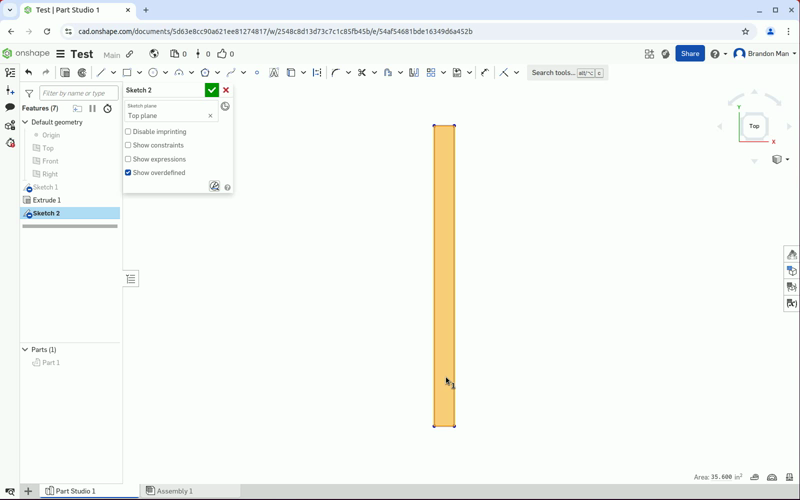
scroll(-6)
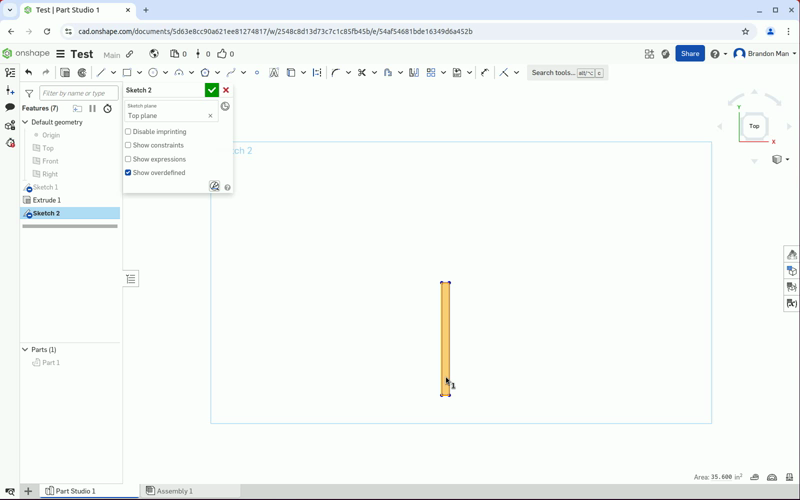
mouse_move(73, 352)
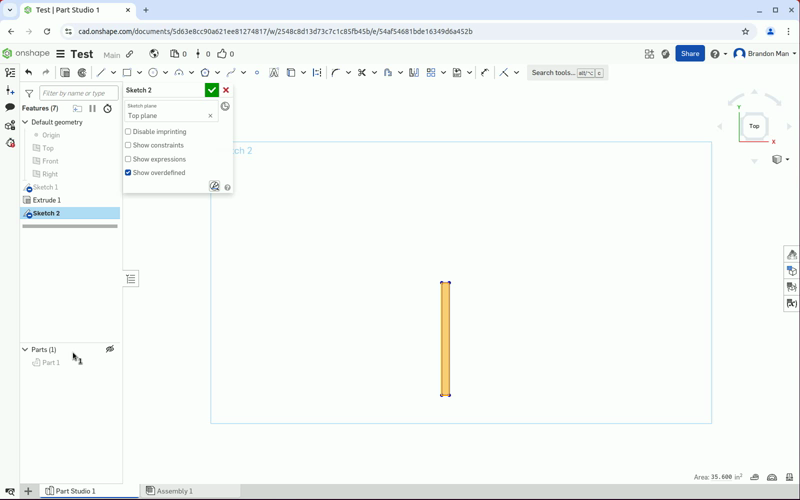
key(shift+y)
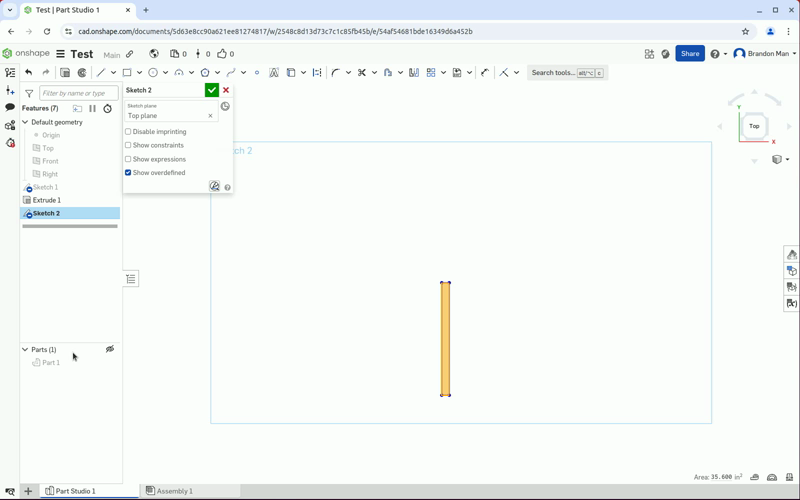
key(shift+e)
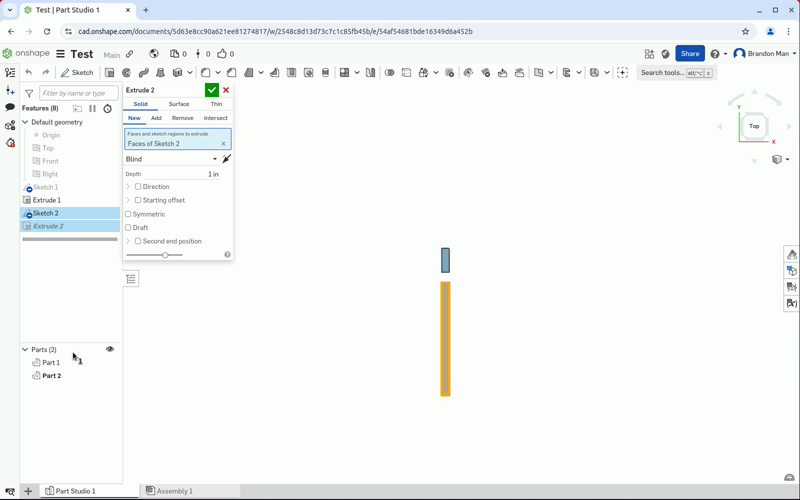
mouse_move(143, 106)
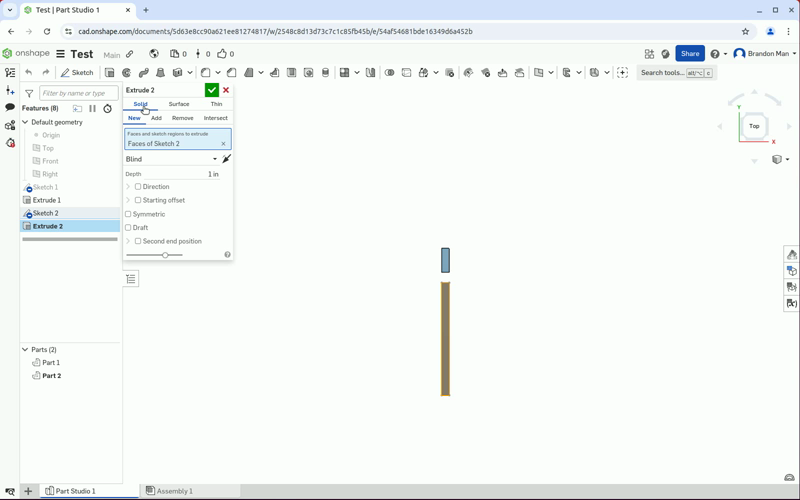
click(143, 106)
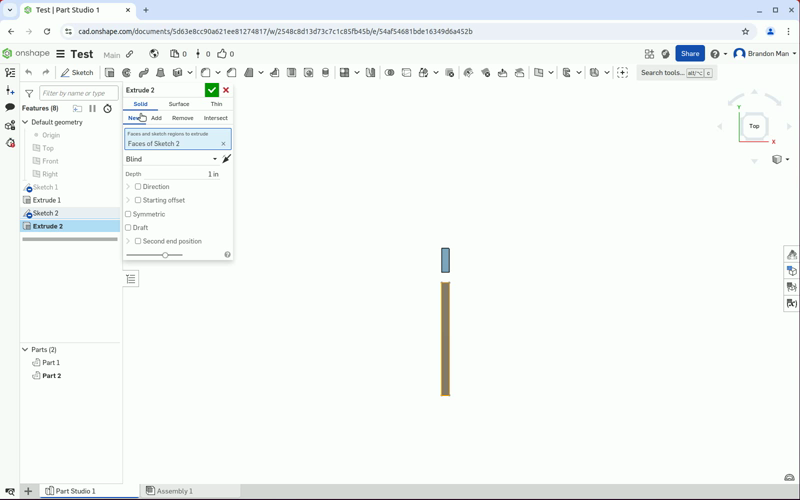
mouse_move(137, 120)
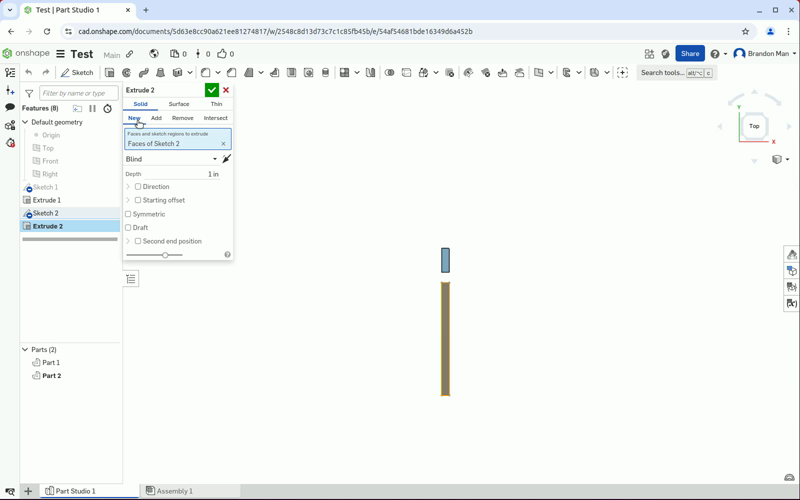
click(137, 120)
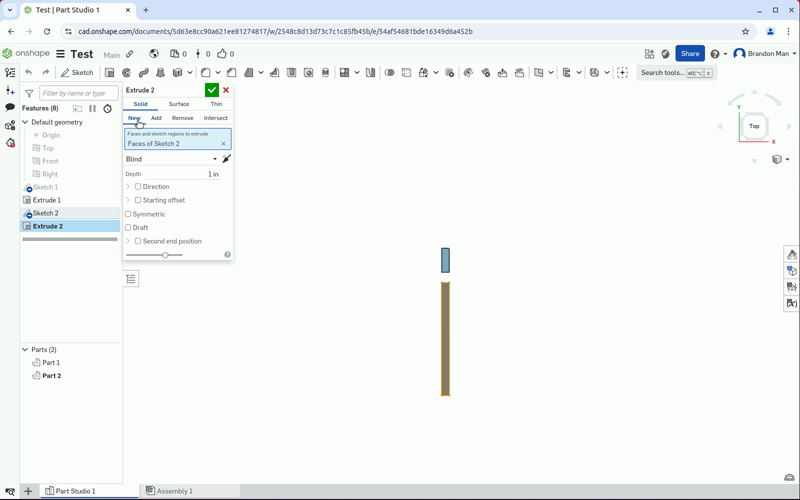
key(tab, 4)
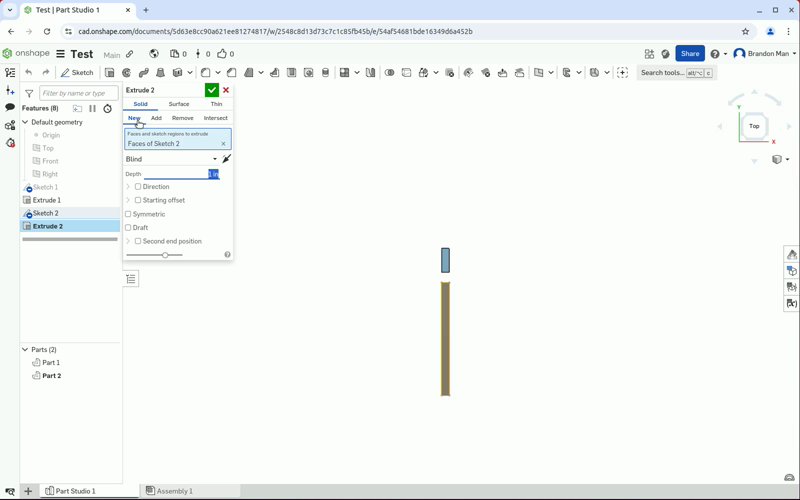
text(3.611)
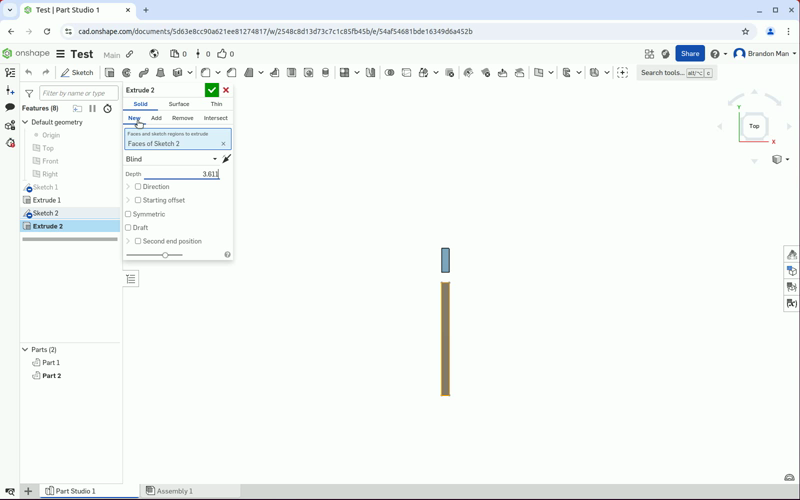
key(enter)
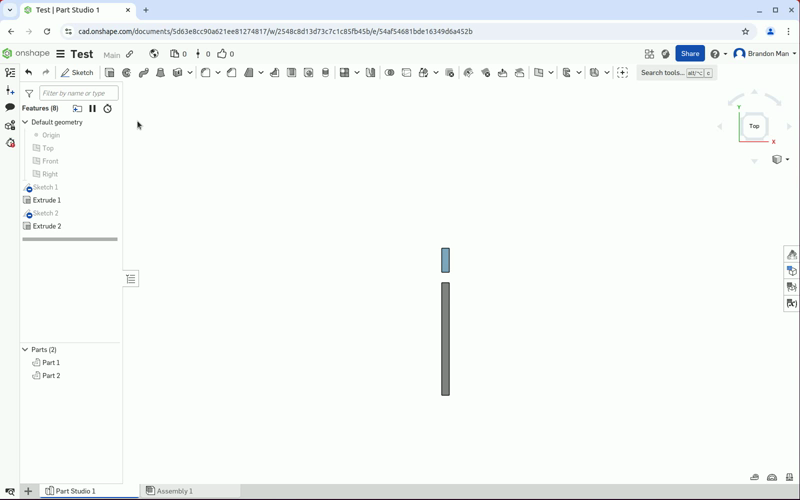
key(shift+h)
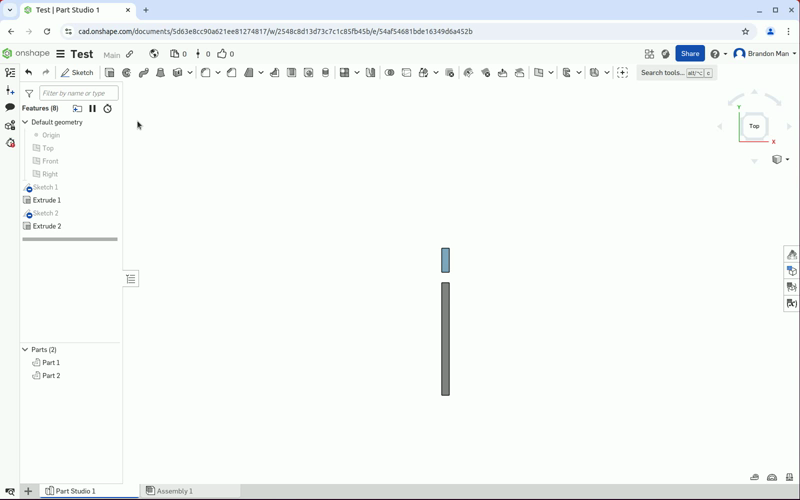
key(shift+h)
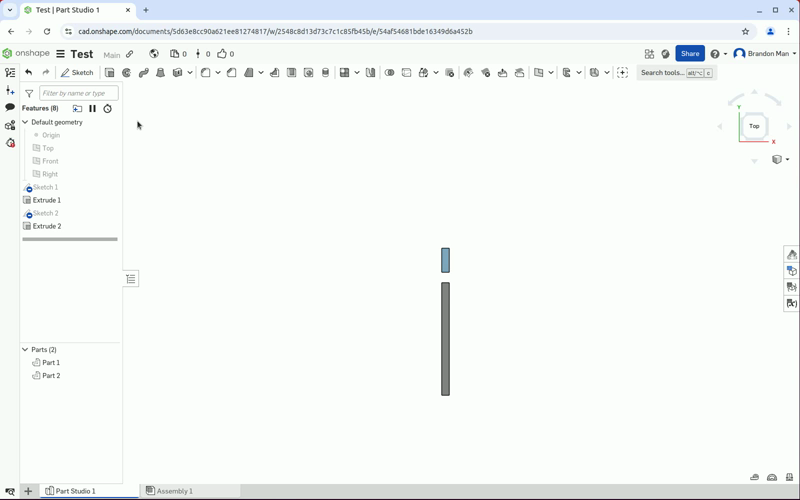
mouse_move(73, 189)
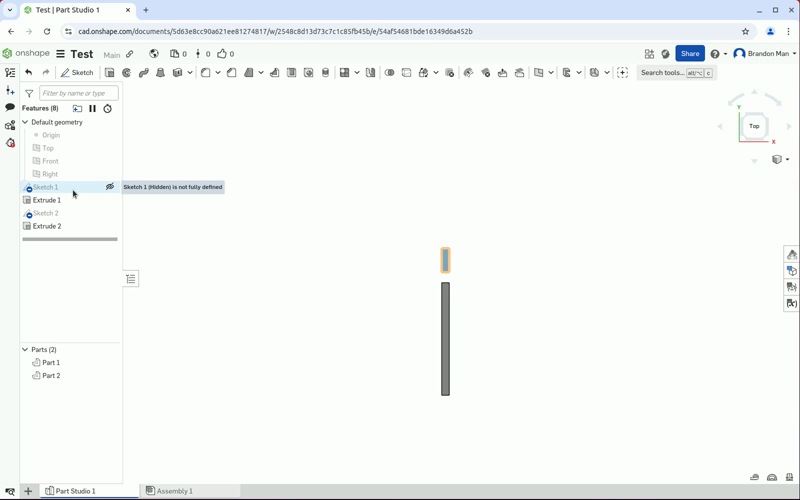
click(73, 189)
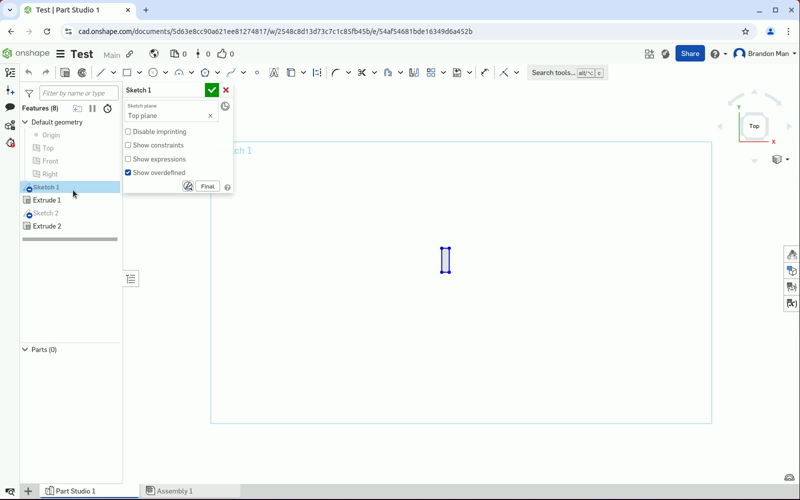
mouse_move(229, 92)
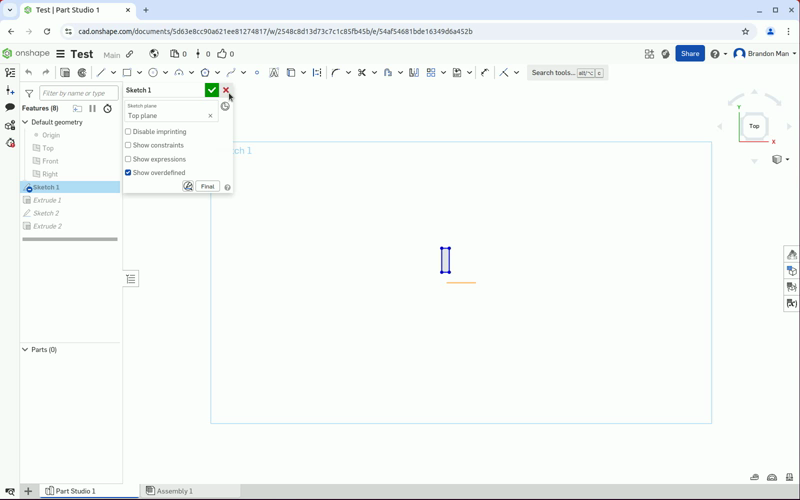
click(229, 92)
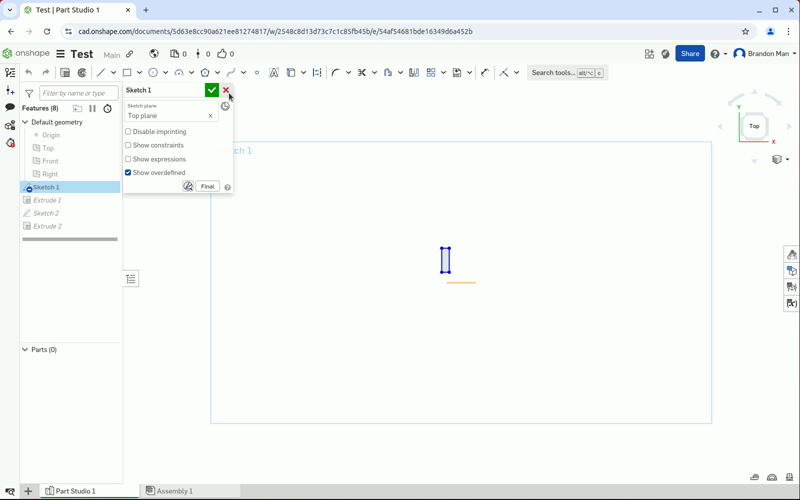
key(shift+s)
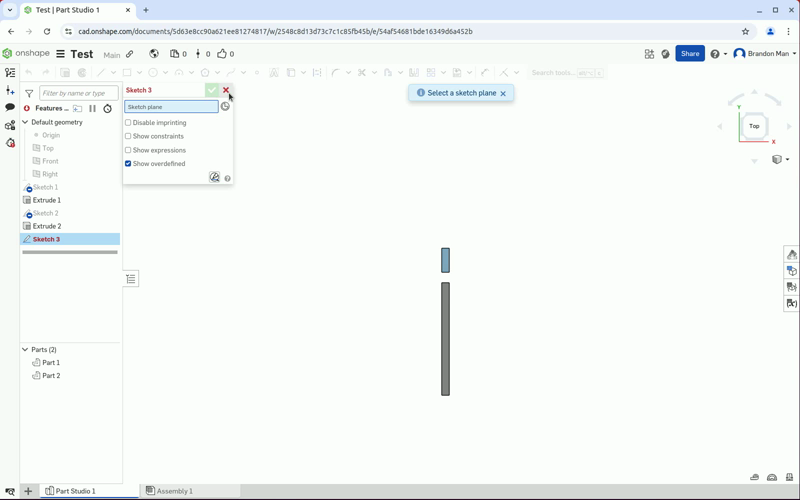
mouse_move(73, 150)
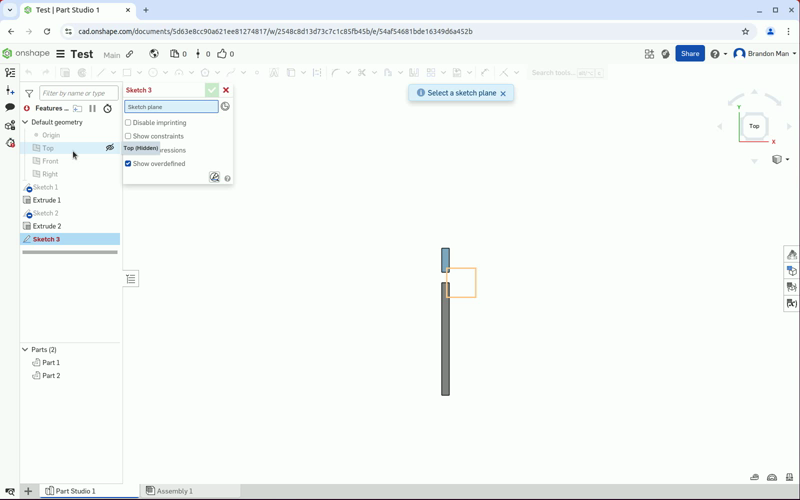
click(73, 150)
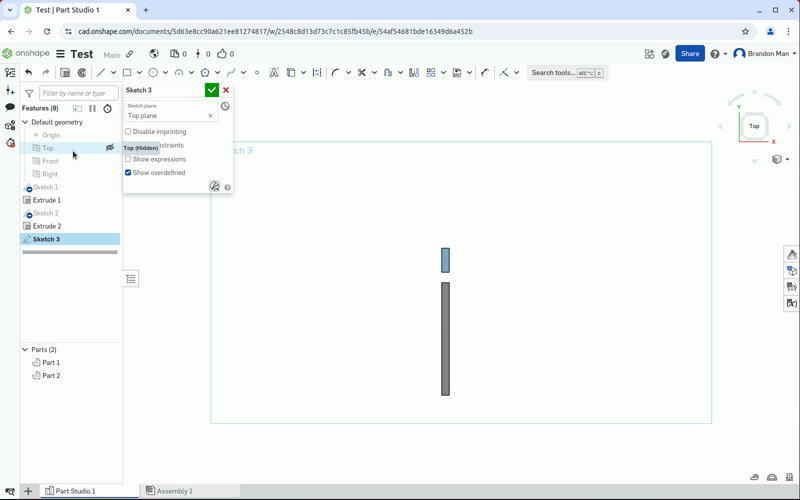
mouse_move(73, 352)
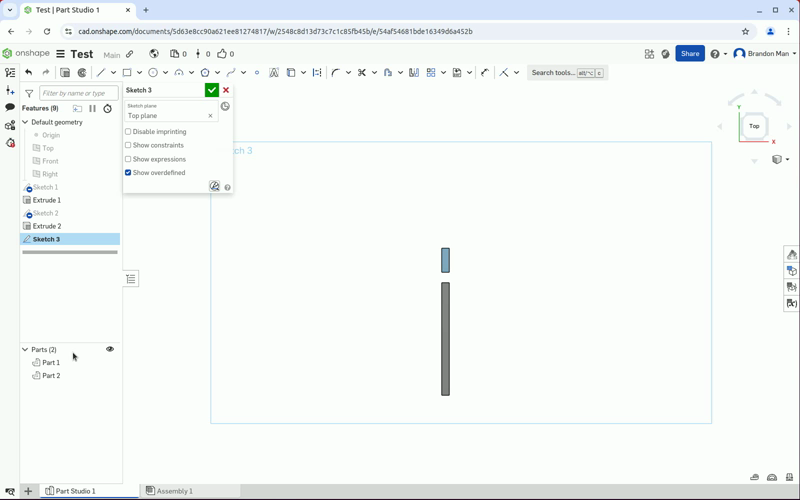
key(y)
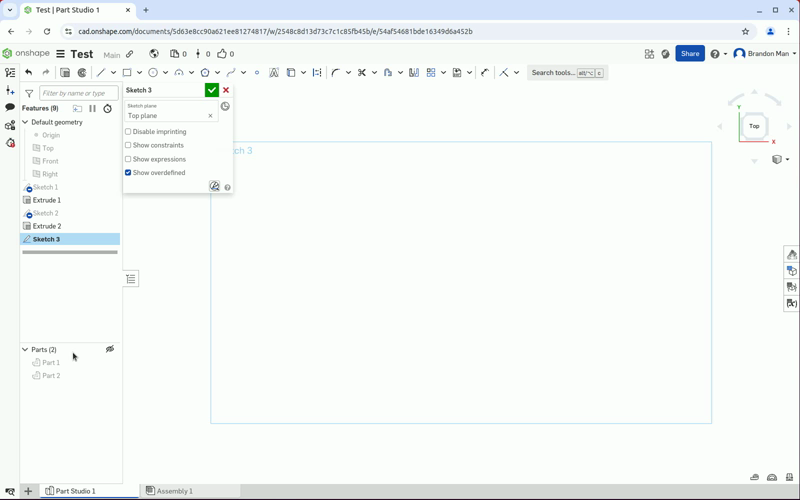
key(l)
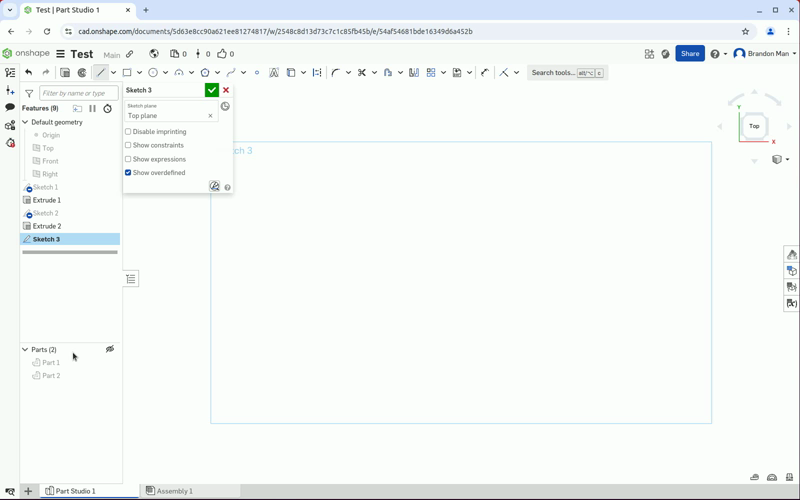
key_down(shift)
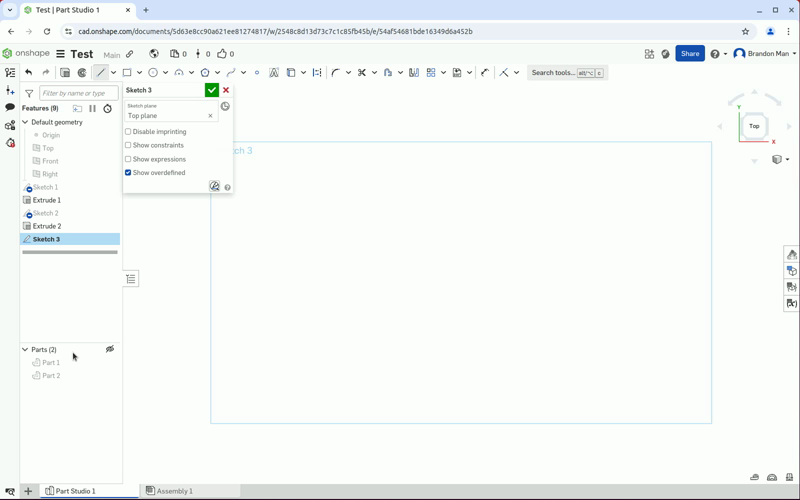
mouse_move(449, 282)
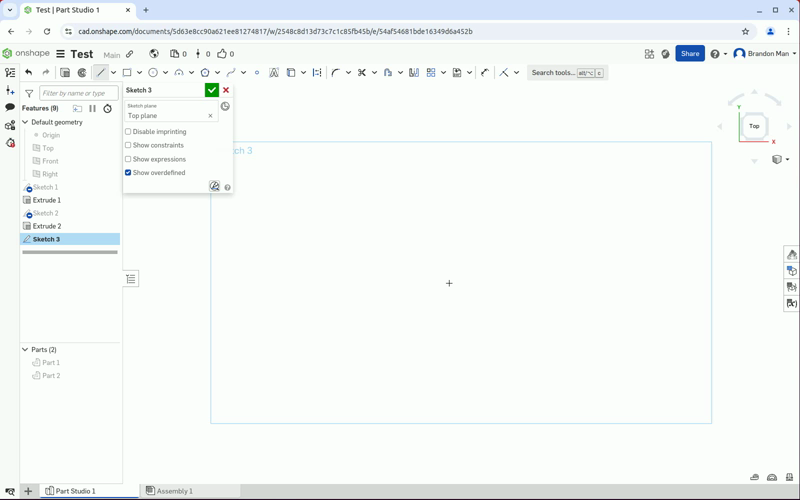
click(449, 282)
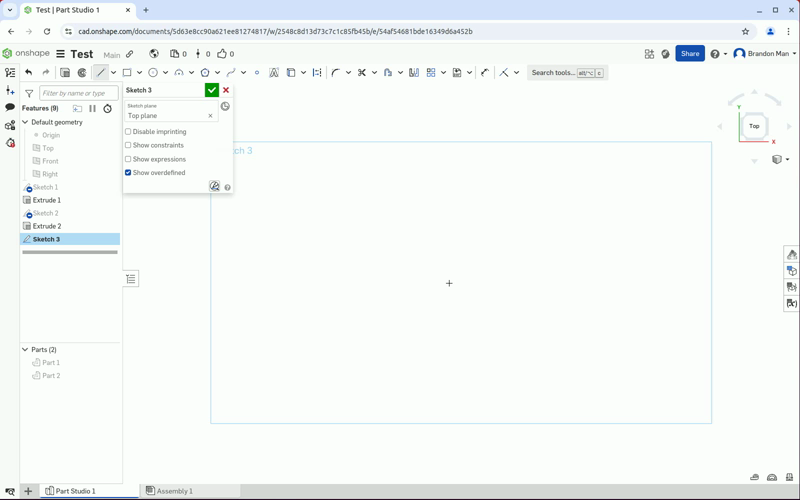
key_up(shift)
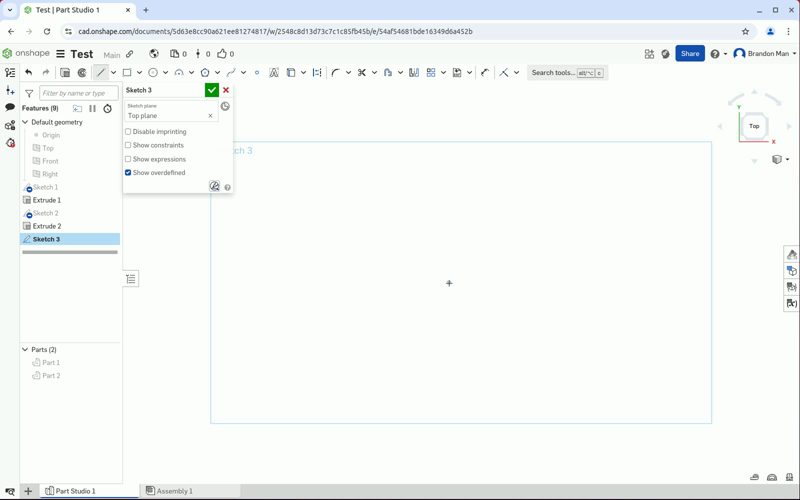
key_down(shift)
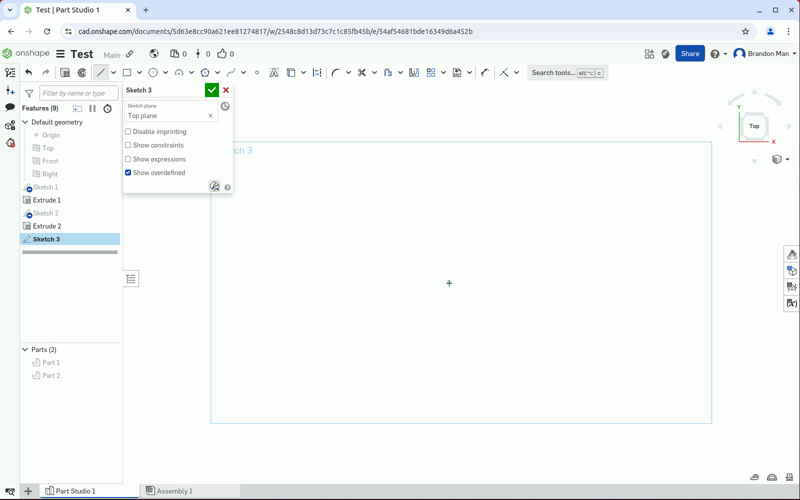
mouse_move(479, 282)
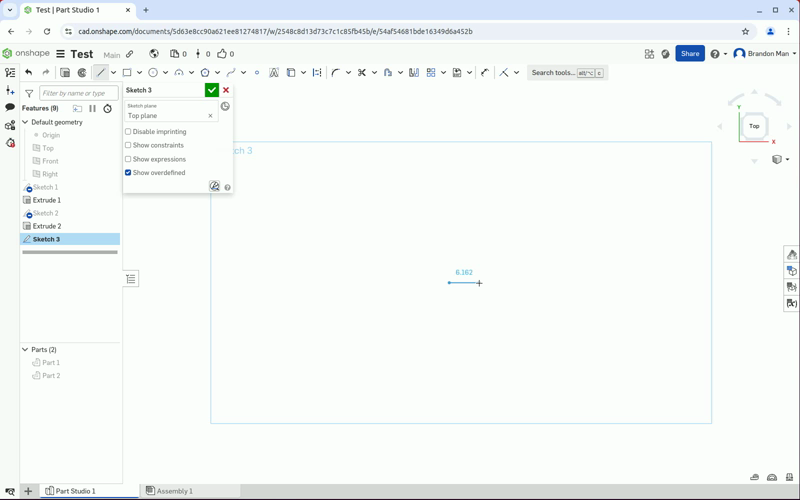
mouse_move(473, 282)
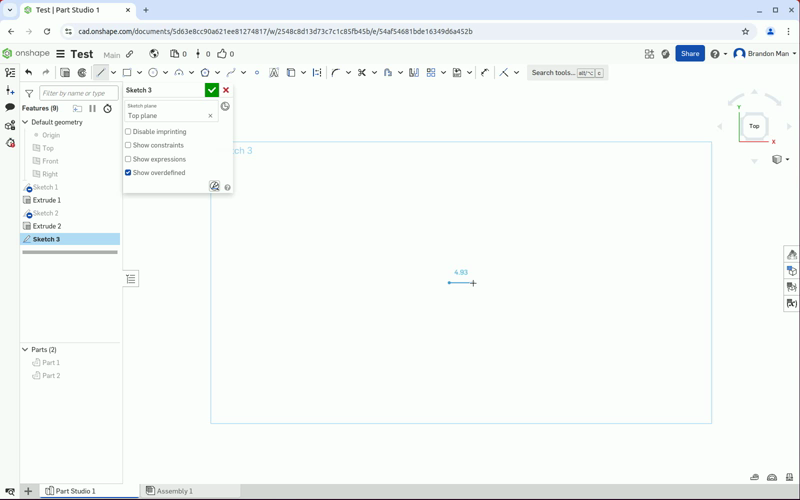
click(473, 282)
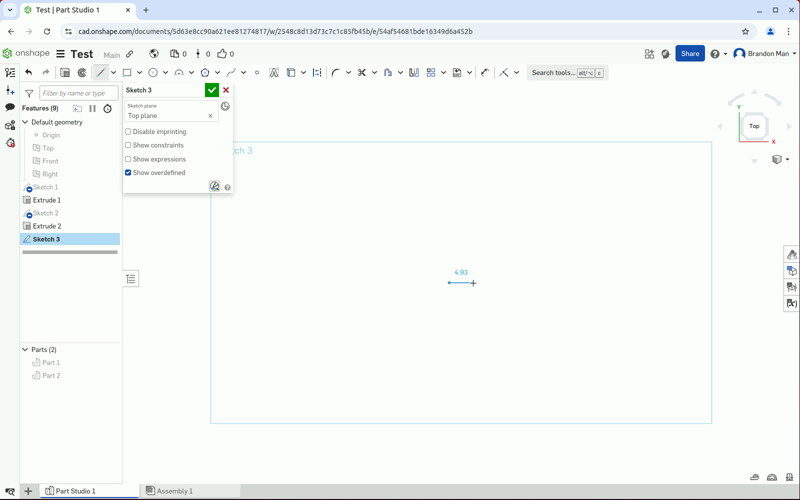
key_up(shift)
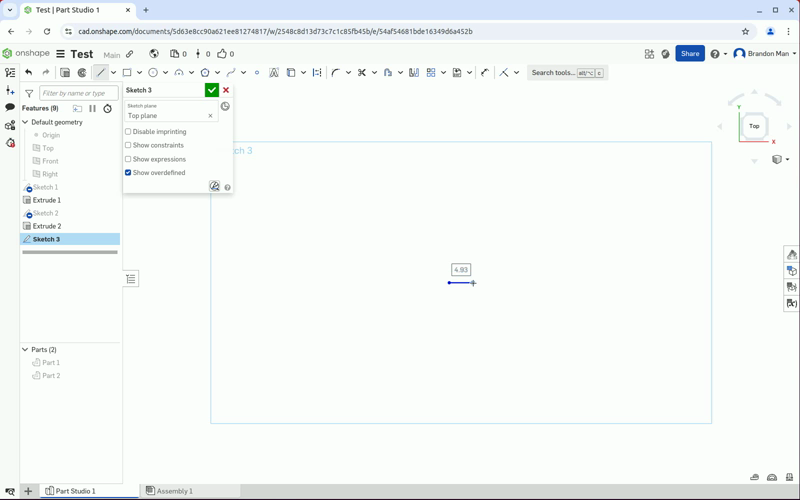
key_down(shift)
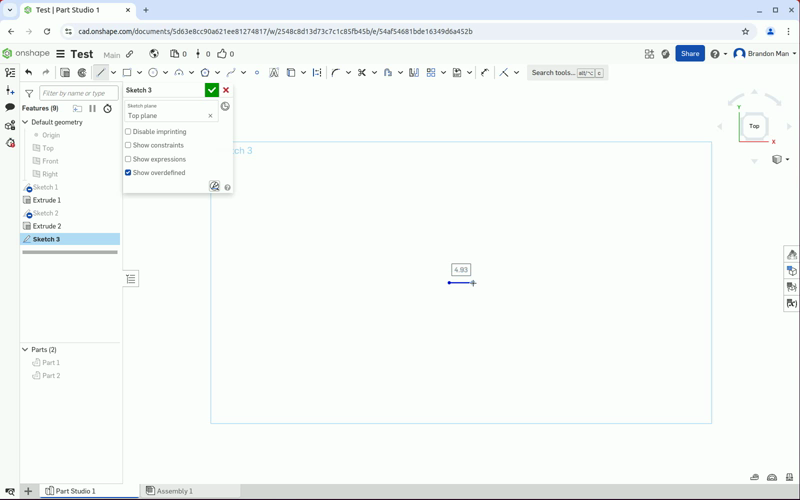
mouse_move(503, 282)
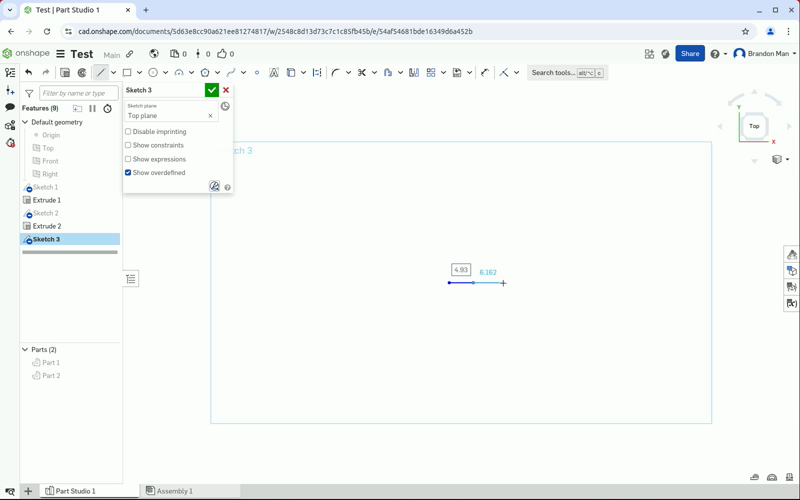
mouse_move(473, 271)
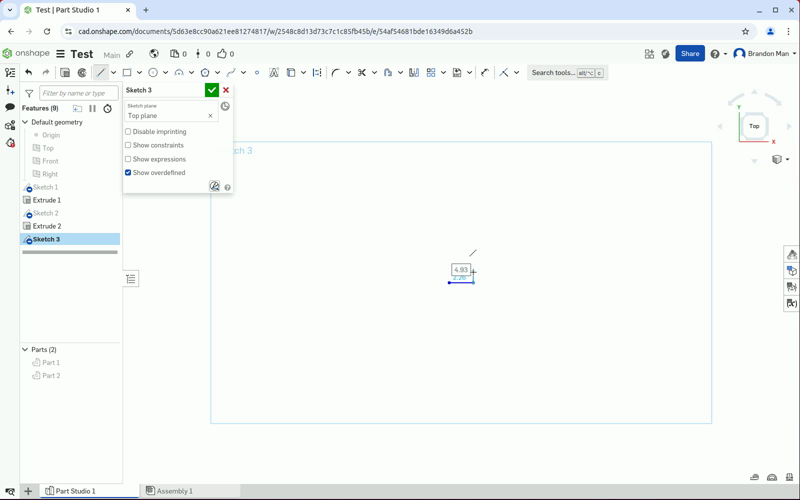
click(473, 271)
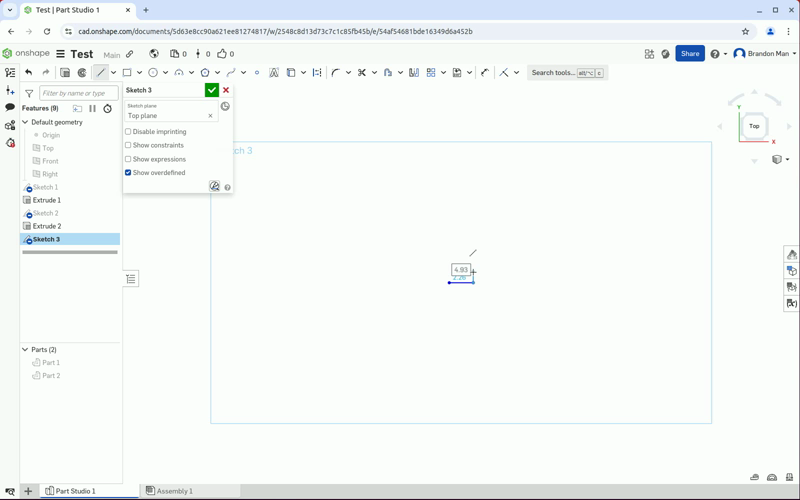
key_up(shift)
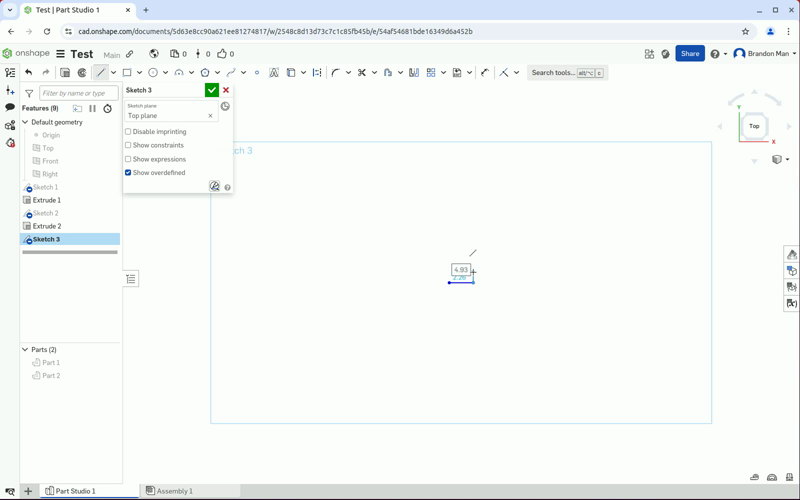
key_down(shift)
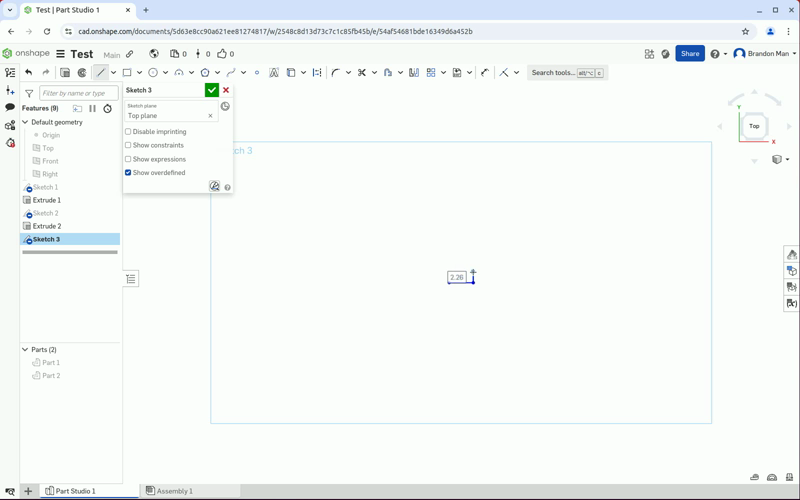
mouse_move(503, 271)
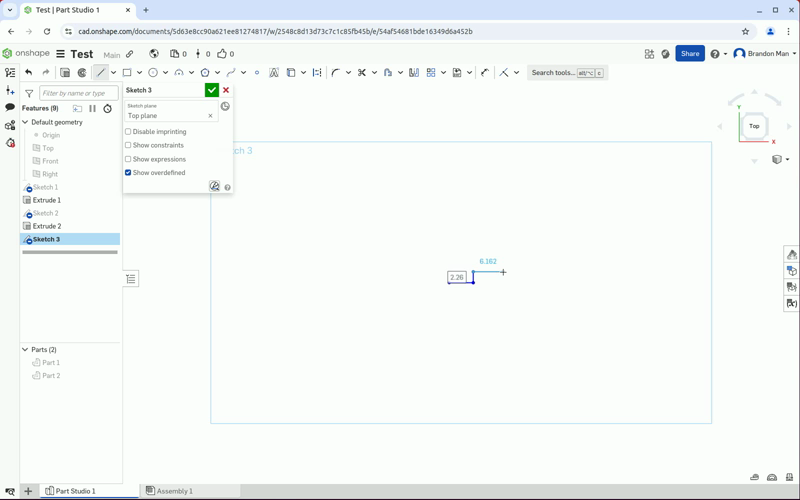
mouse_move(449, 271)
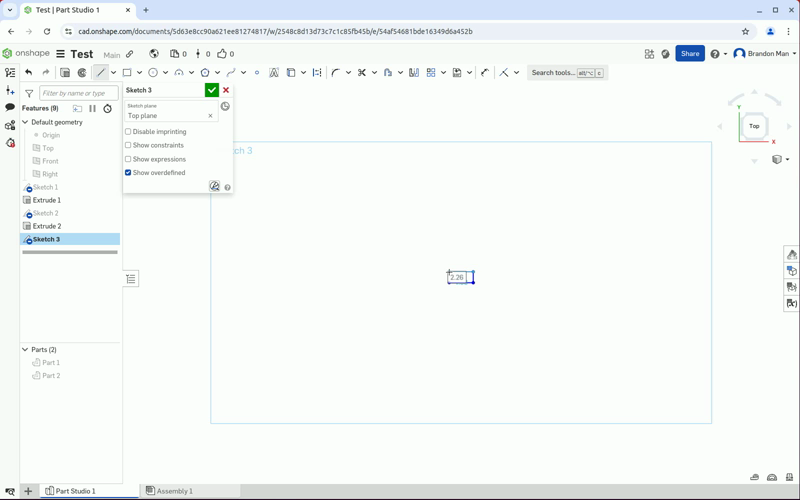
click(449, 271)
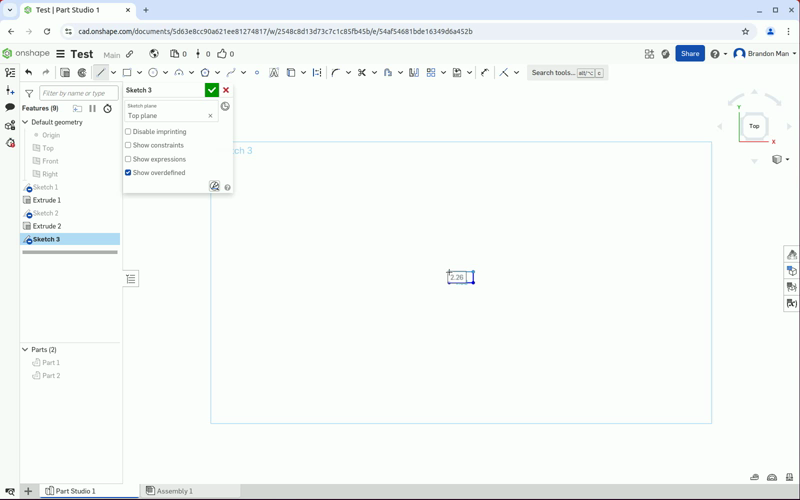
key_up(shift)
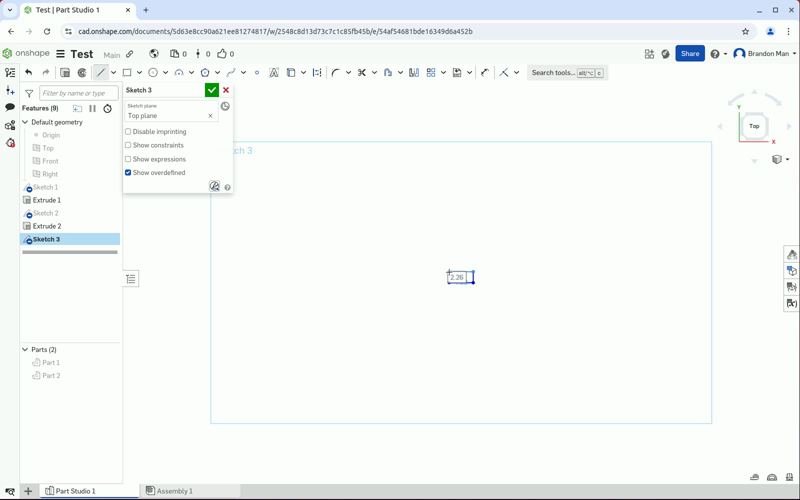
mouse_move(479, 271)
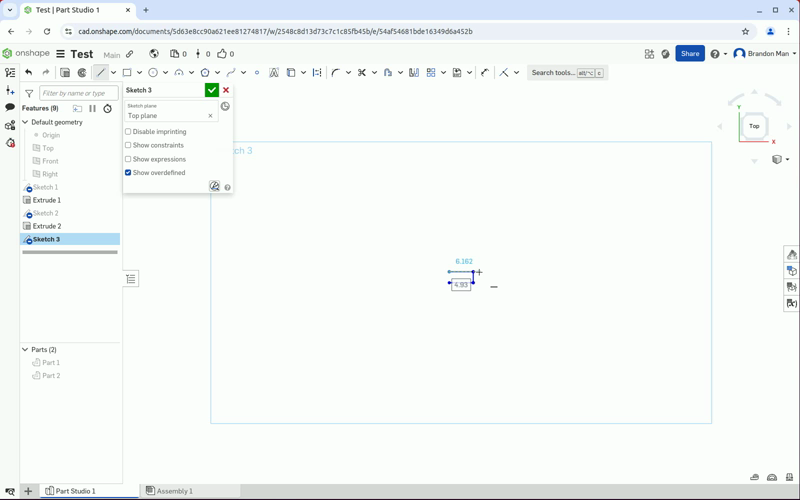
key_down(shift)
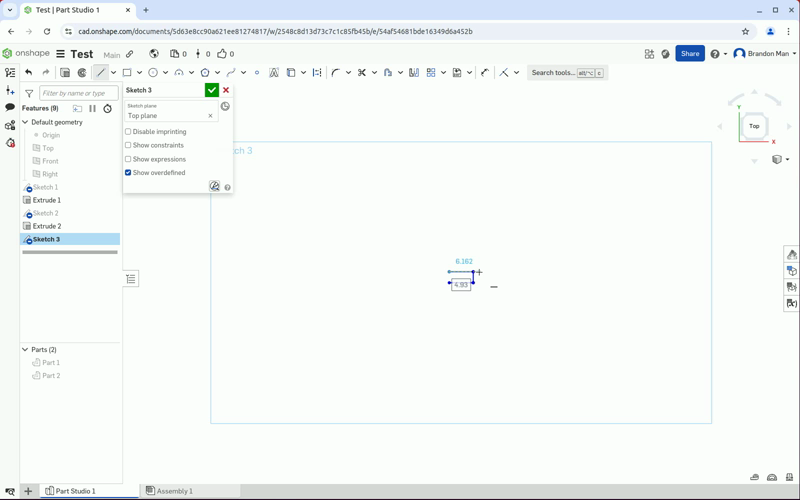
mouse_move(449, 282)
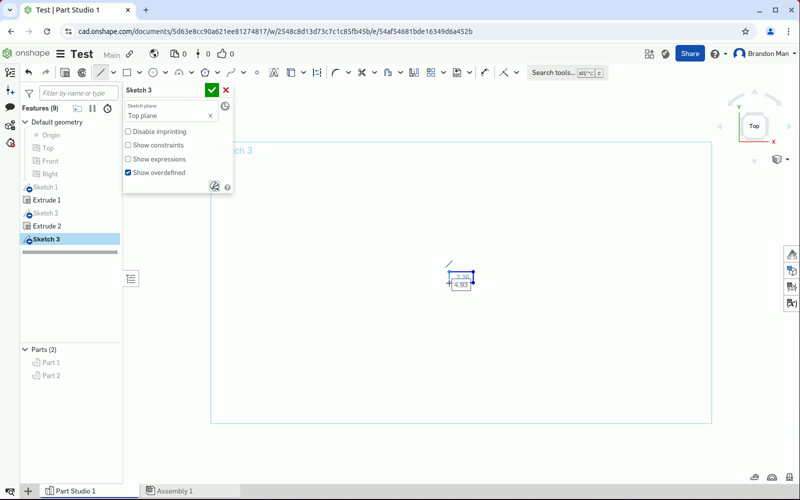
key_up(shift)
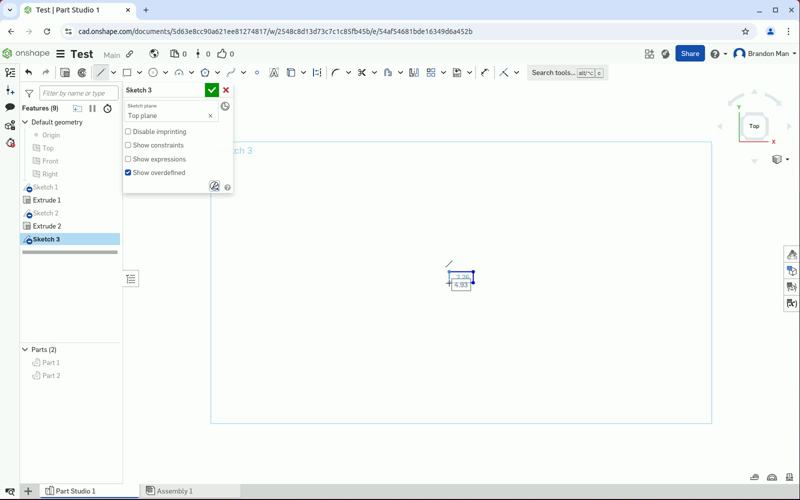
click(449, 282)
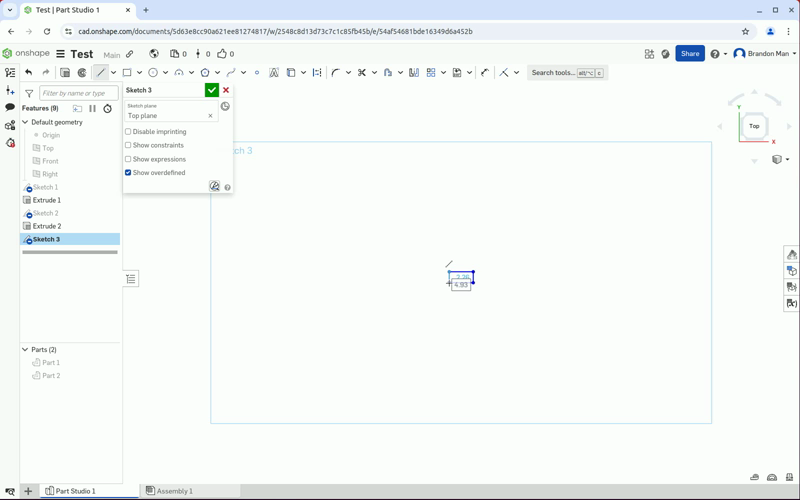
key(esc)
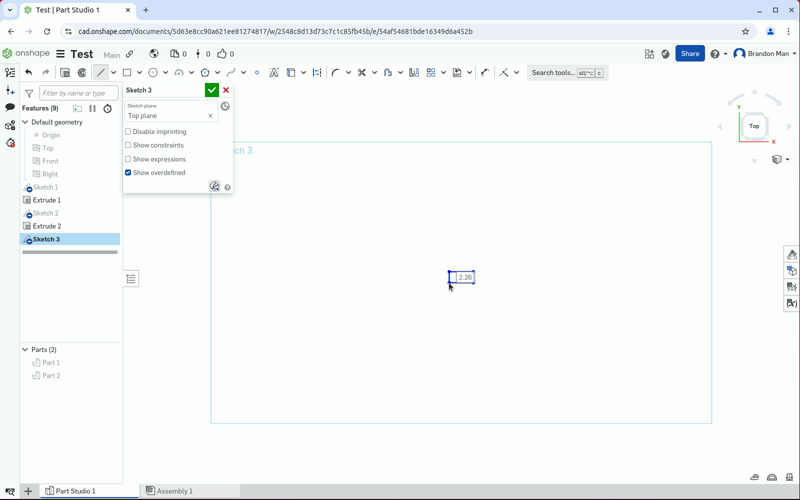
mouse_move(461, 273)
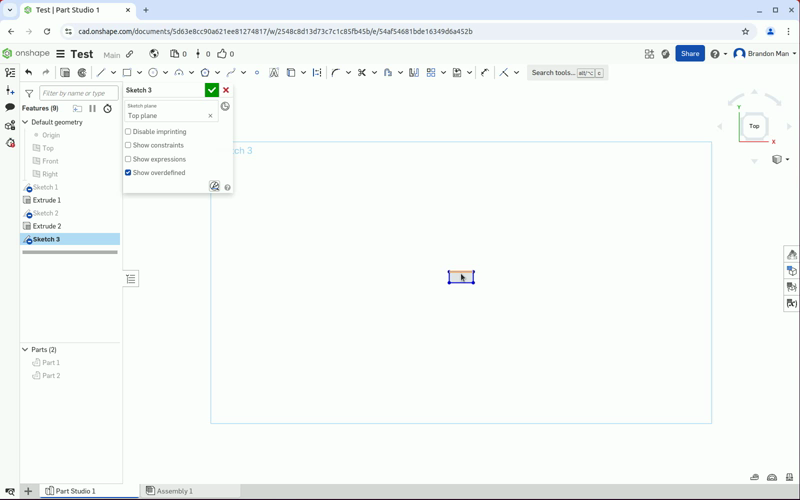
scroll(6)
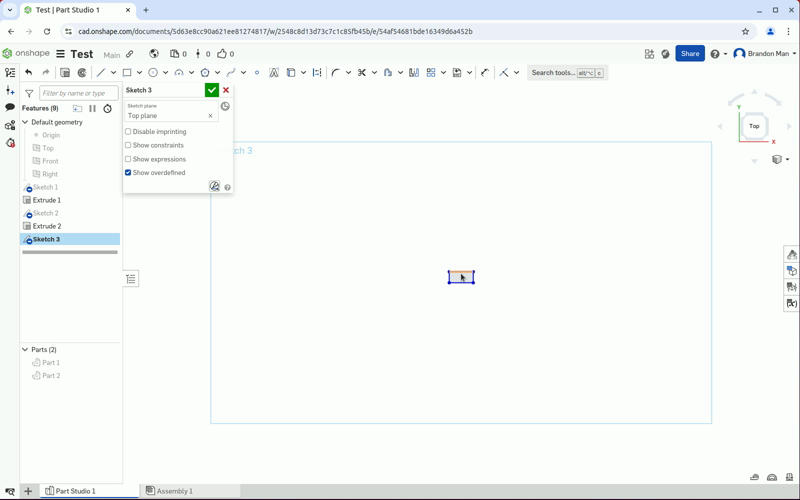
scroll(6)
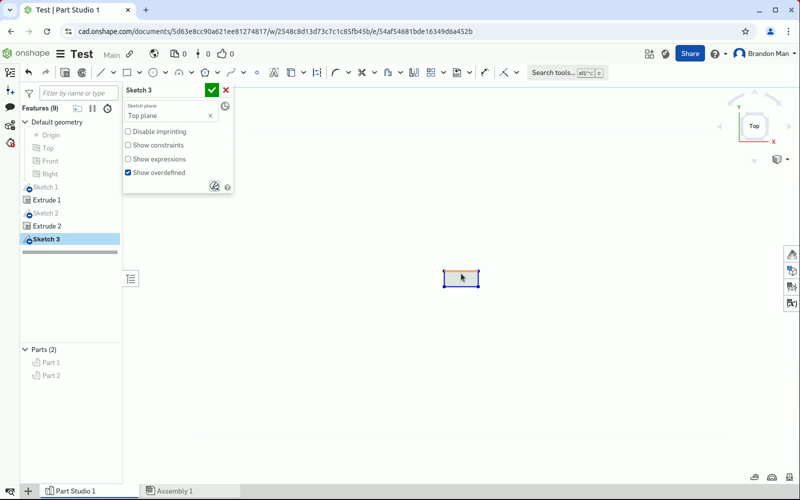
scroll(6)
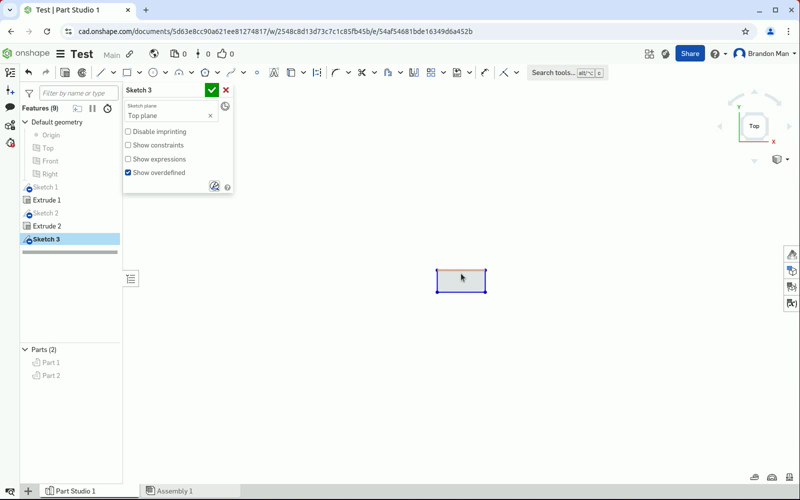
scroll(6)
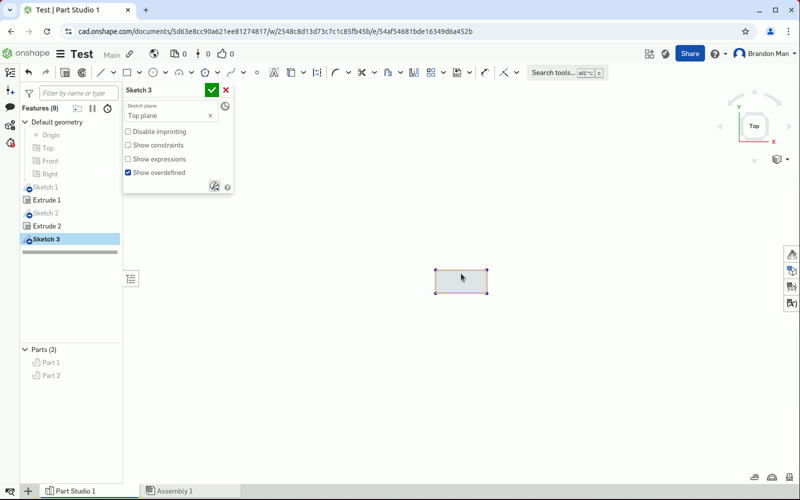
scroll(6)
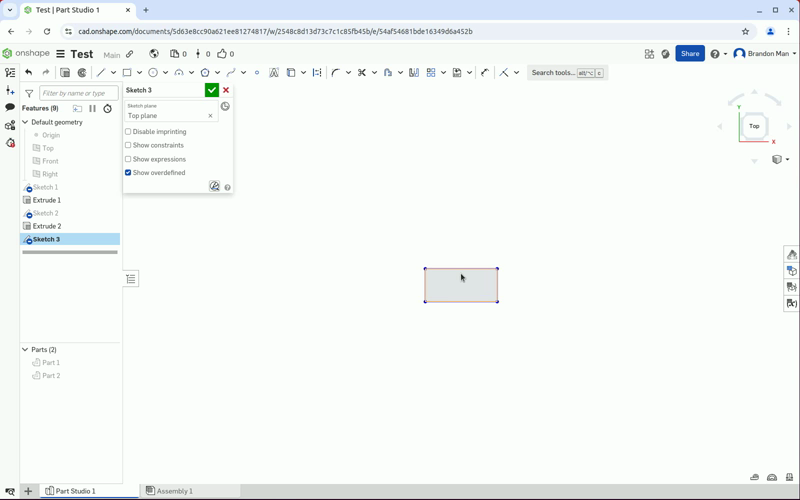
scroll(6)
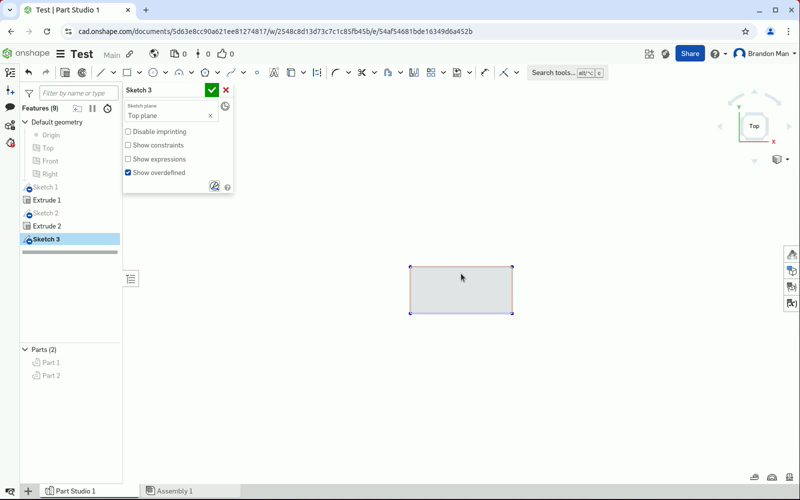
scroll(6)
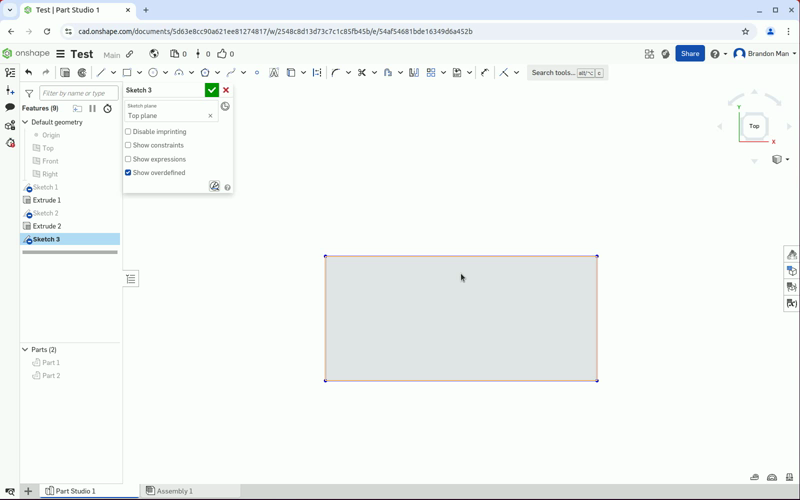
click(461, 273)
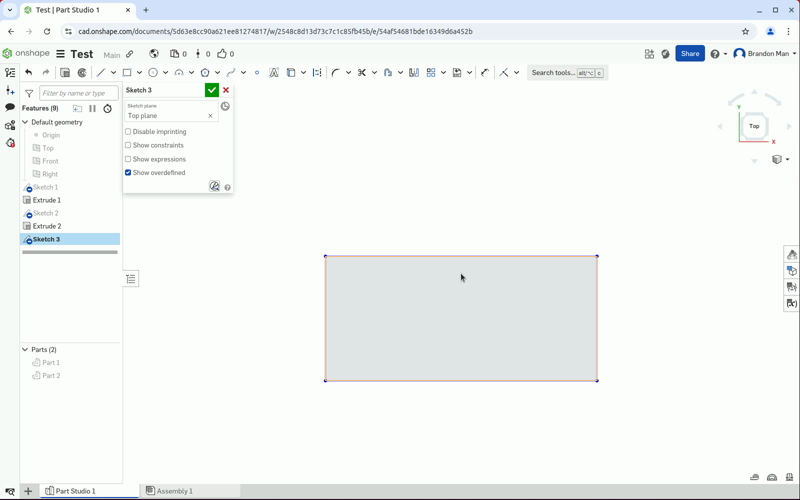
scroll(-6)
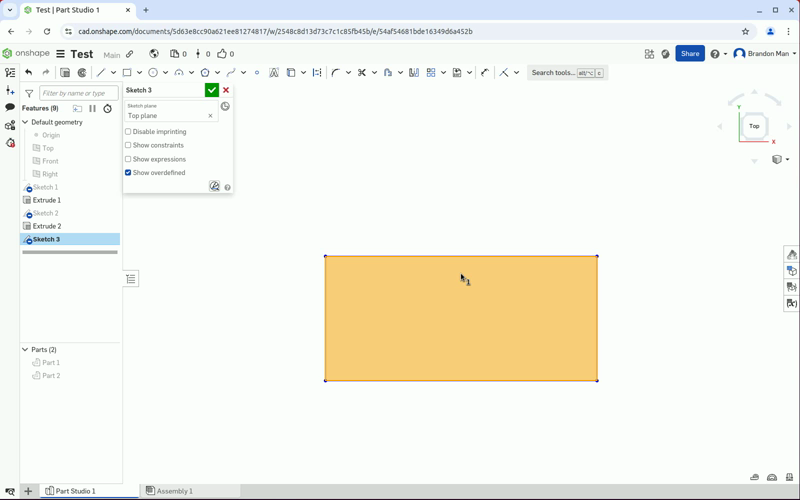
scroll(-6)
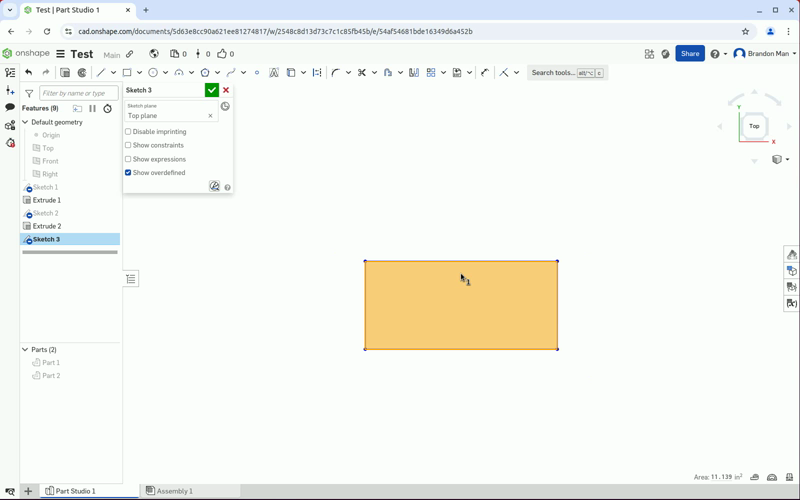
scroll(-6)
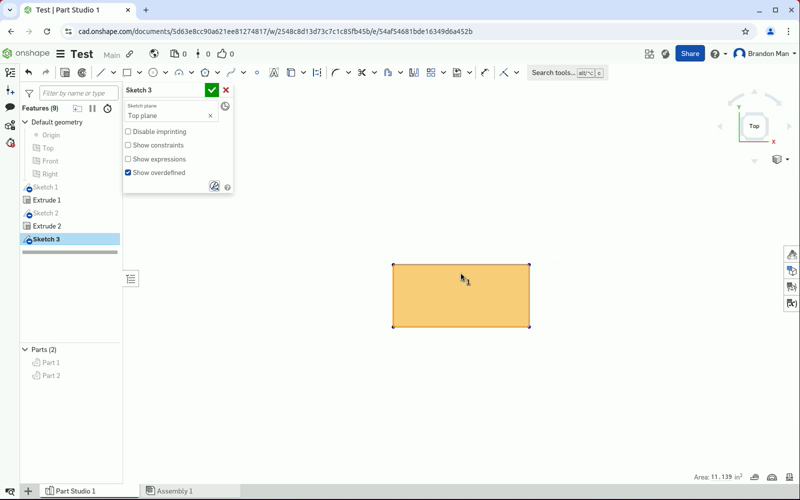
scroll(-6)
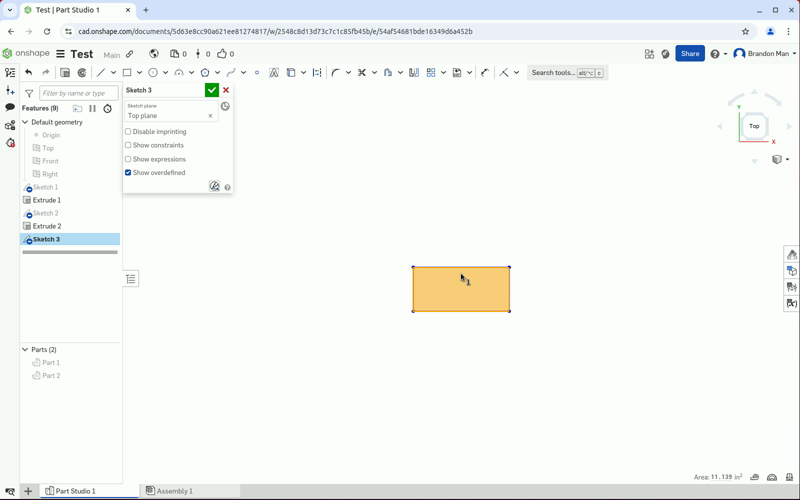
scroll(-6)
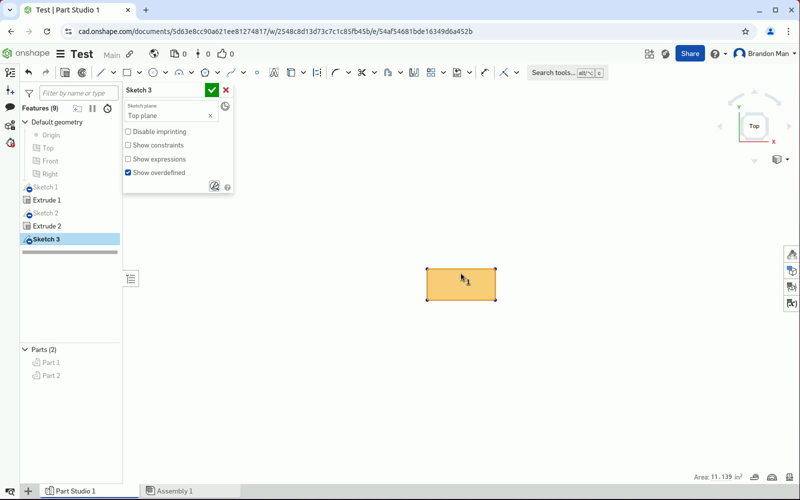
scroll(-6)
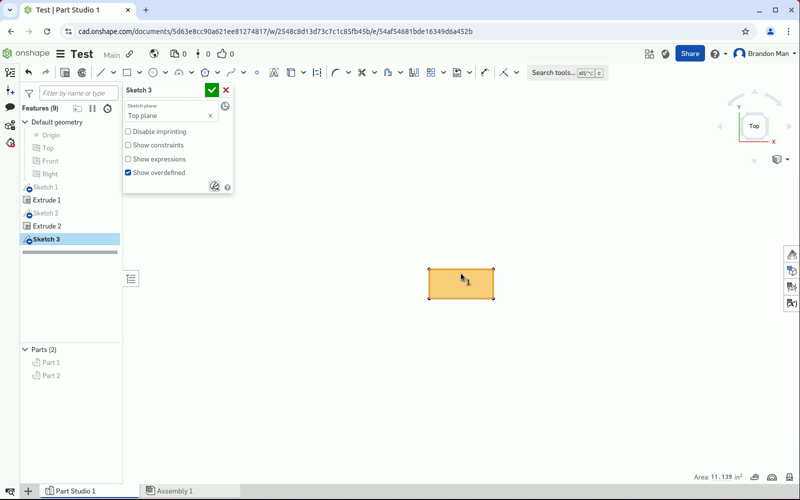
scroll(-6)
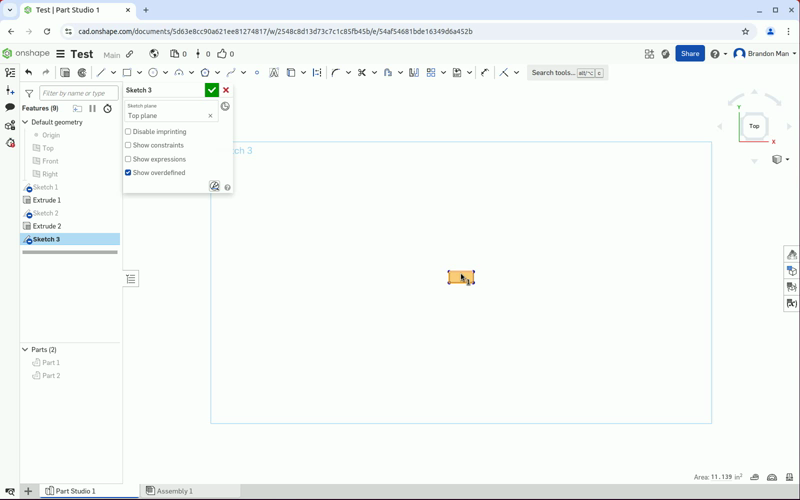
mouse_move(73, 352)
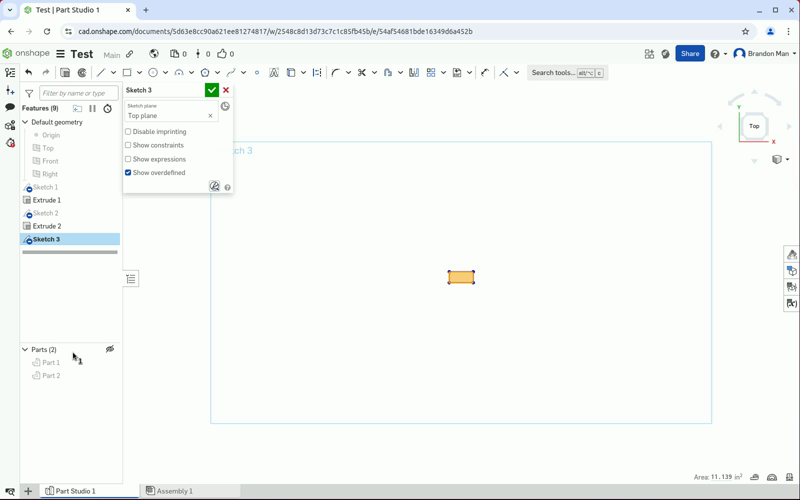
key(shift+y)
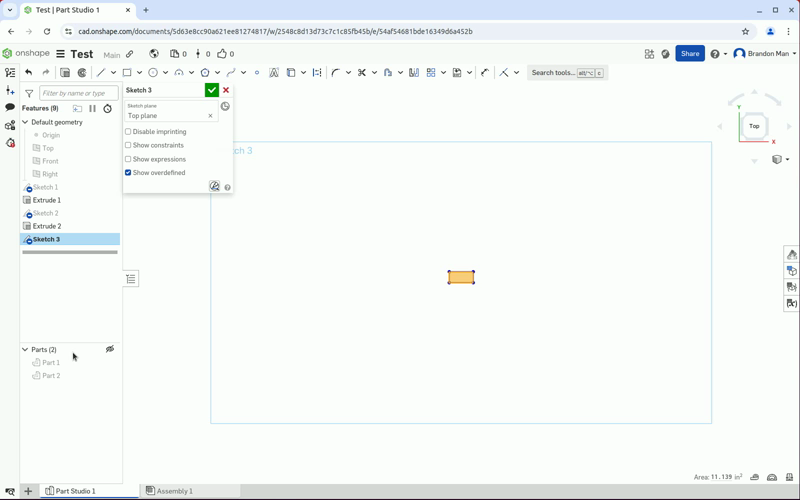
key(shift+e)
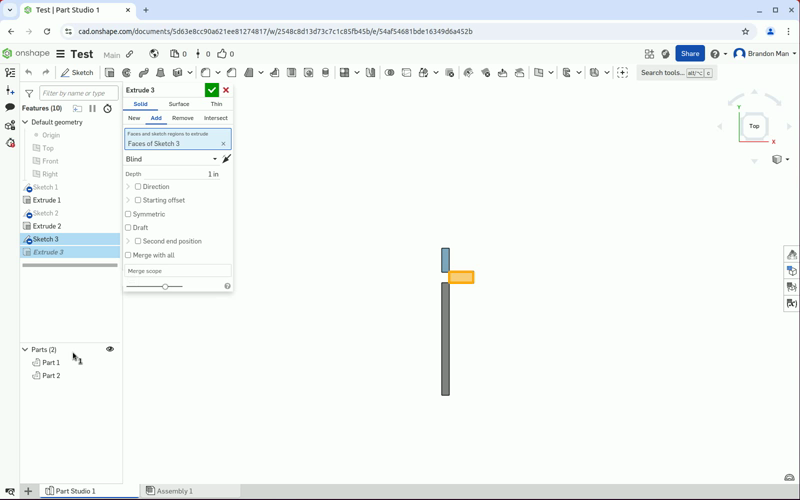
mouse_move(143, 106)
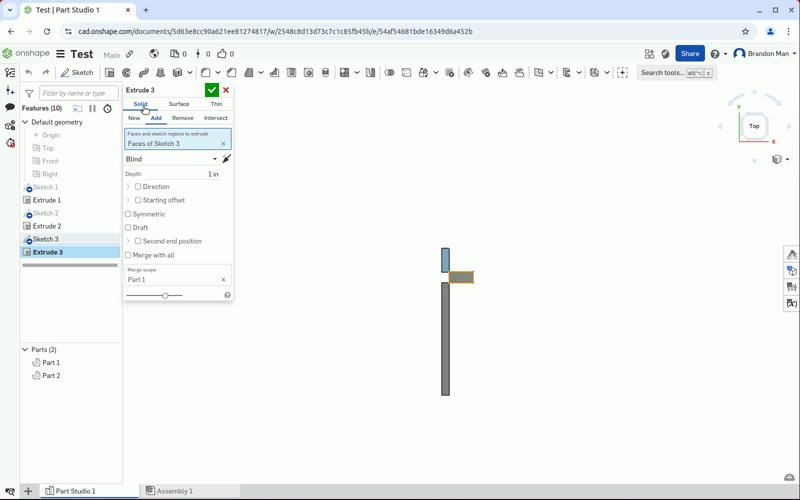
click(143, 106)
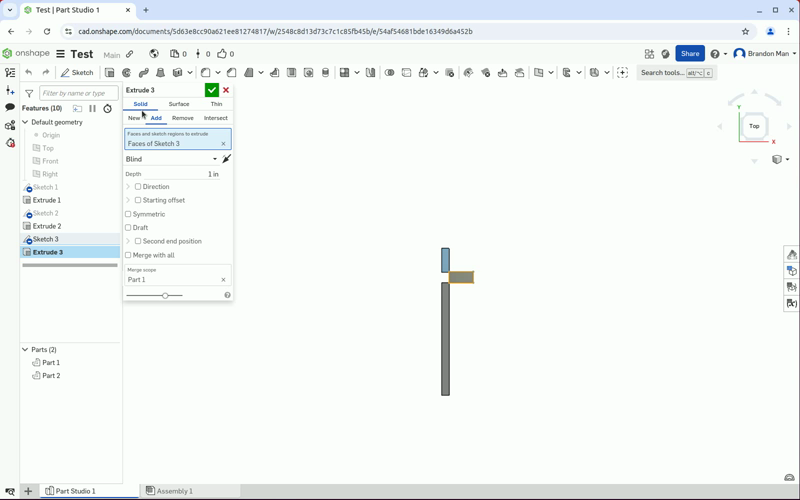
mouse_move(137, 120)
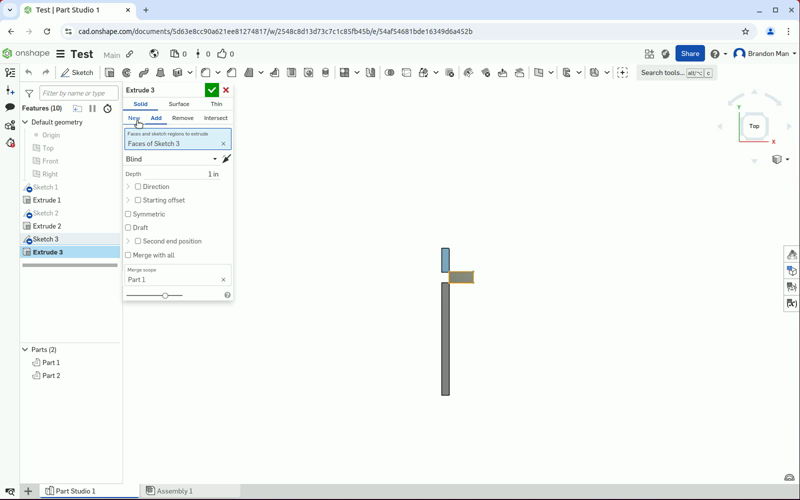
click(137, 120)
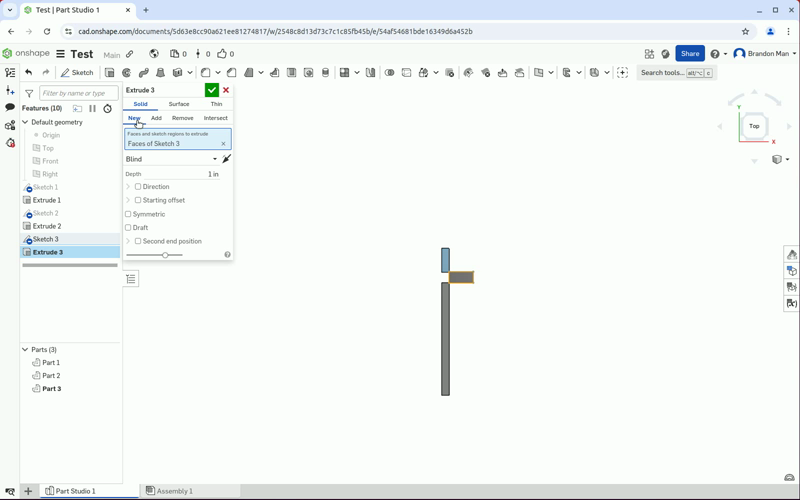
key(tab, 4)
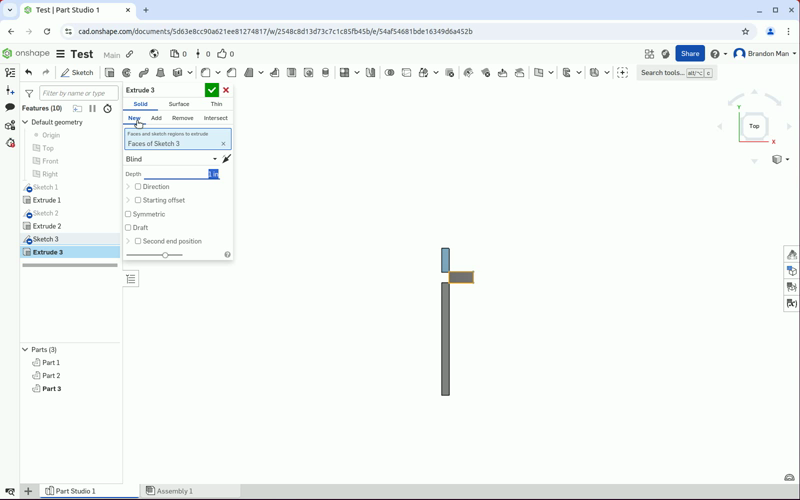
text(3.611)
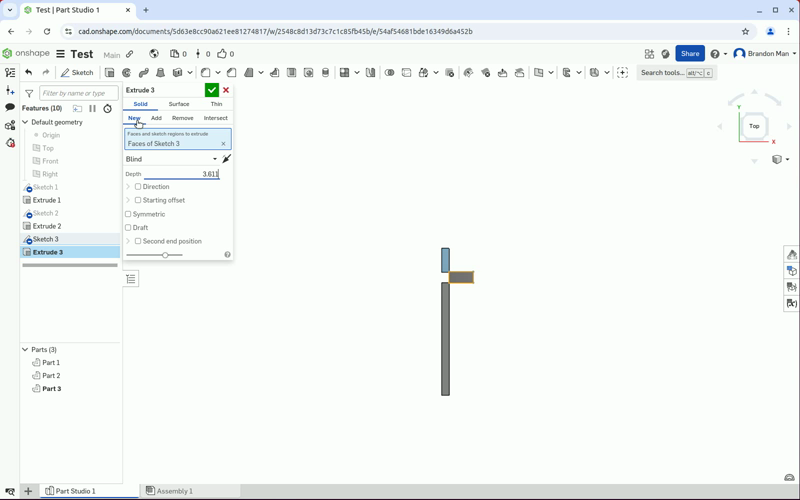
key(enter)
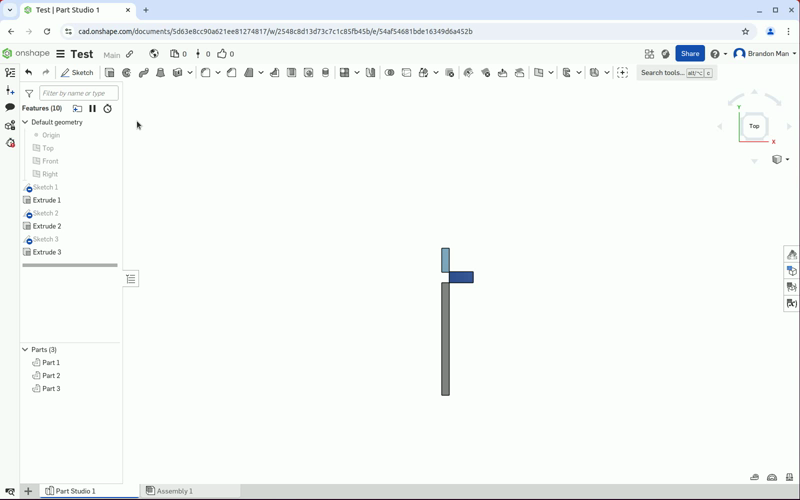
key(shift+h)
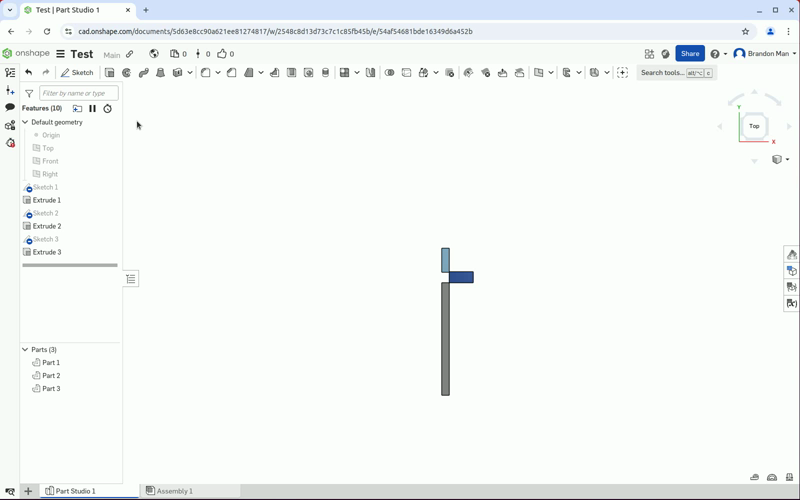
key(shift+h)
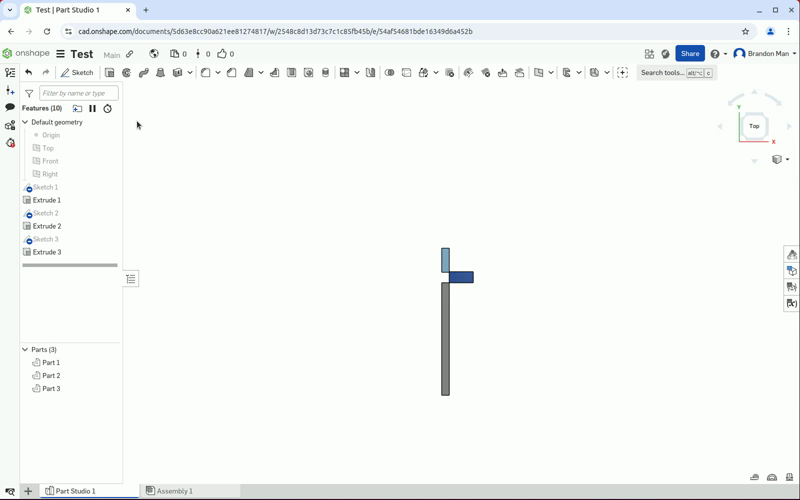
mouse_move(73, 189)
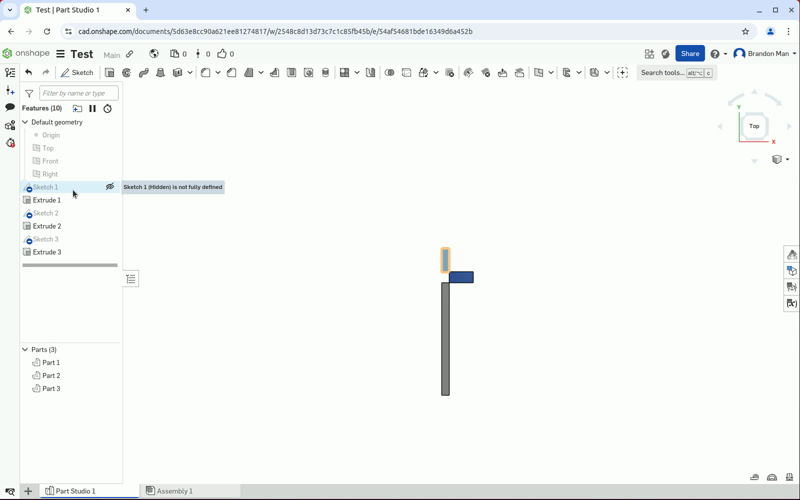
click(73, 189)
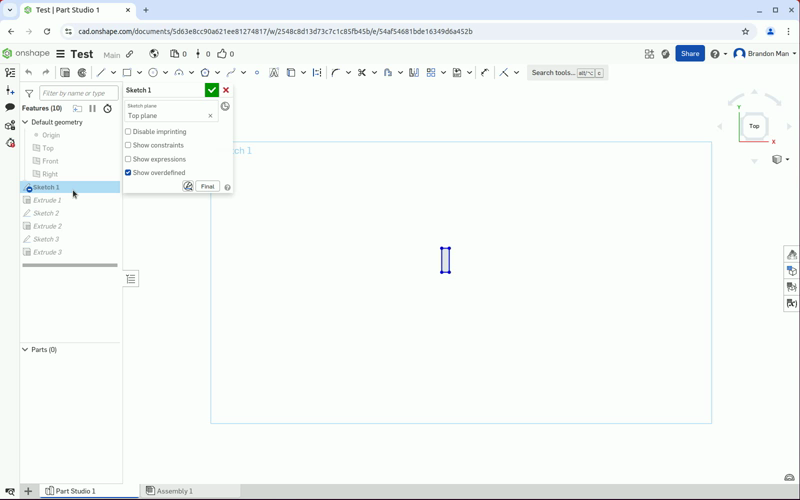
mouse_move(229, 92)
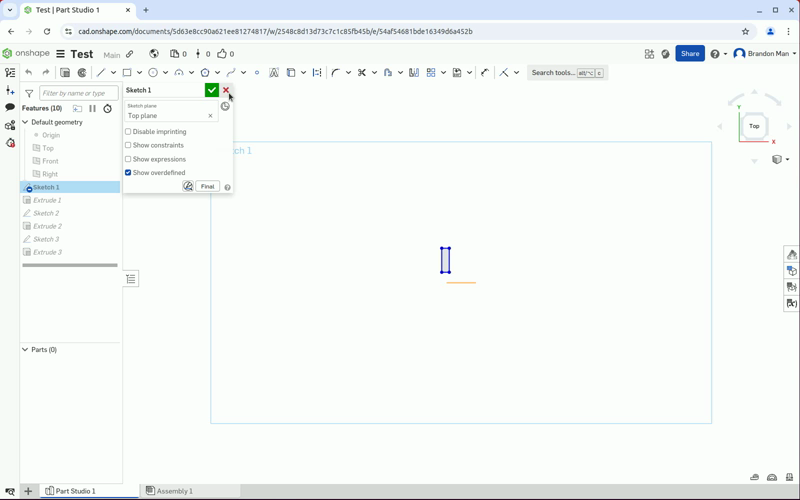
click(229, 92)
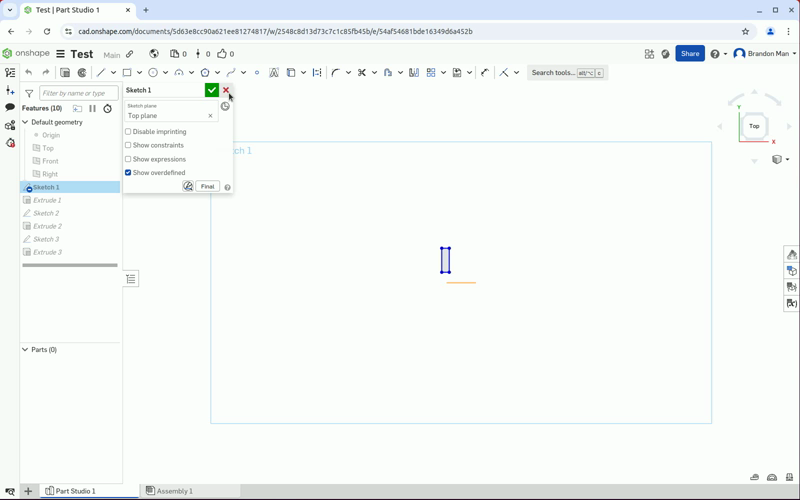
key(shift+s)
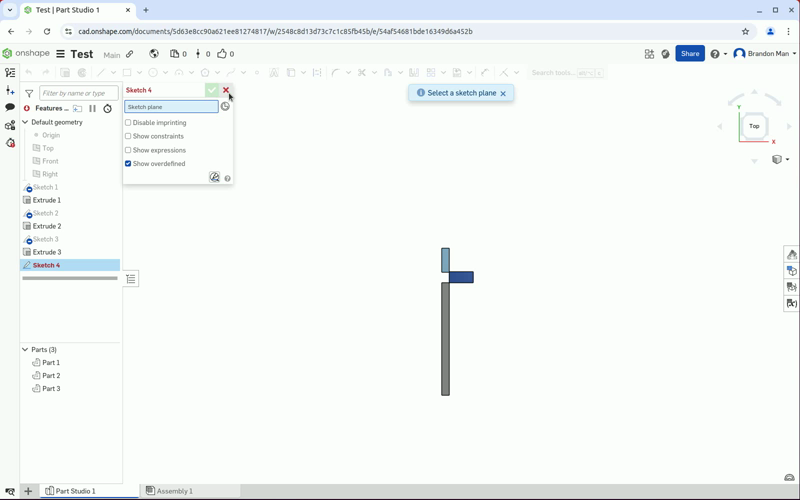
mouse_move(73, 150)
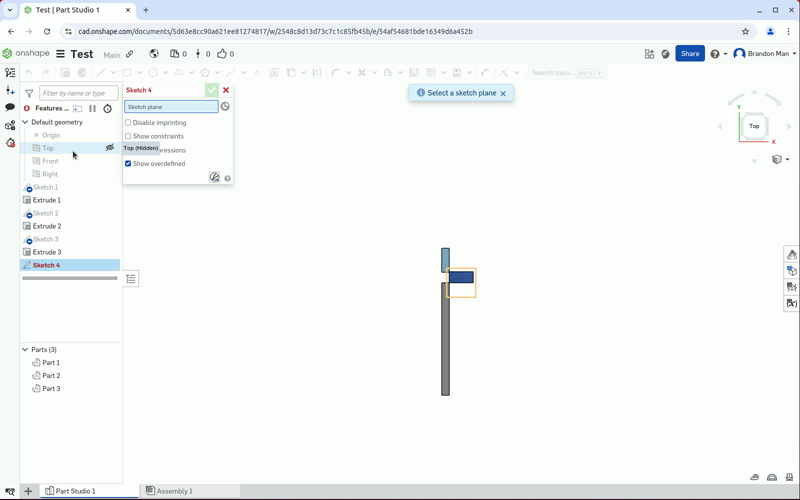
click(73, 150)
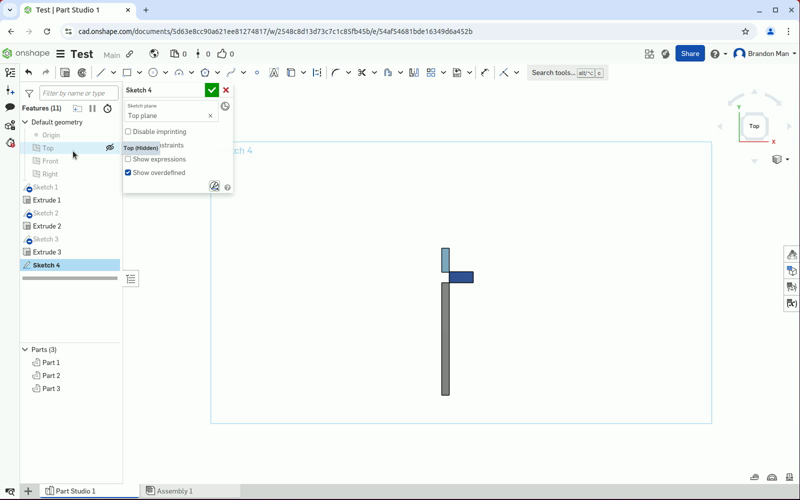
mouse_move(73, 352)
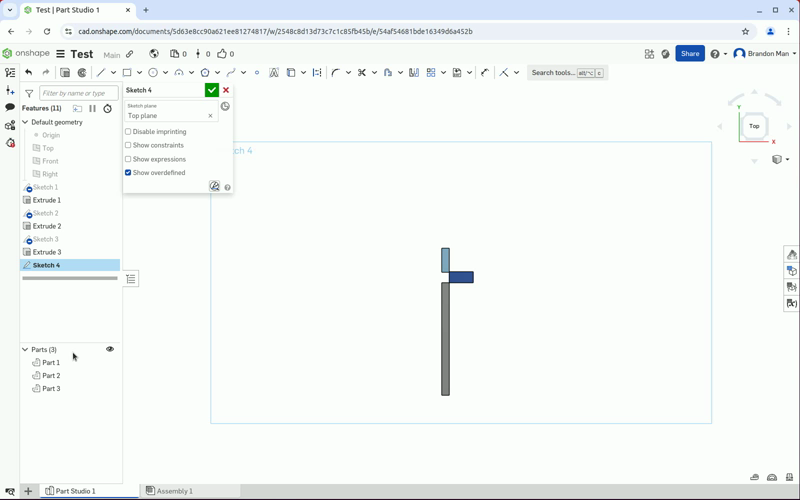
key(y)
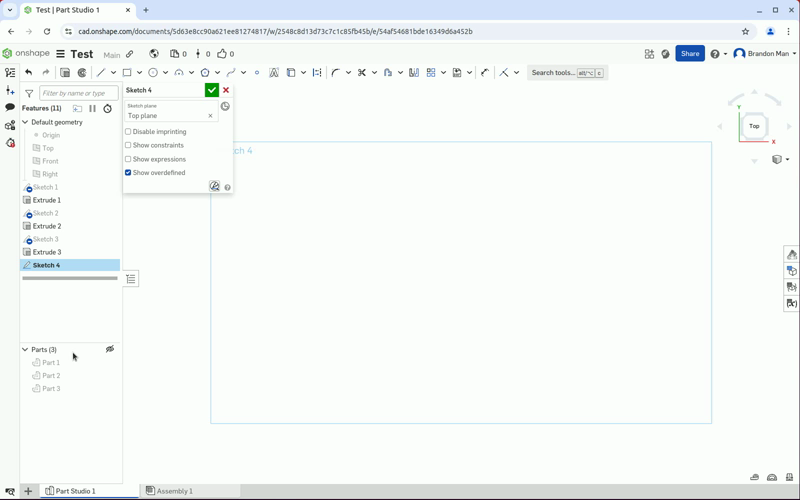
key(l)
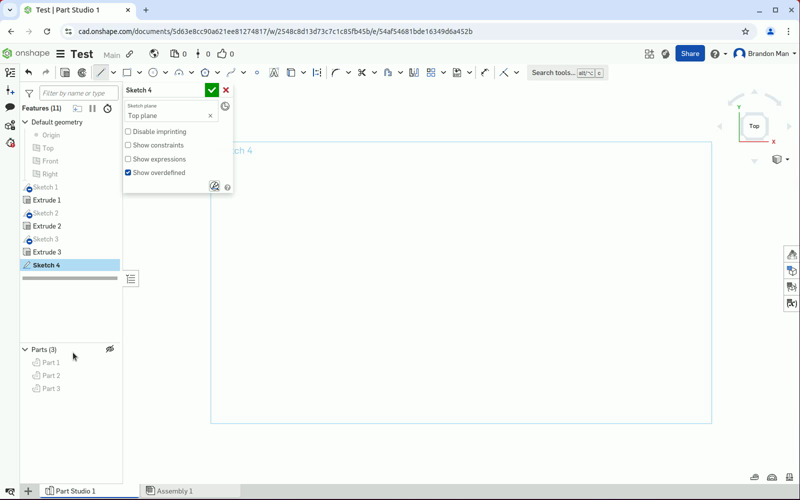
key_down(shift)
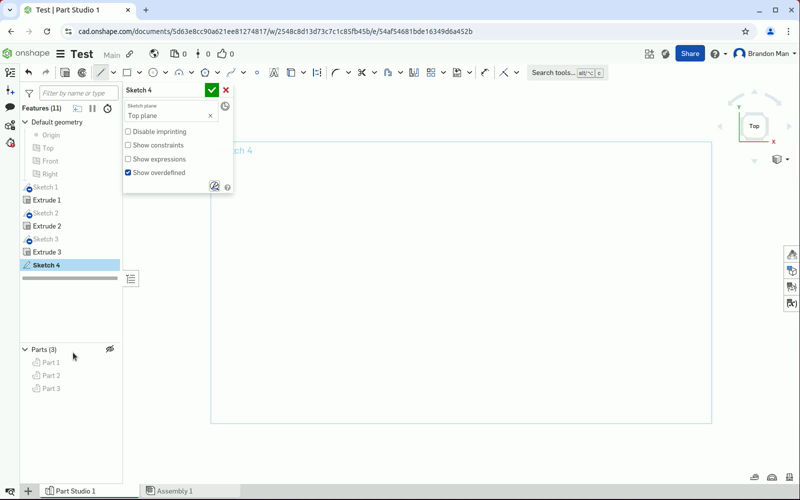
mouse_move(417, 282)
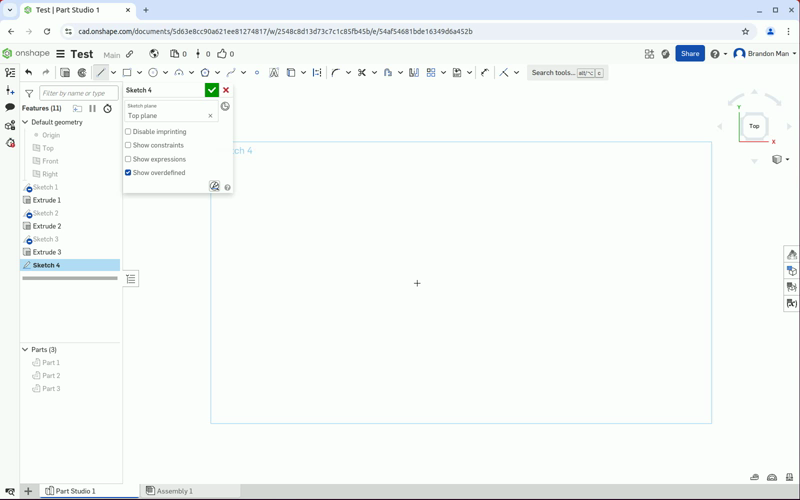
click(417, 282)
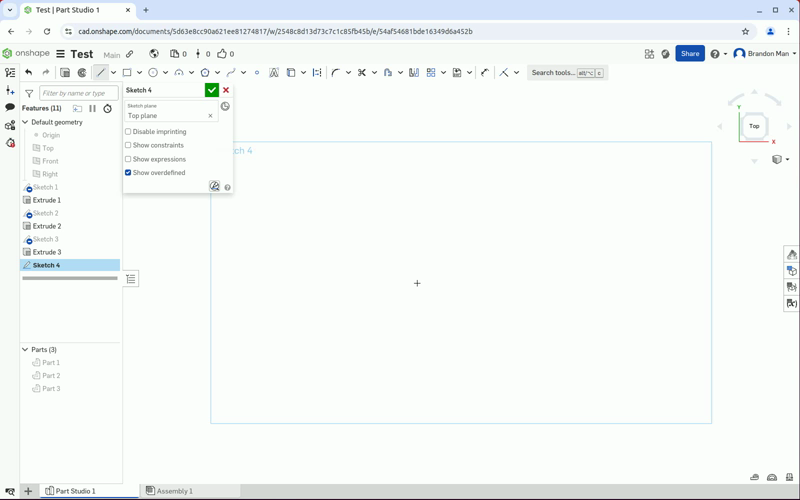
key_up(shift)
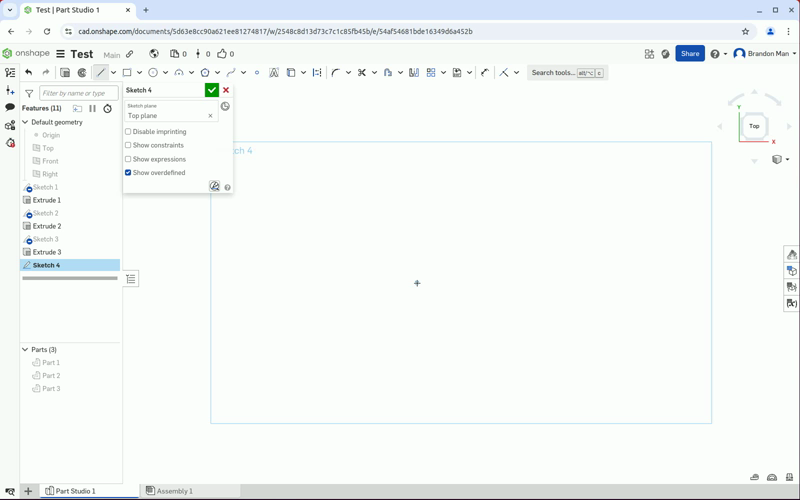
key_down(shift)
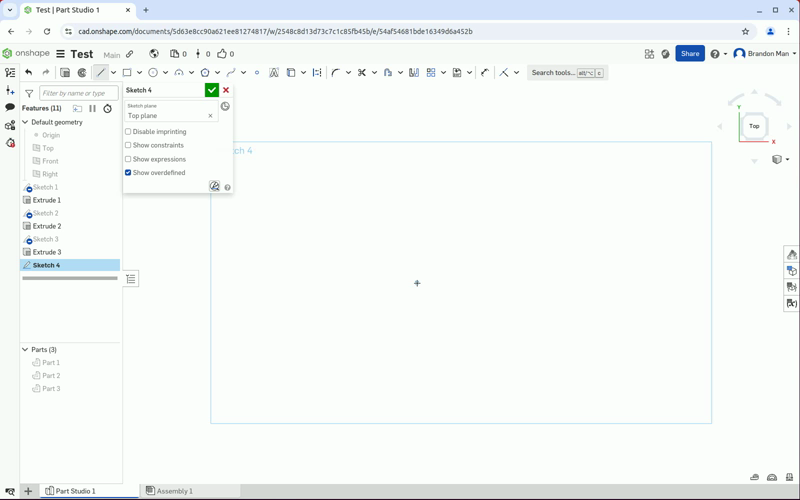
mouse_move(447, 282)
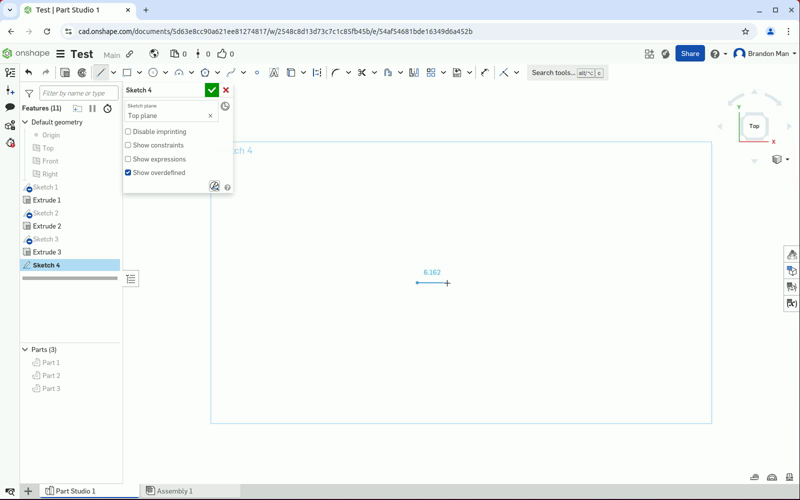
mouse_move(443, 282)
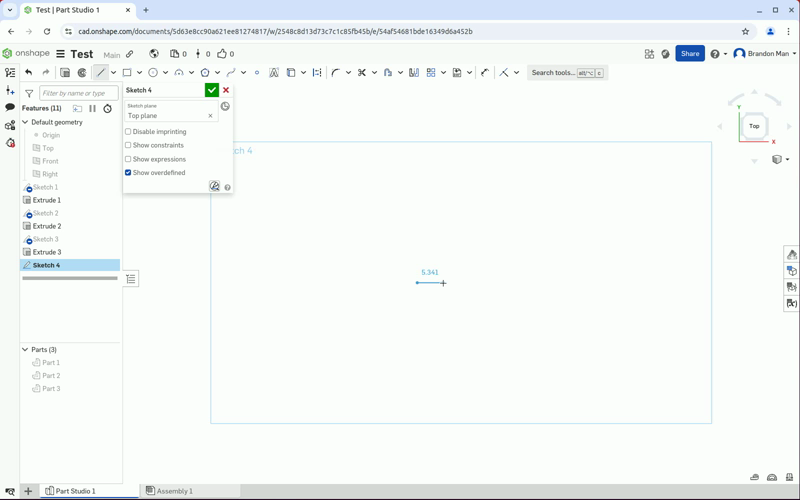
click(443, 282)
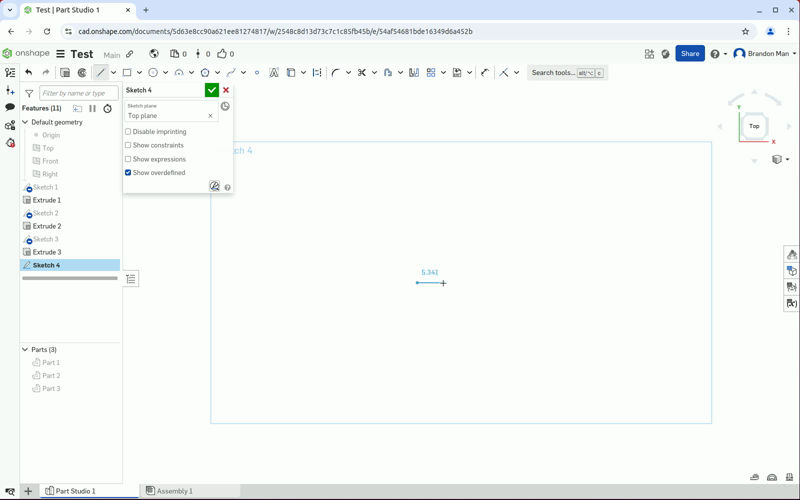
key_up(shift)
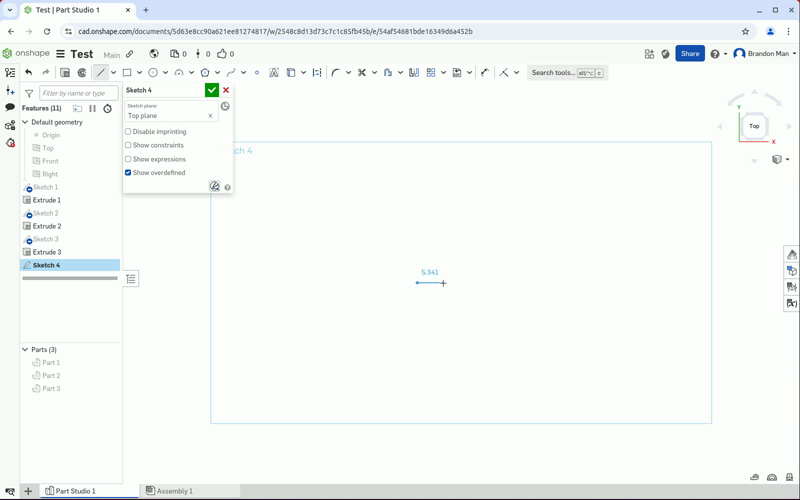
key_down(shift)
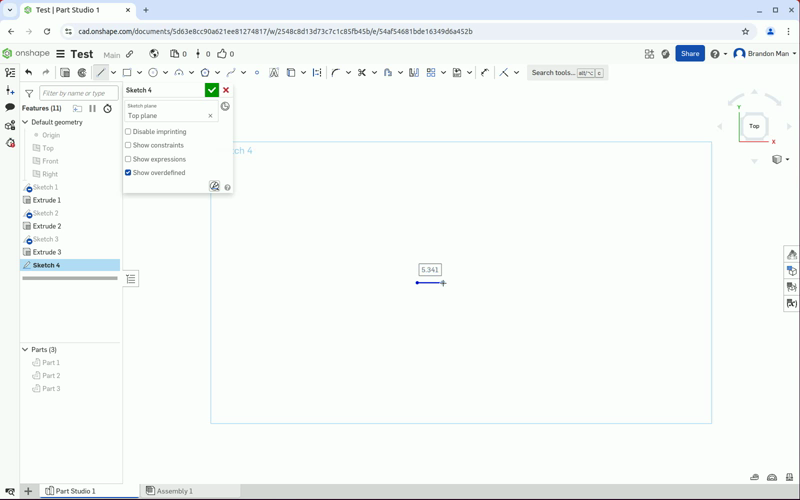
mouse_move(473, 282)
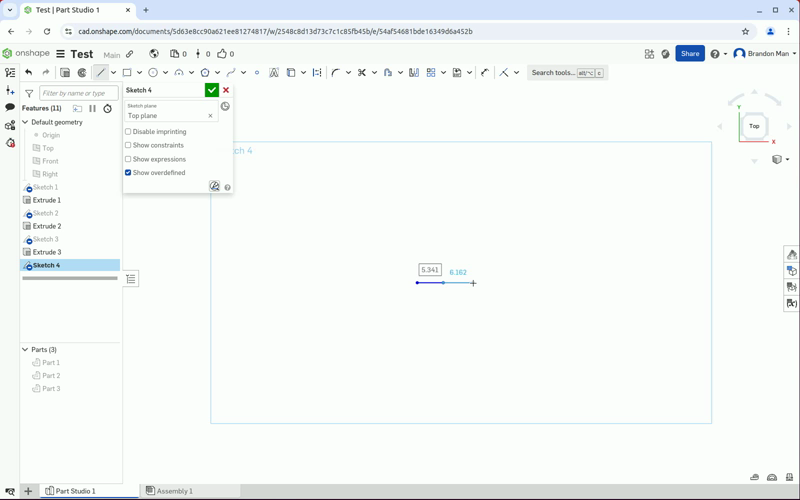
mouse_move(443, 271)
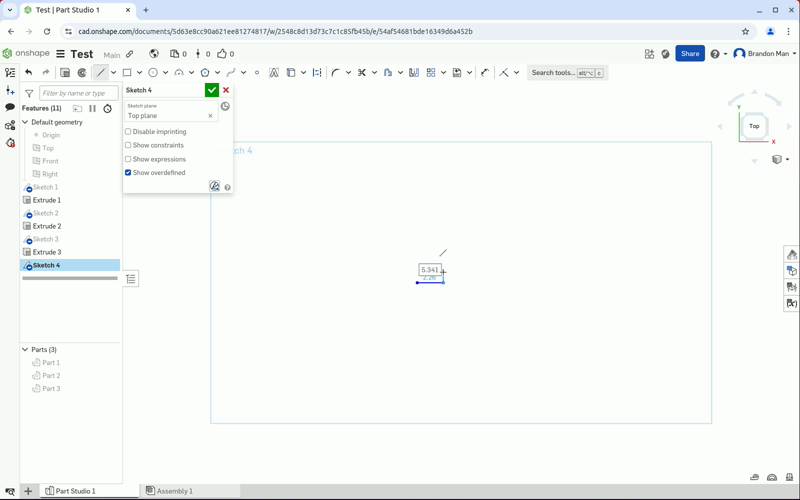
click(443, 271)
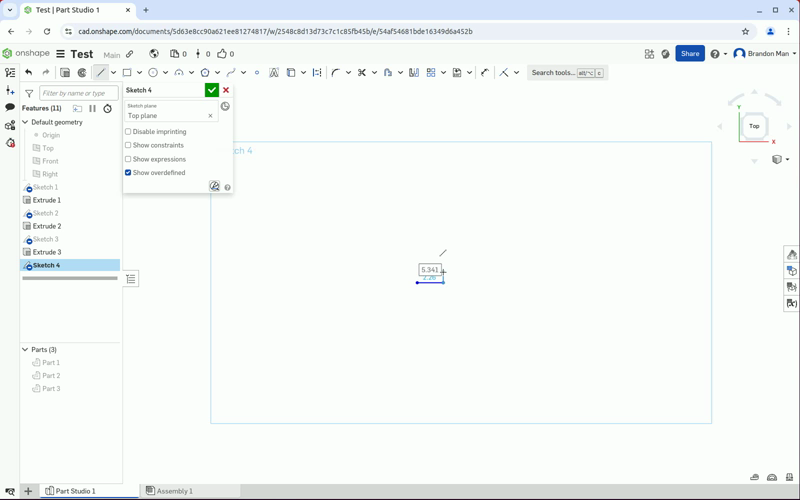
key_up(shift)
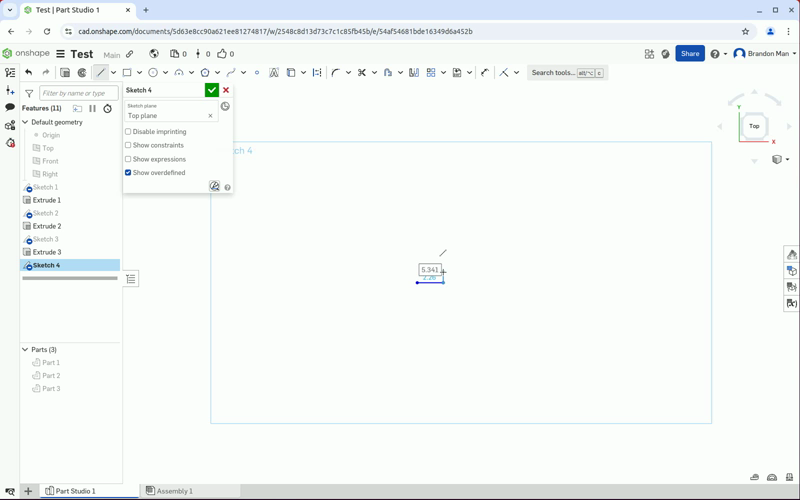
key_down(shift)
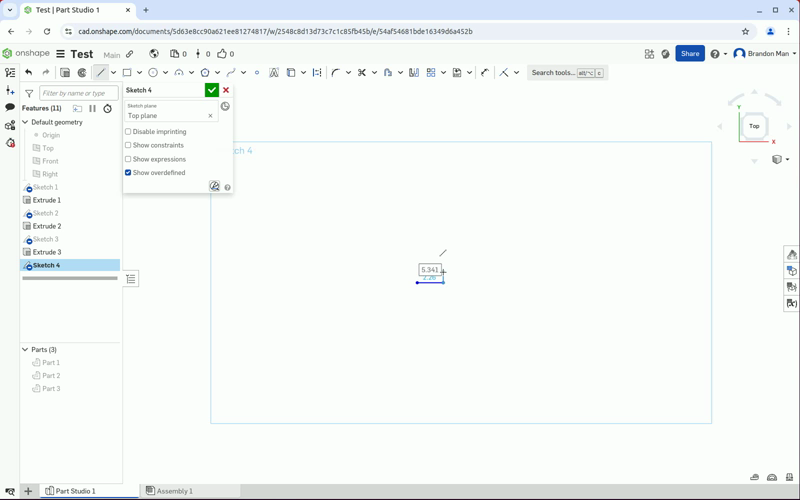
mouse_move(473, 271)
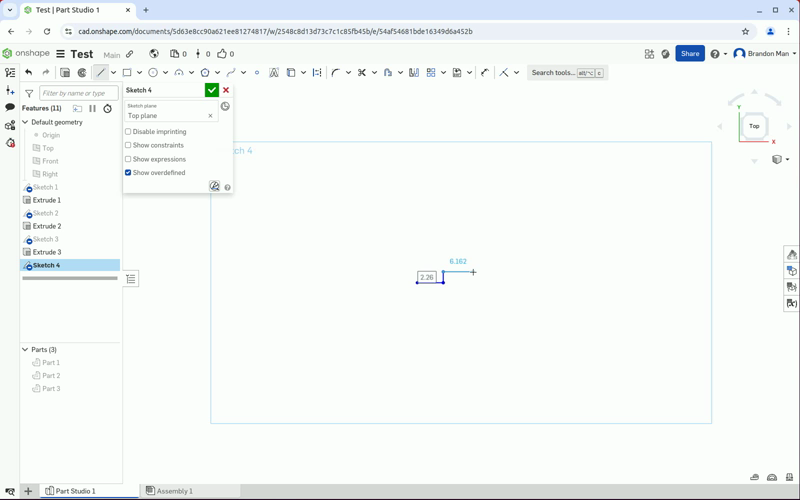
mouse_move(417, 271)
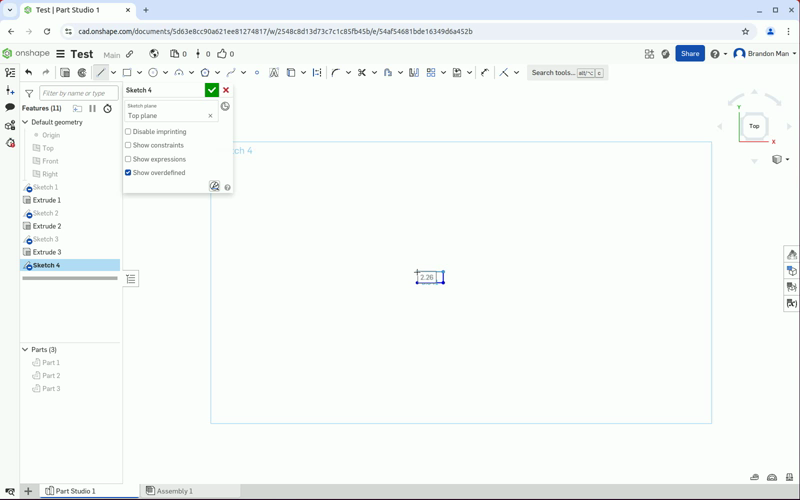
click(417, 271)
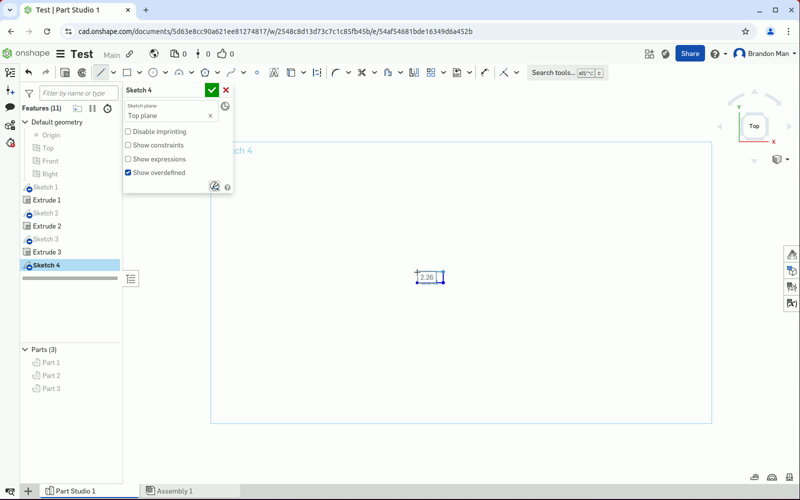
key_up(shift)
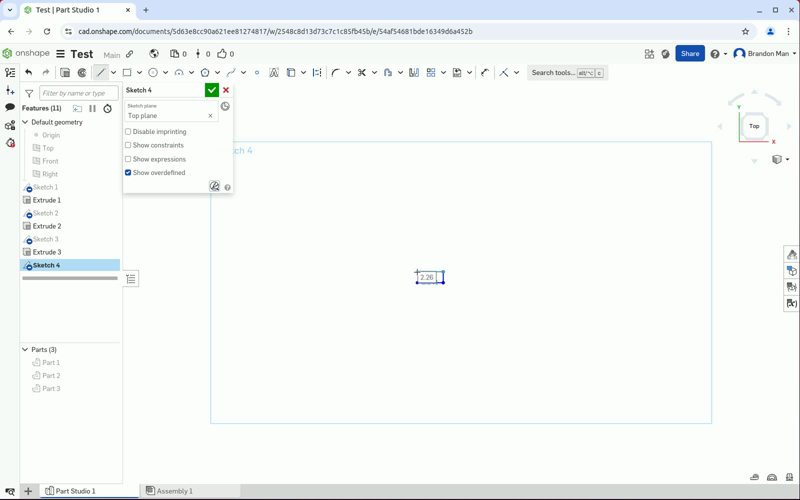
mouse_move(447, 271)
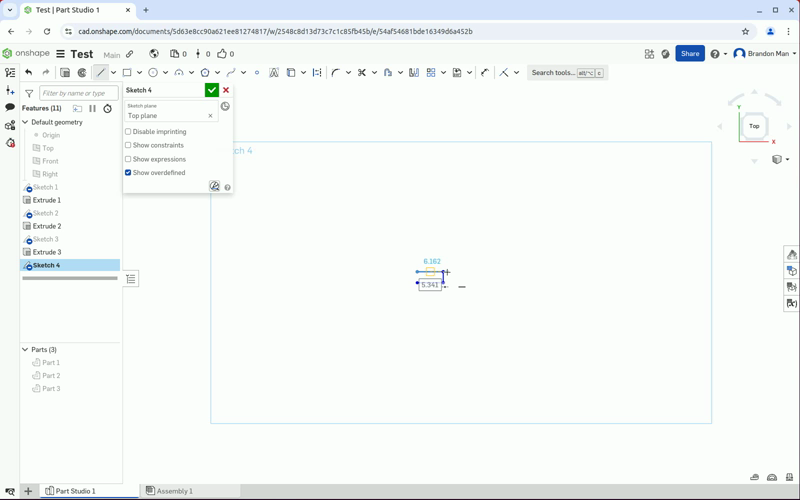
key_down(shift)
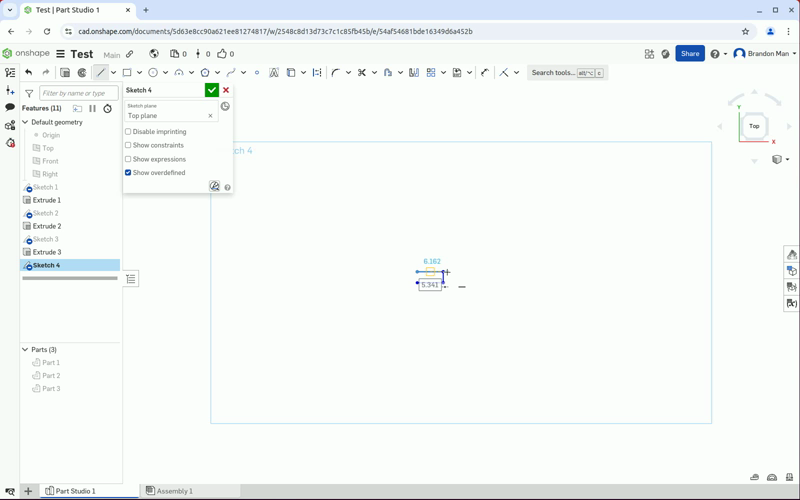
mouse_move(417, 282)
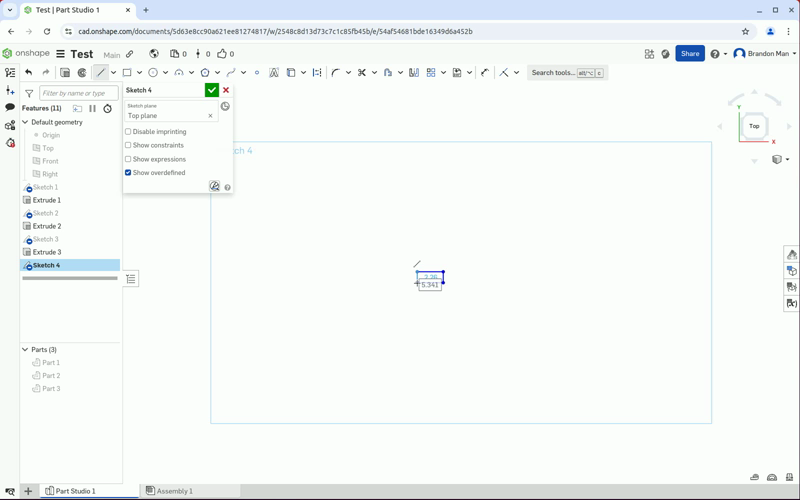
key_up(shift)
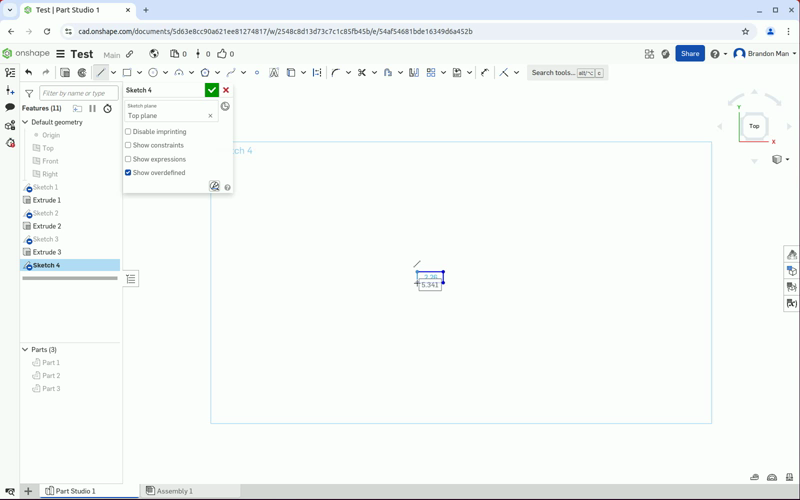
click(417, 282)
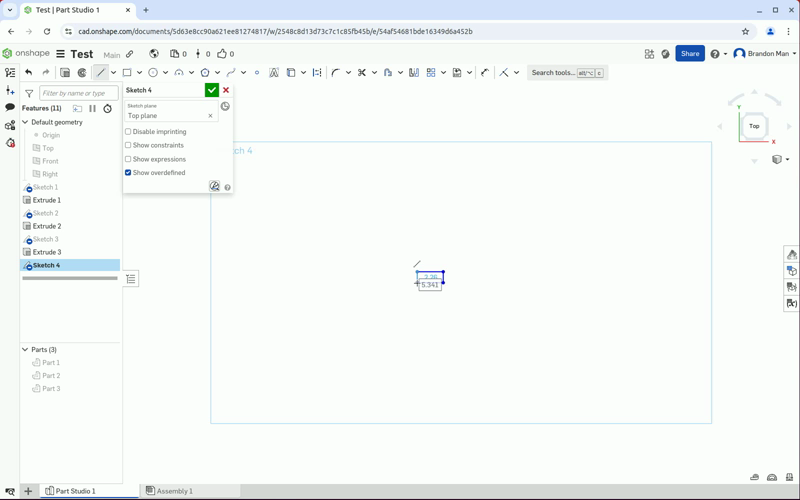
key(esc)
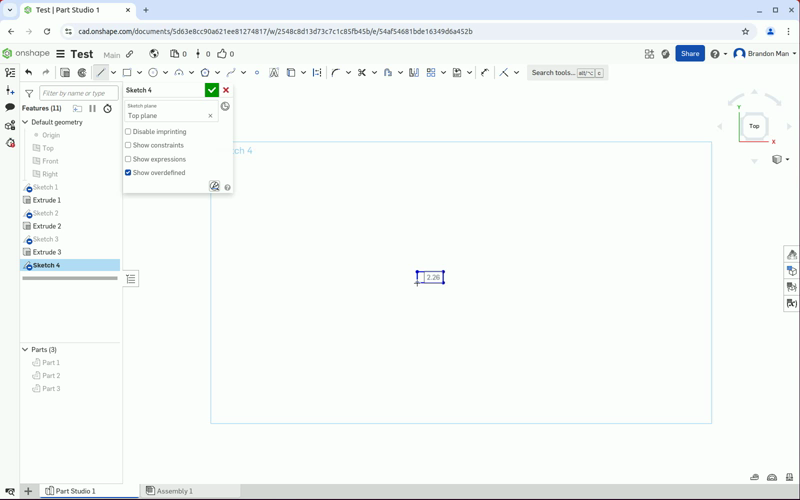
mouse_move(438, 281)
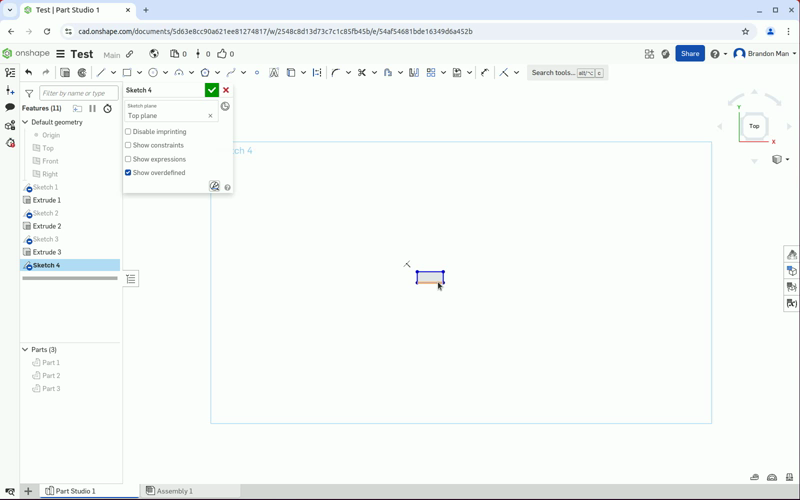
scroll(6)
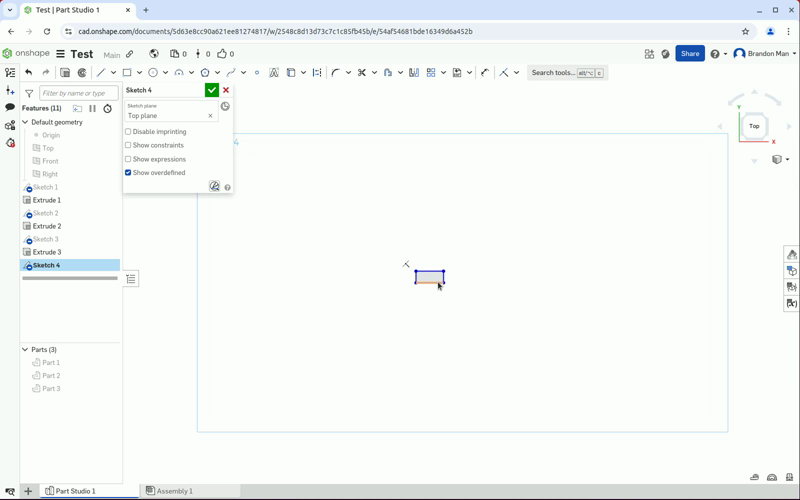
scroll(6)
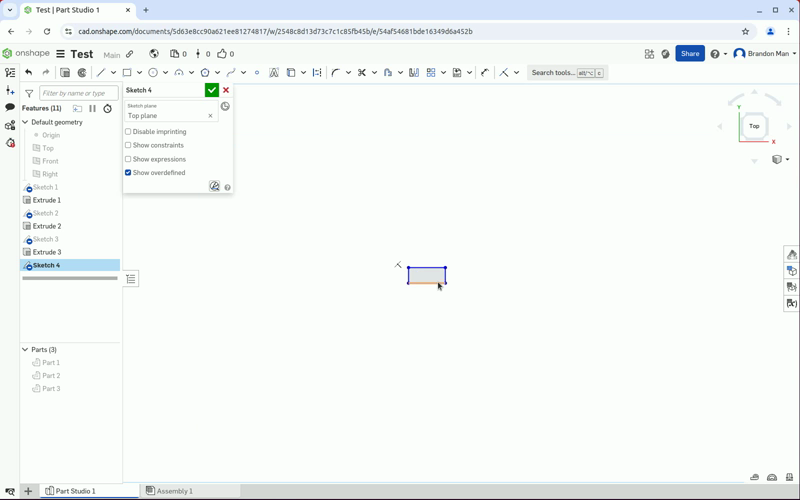
scroll(6)
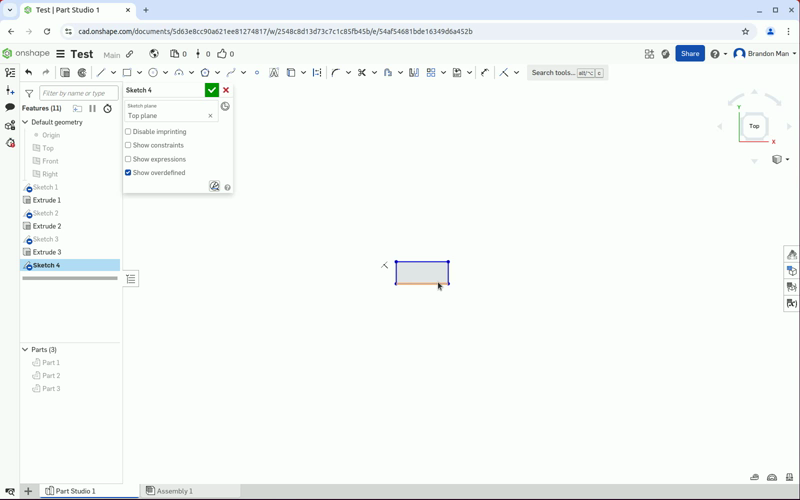
scroll(6)
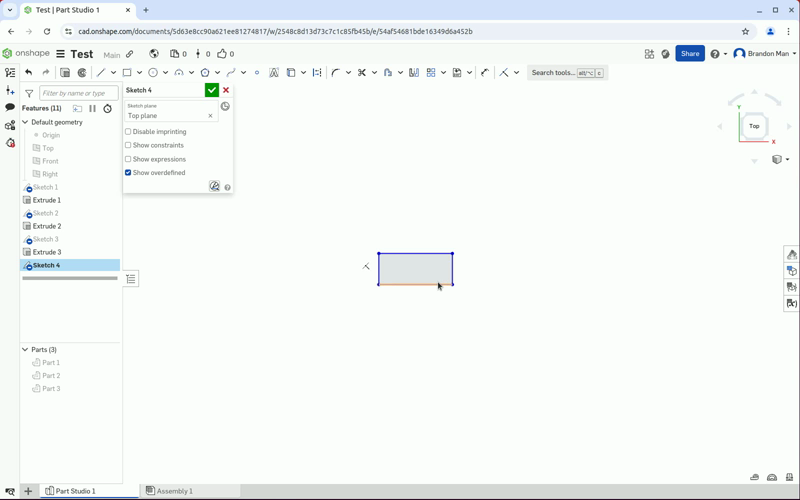
scroll(6)
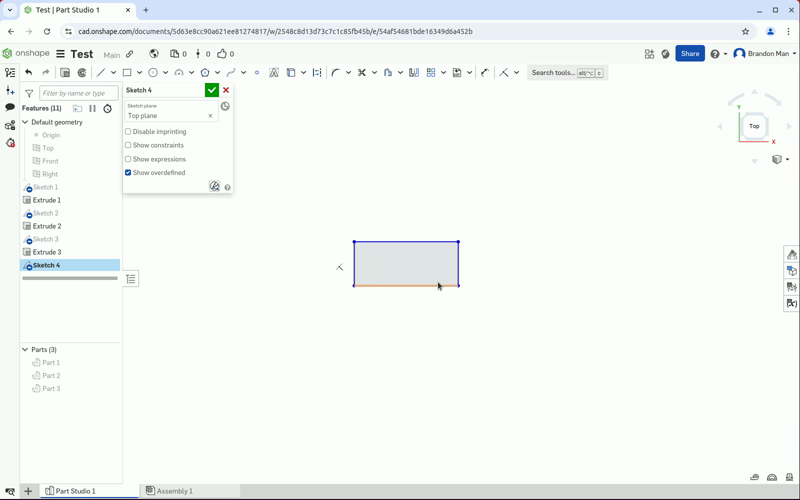
scroll(6)
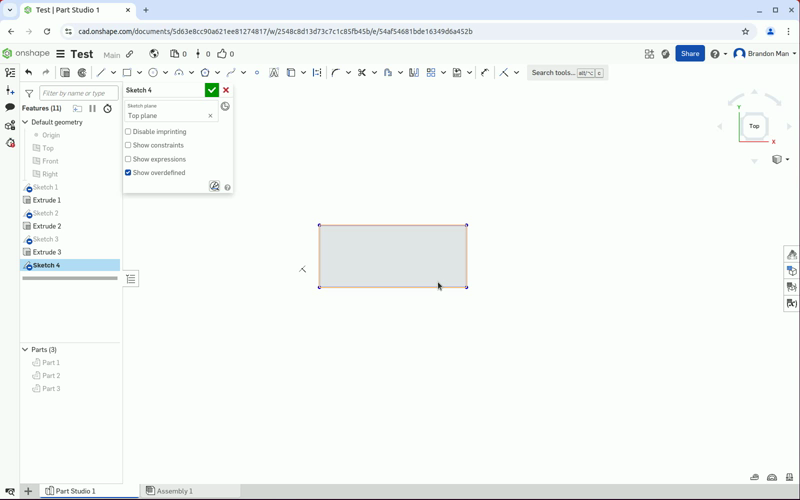
scroll(6)
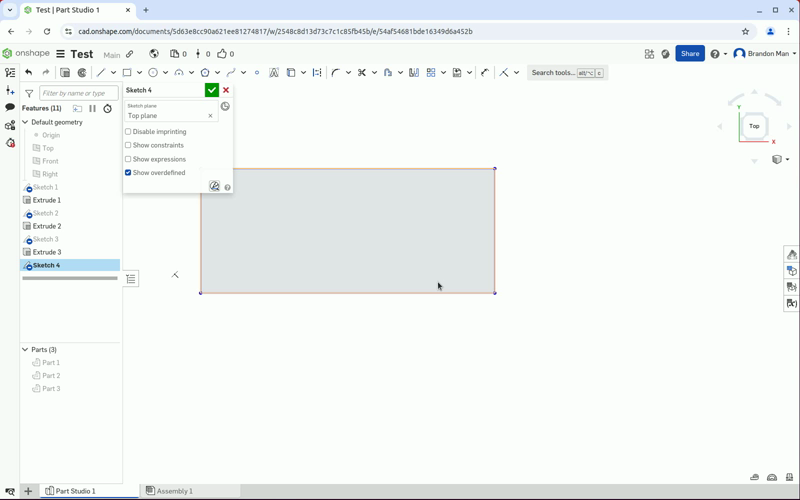
click(438, 281)
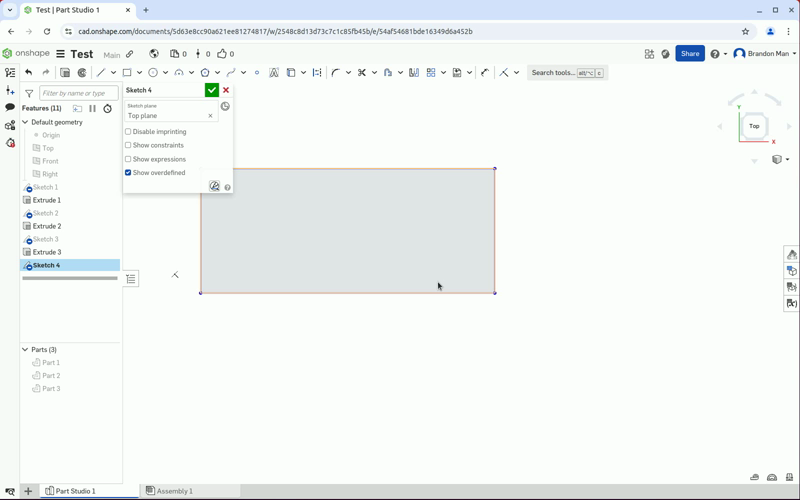
scroll(-6)
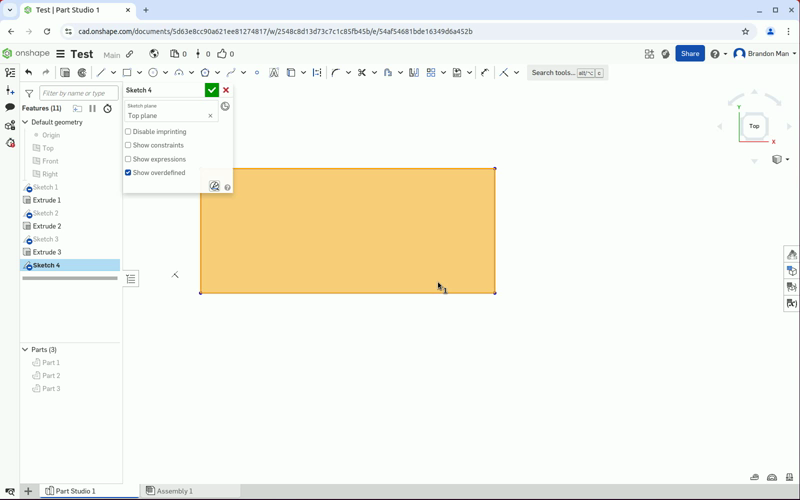
scroll(-6)
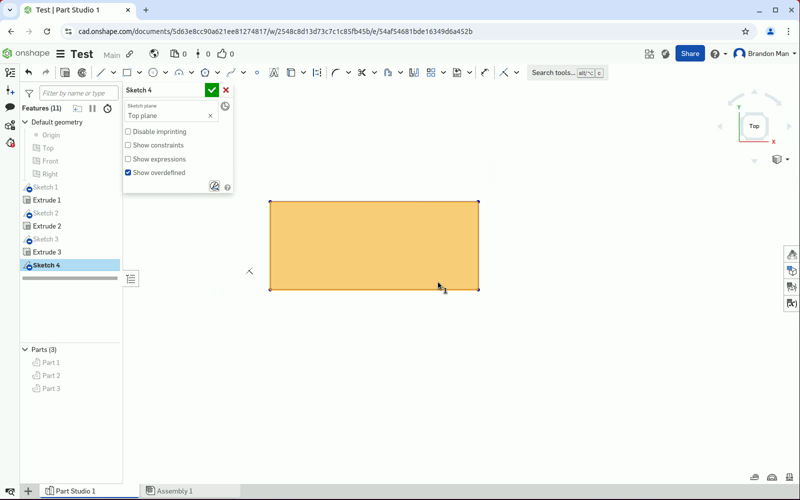
scroll(-6)
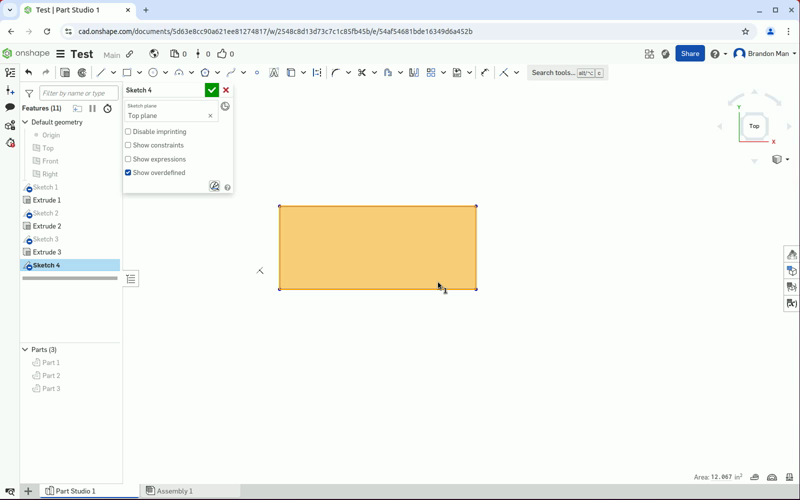
scroll(-6)
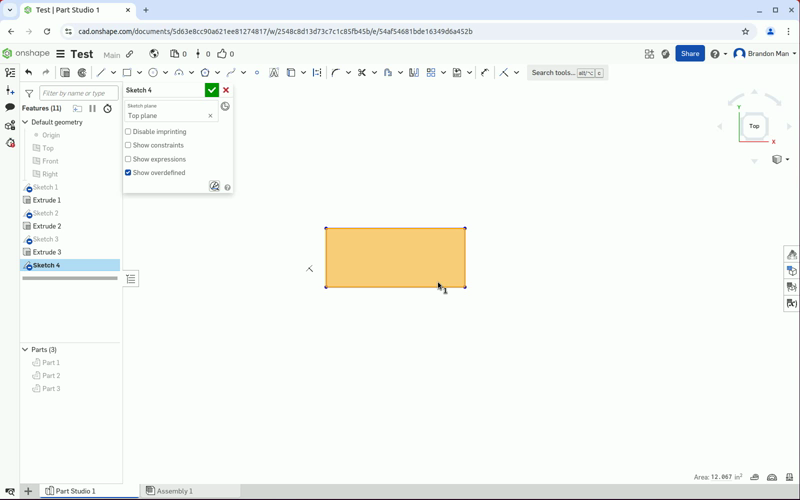
scroll(-6)
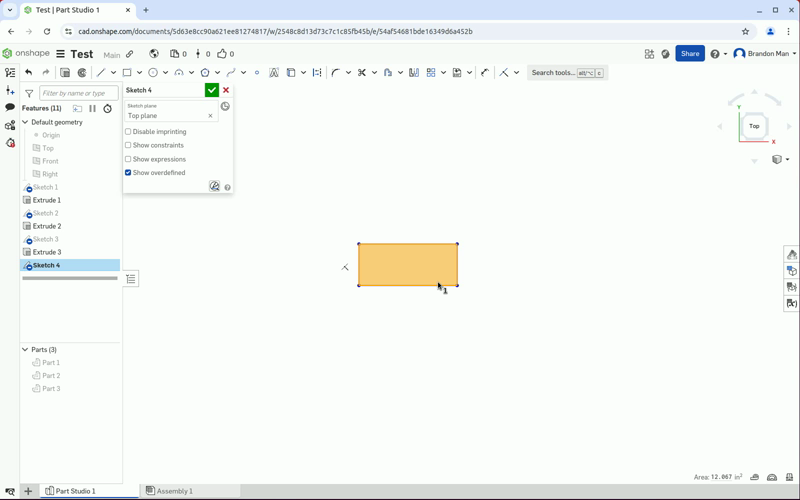
scroll(-6)
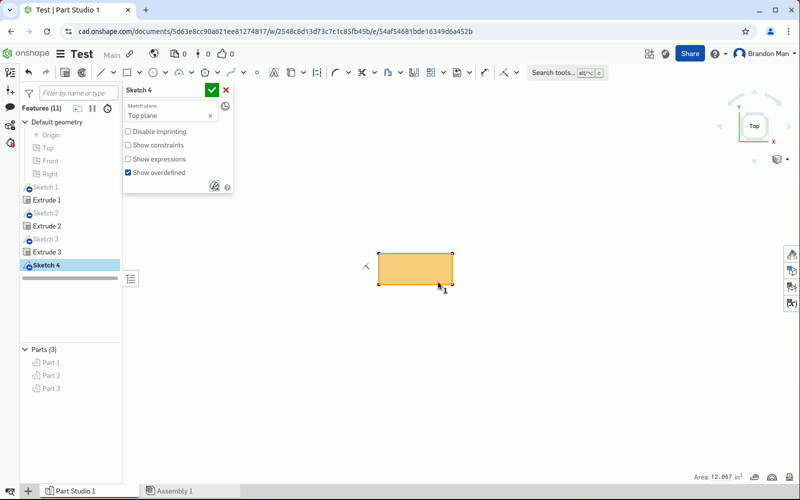
scroll(-6)
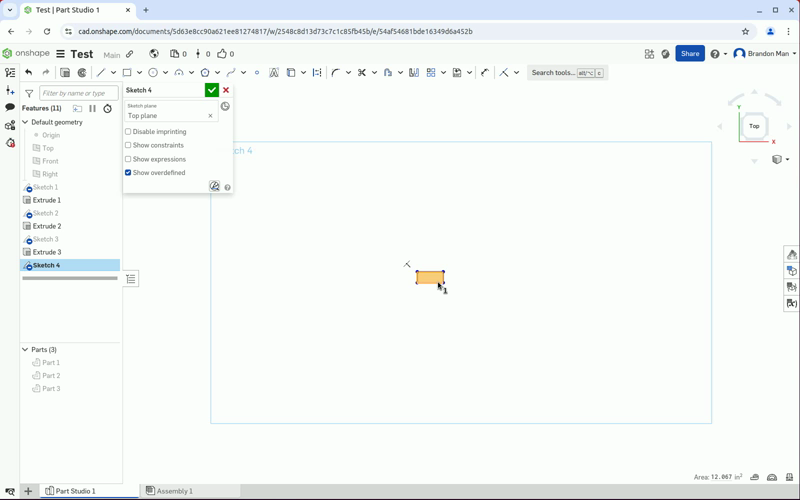
mouse_move(73, 352)
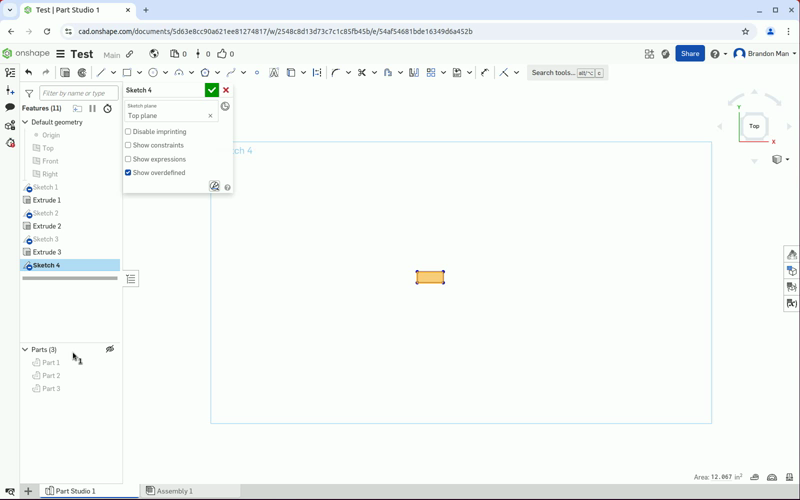
key(shift+y)
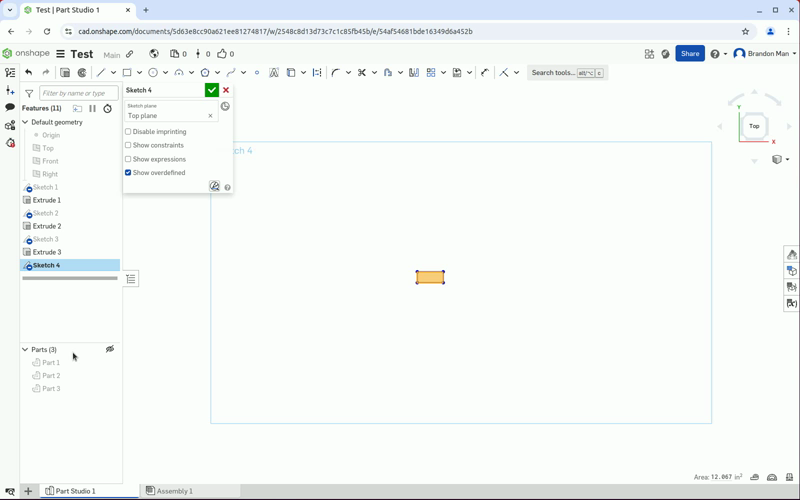
key(shift+e)
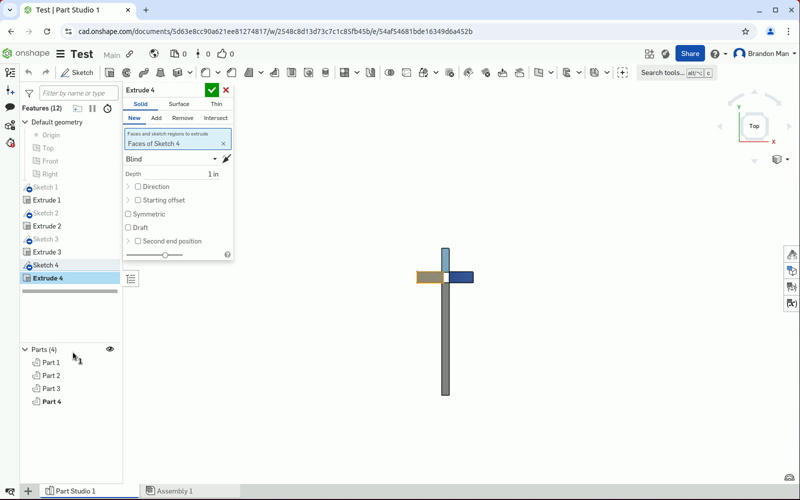
mouse_move(143, 106)
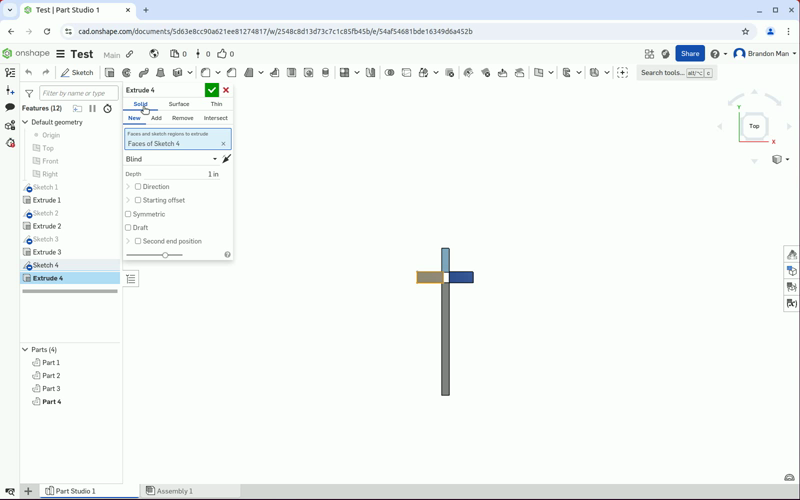
click(143, 106)
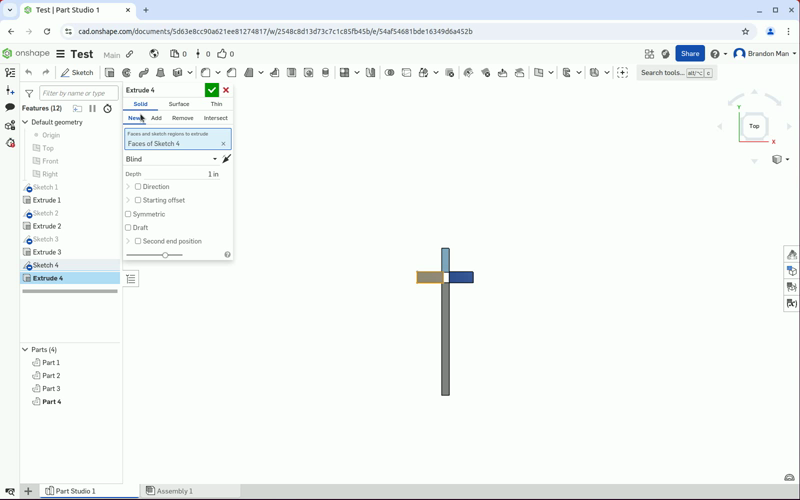
mouse_move(137, 120)
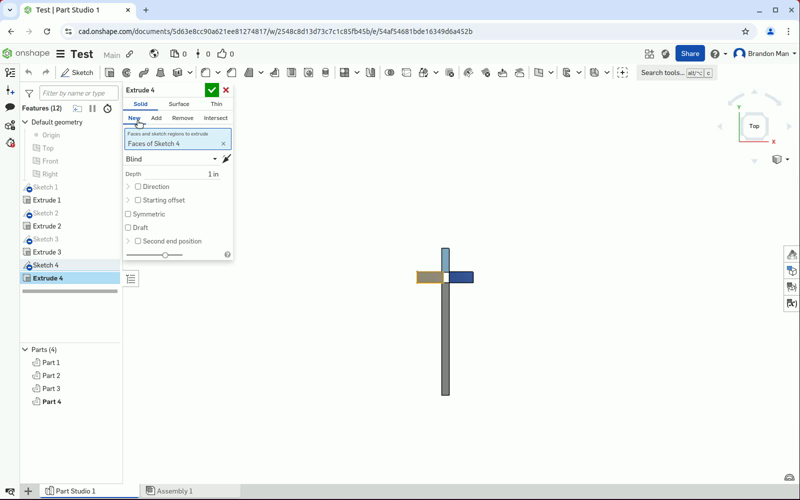
click(137, 120)
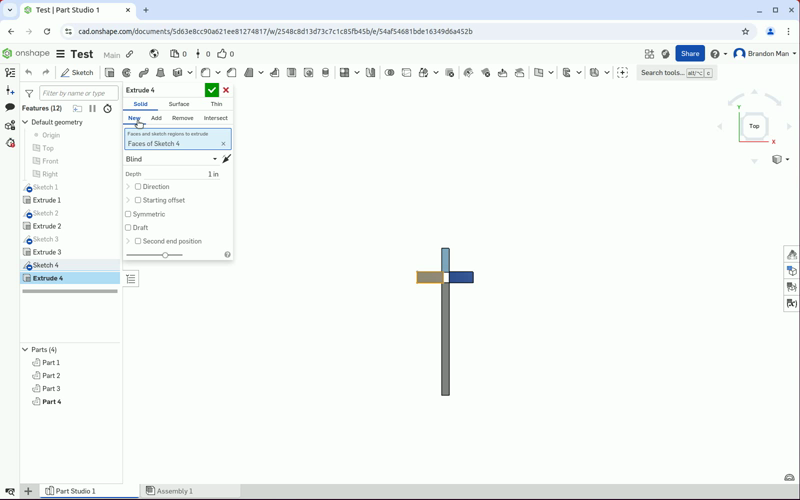
key(tab, 4)
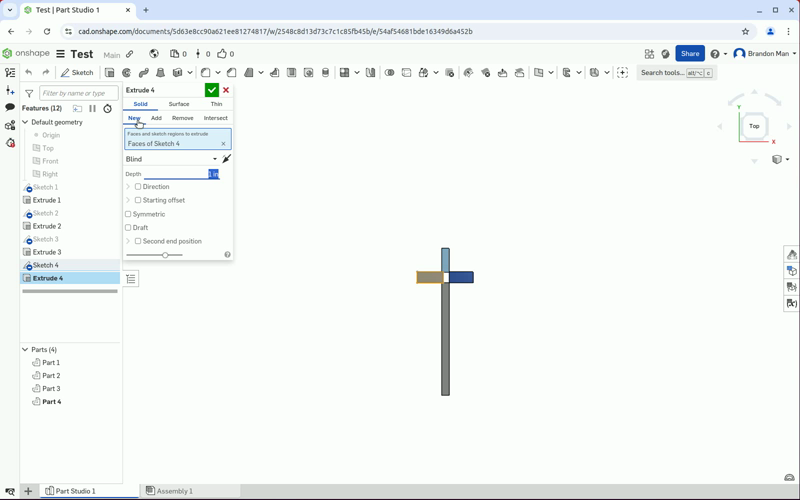
text(3.611)
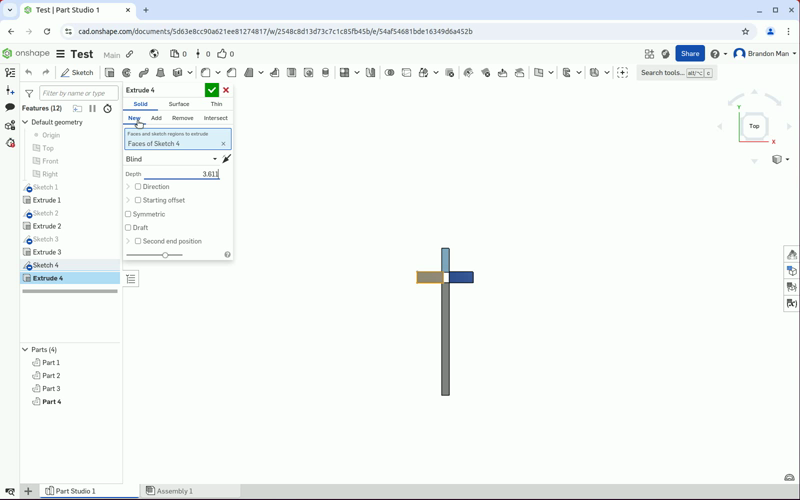
key(enter)
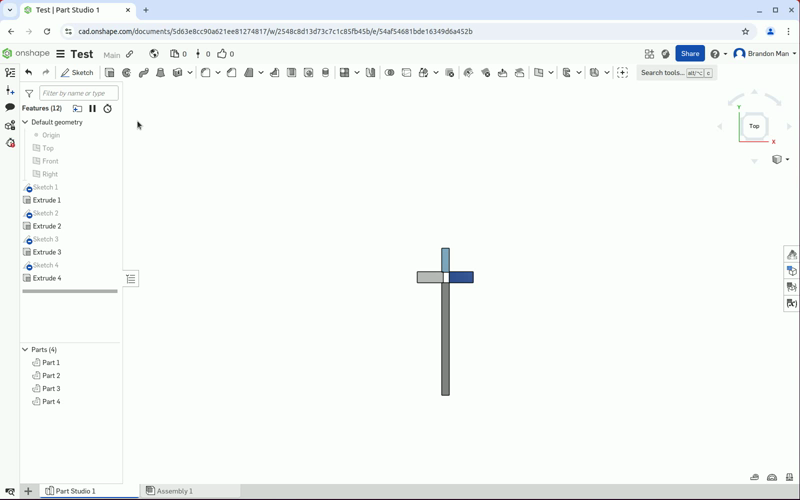
key(shift+h)
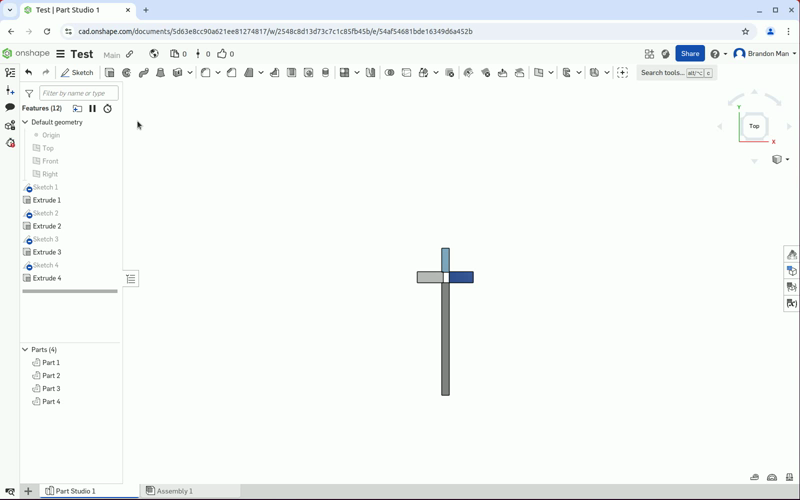
key(shift+h)
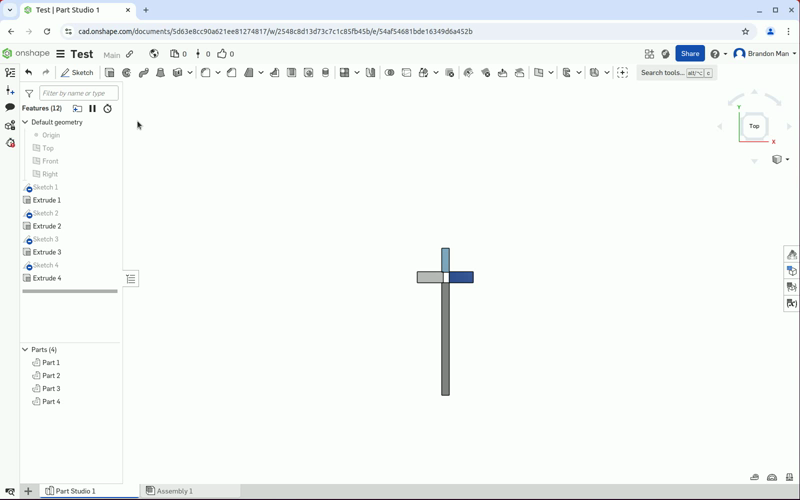
mouse_move(73, 189)
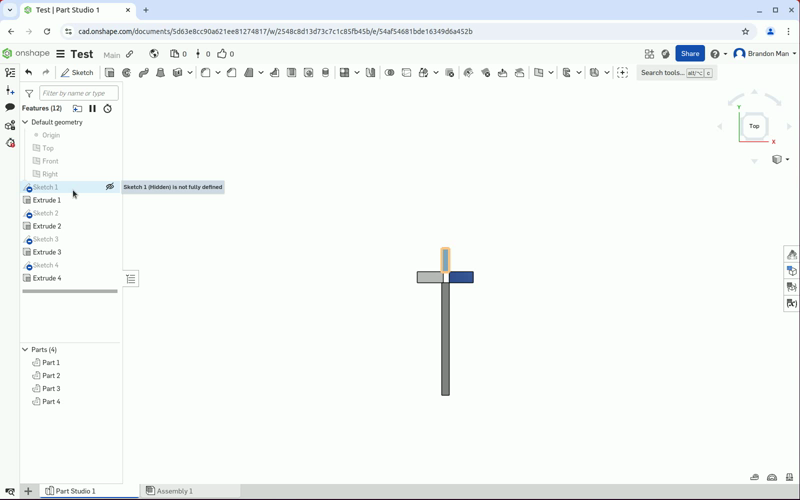
click(73, 189)
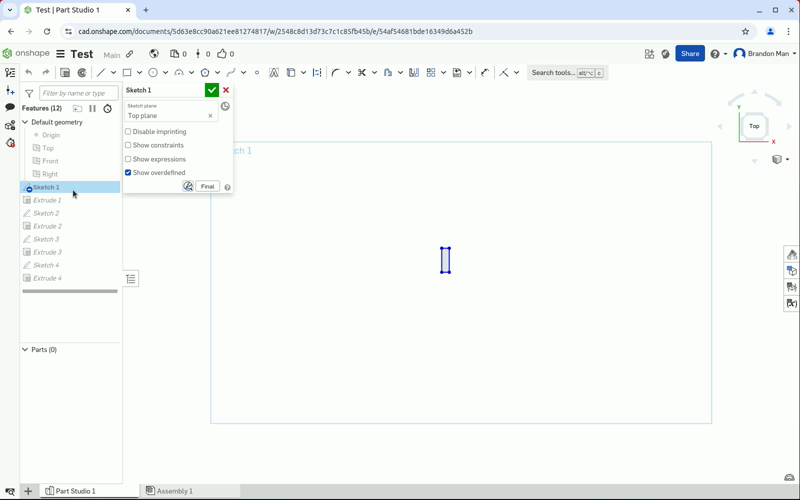
mouse_move(229, 92)
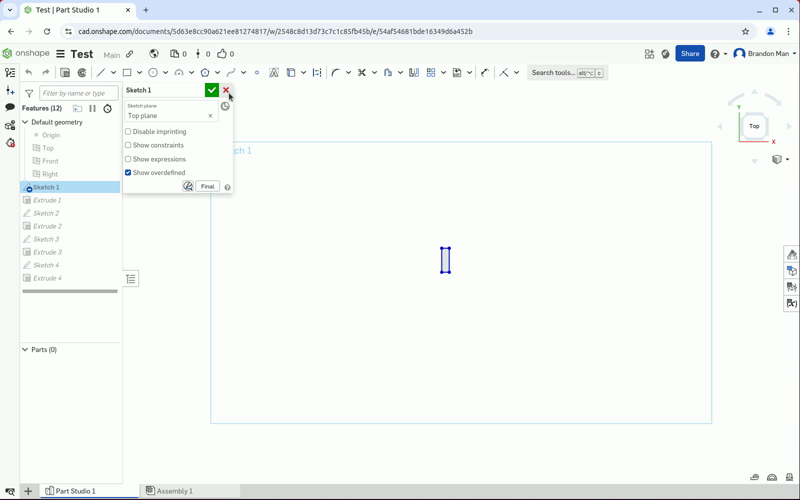
click(229, 92)
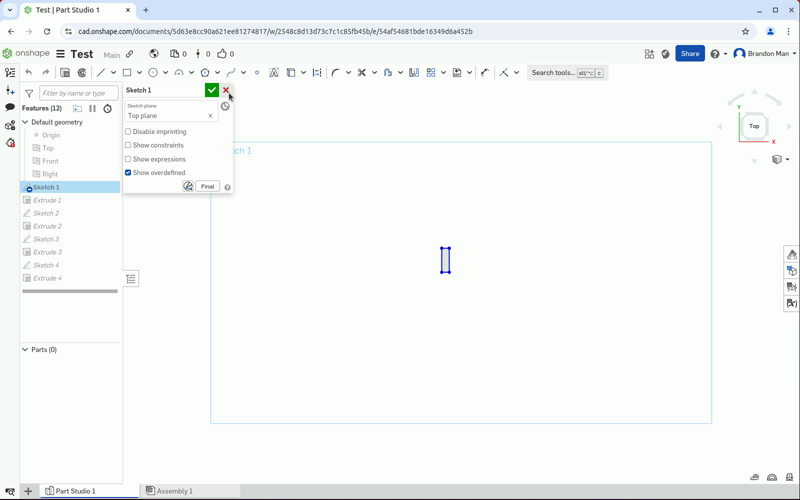
key(shift+s)
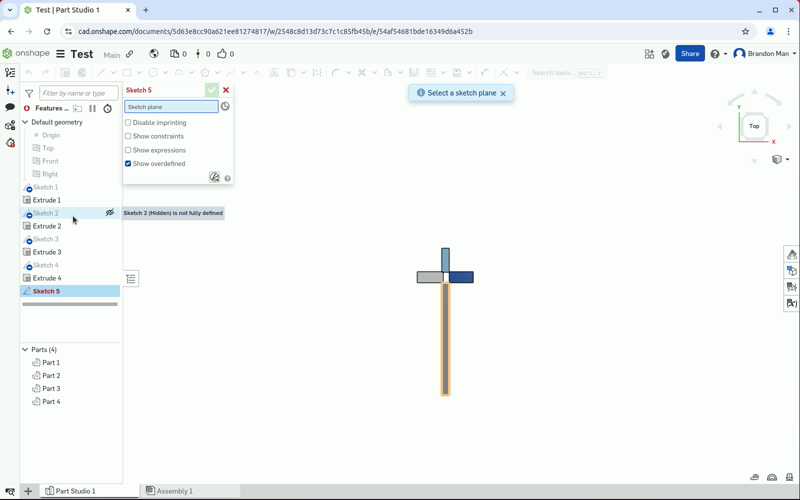
scroll(3)
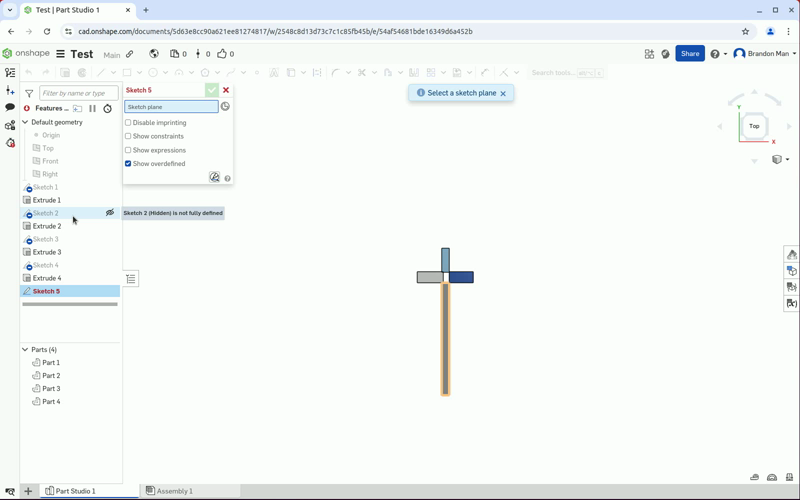
mouse_move(73, 150)
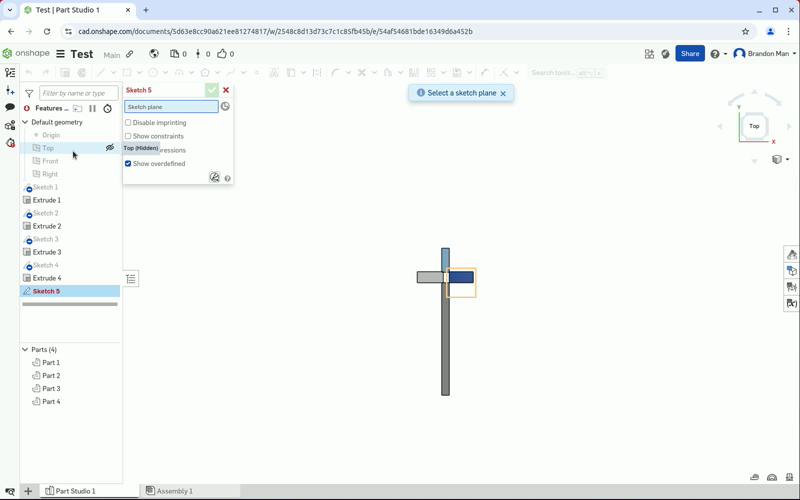
click(73, 150)
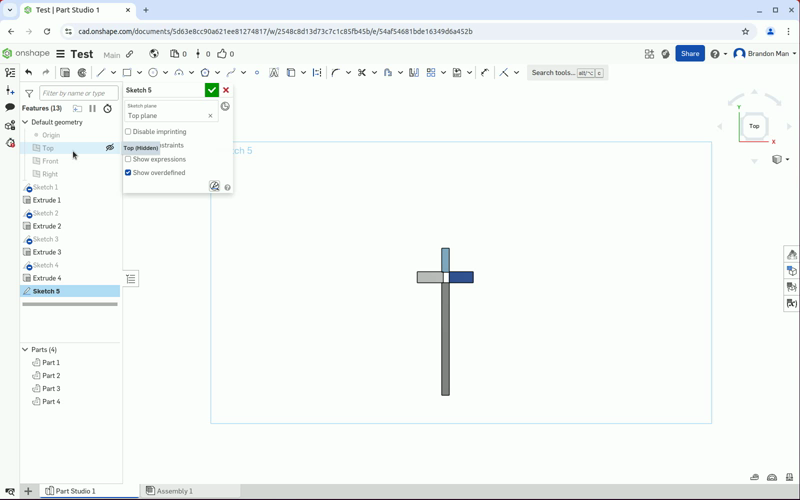
mouse_move(73, 352)
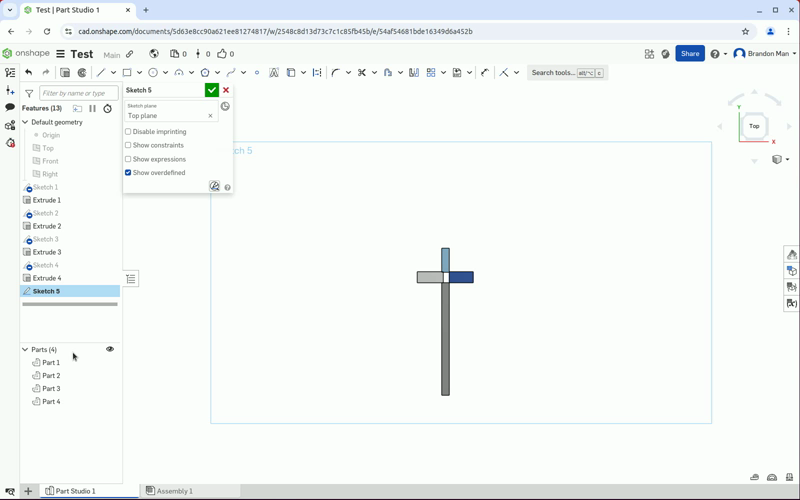
key(y)
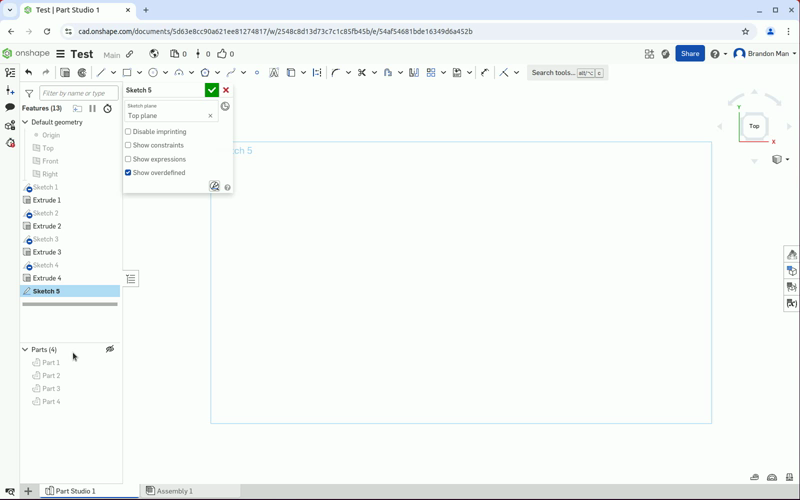
key(l)
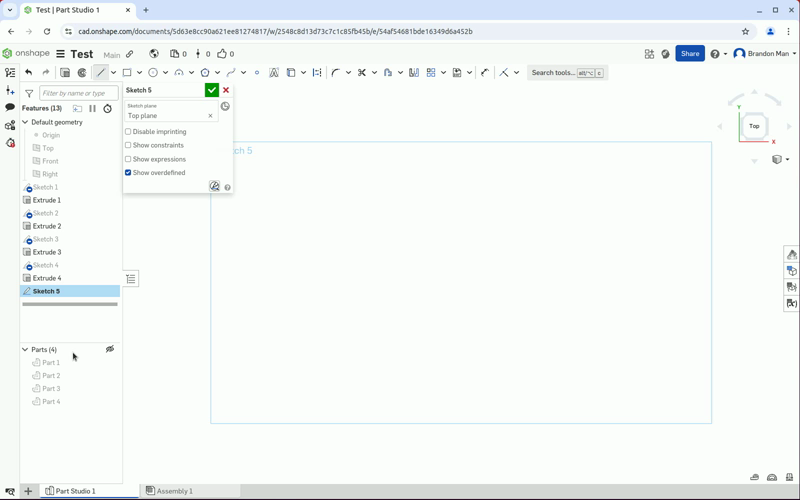
key_down(shift)
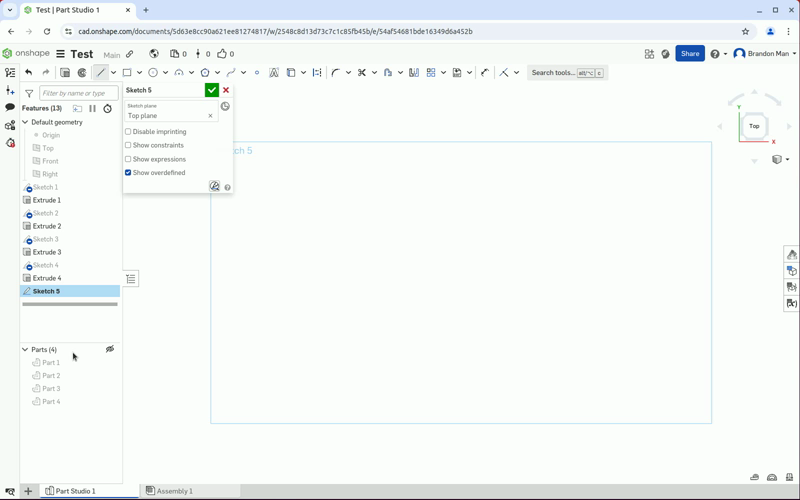
mouse_move(441, 282)
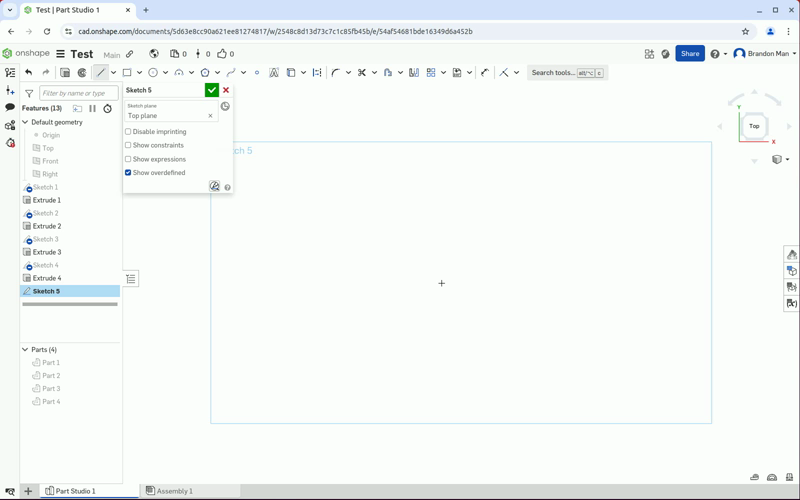
click(441, 282)
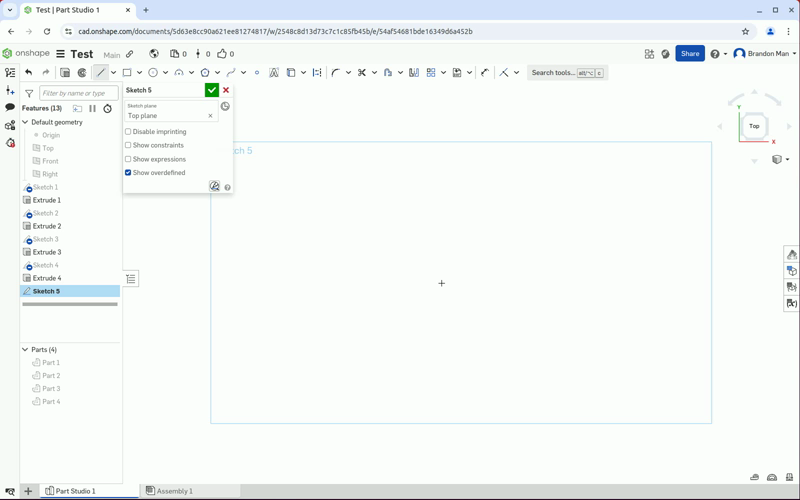
key_up(shift)
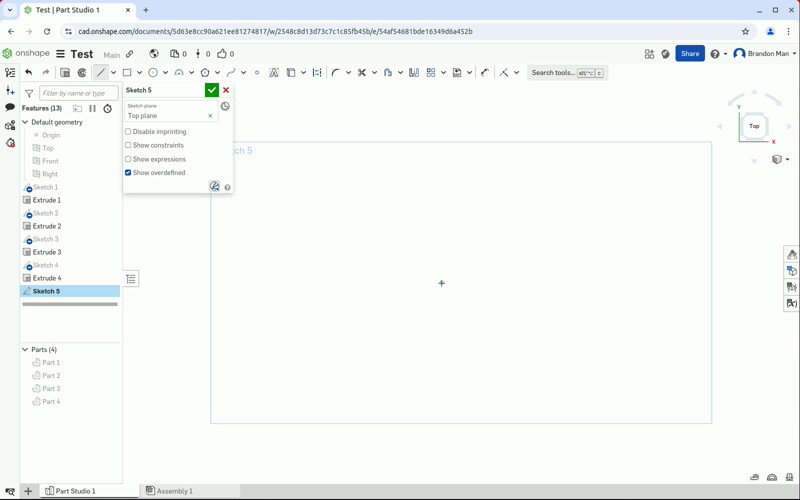
key_down(shift)
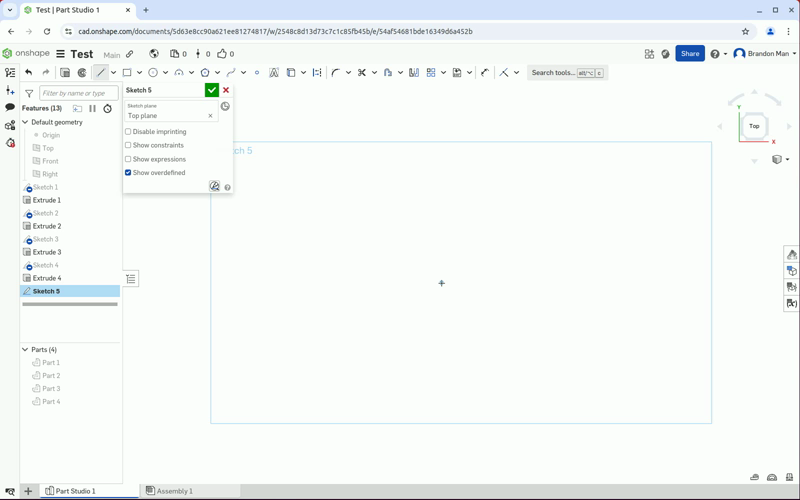
mouse_move(471, 282)
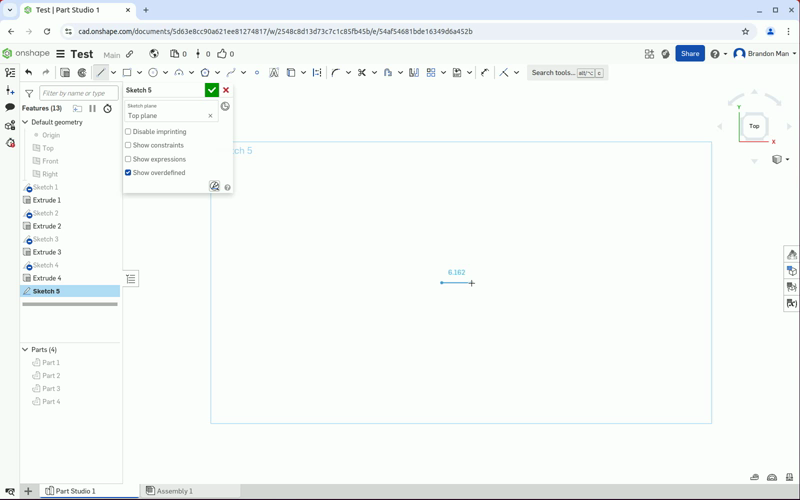
mouse_move(449, 282)
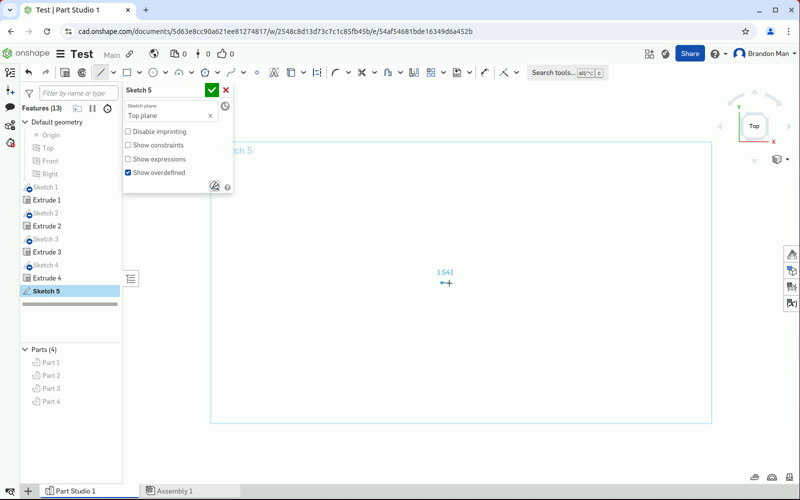
click(449, 282)
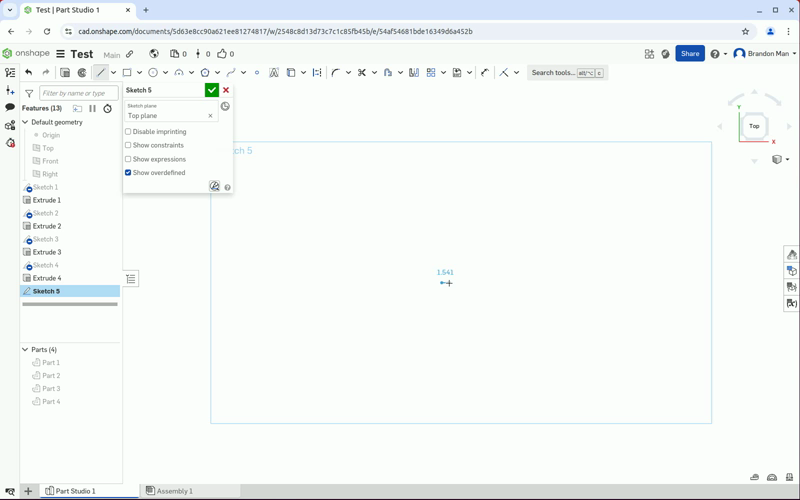
key_up(shift)
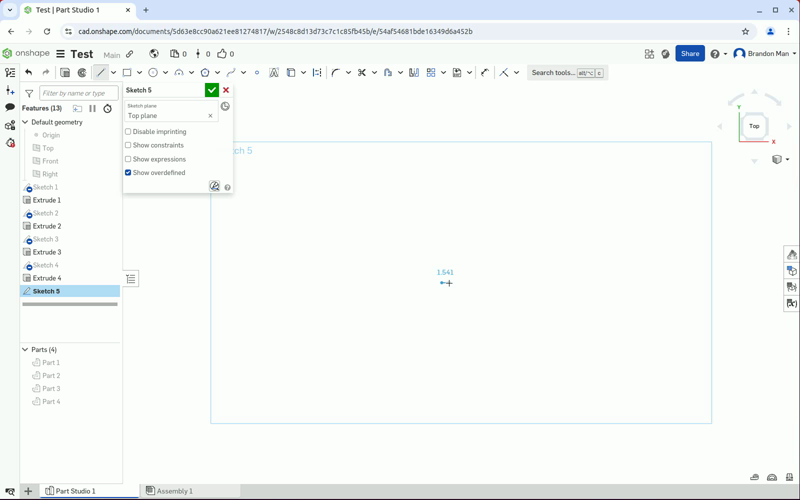
key_down(shift)
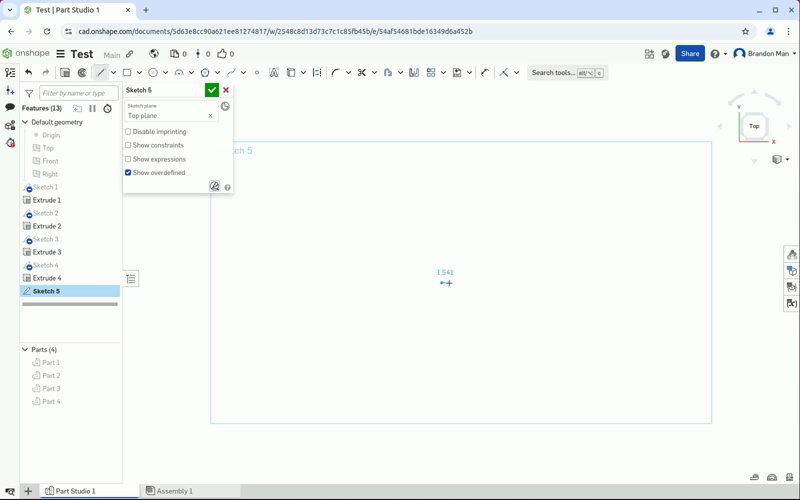
mouse_move(479, 282)
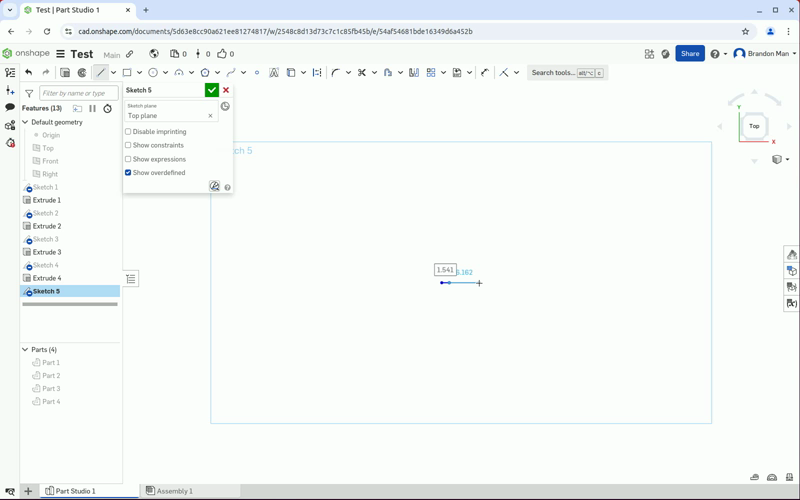
mouse_move(449, 271)
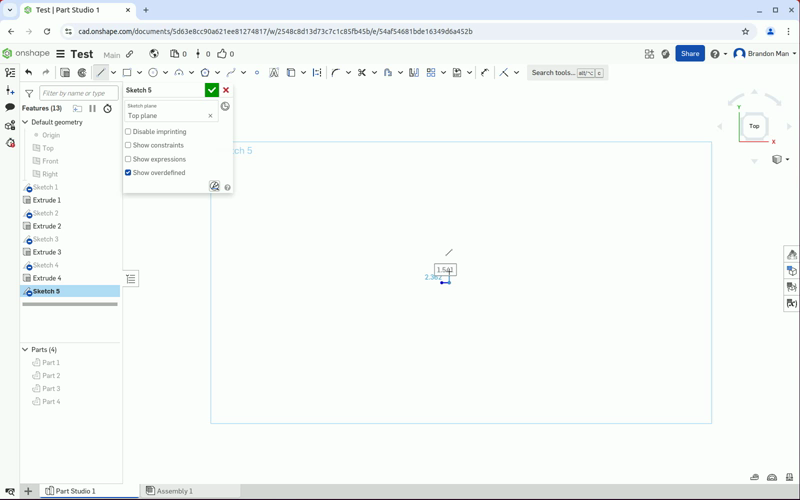
click(449, 271)
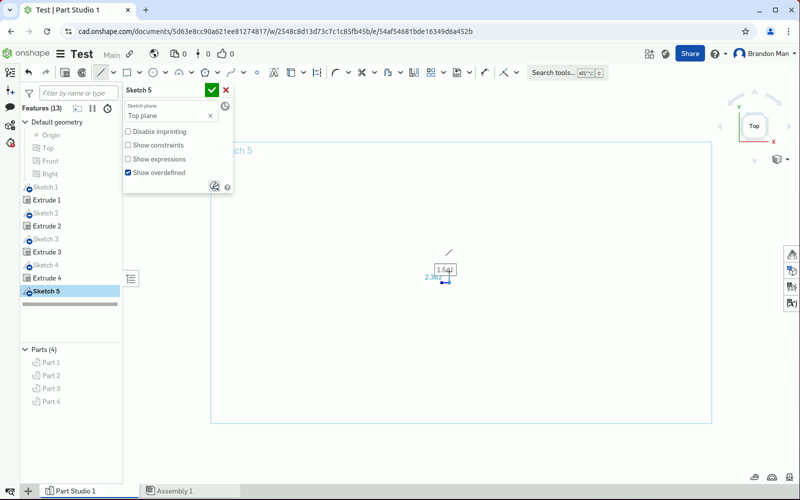
key_up(shift)
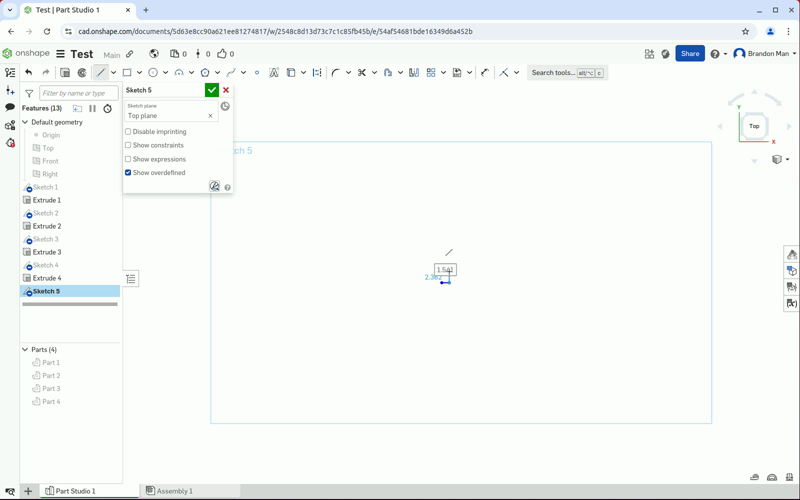
key_down(shift)
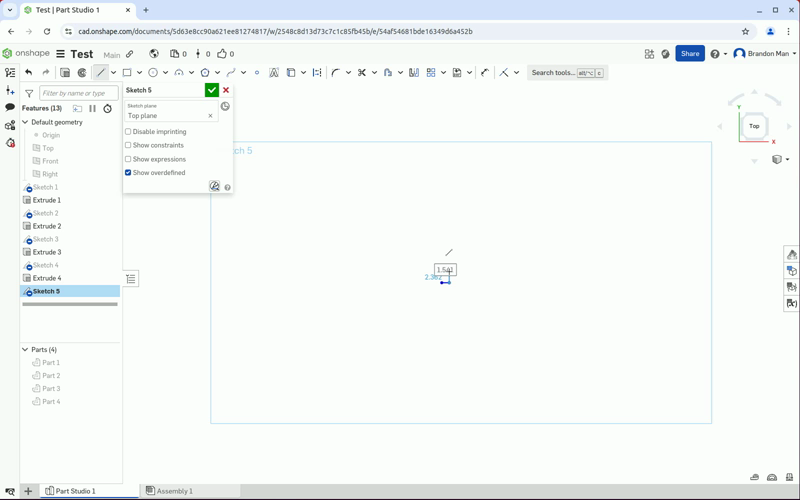
mouse_move(479, 271)
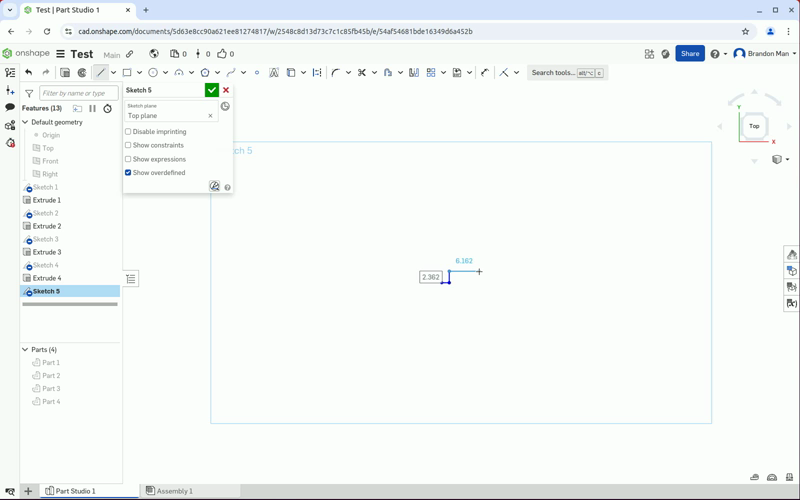
mouse_move(441, 271)
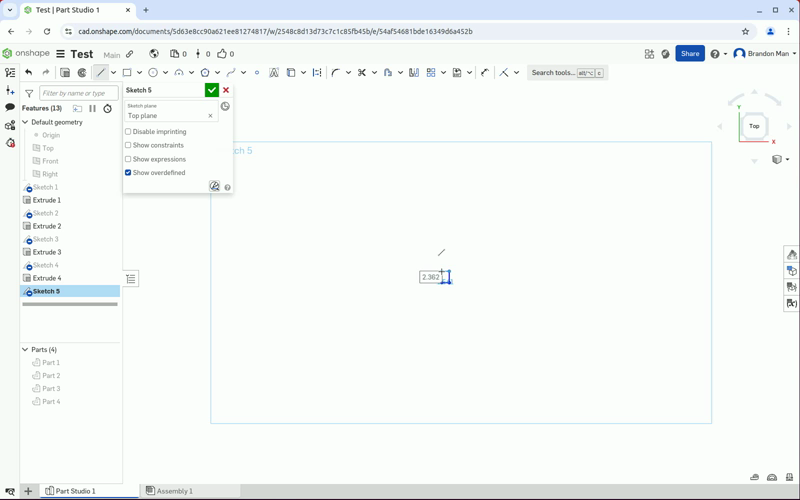
click(441, 271)
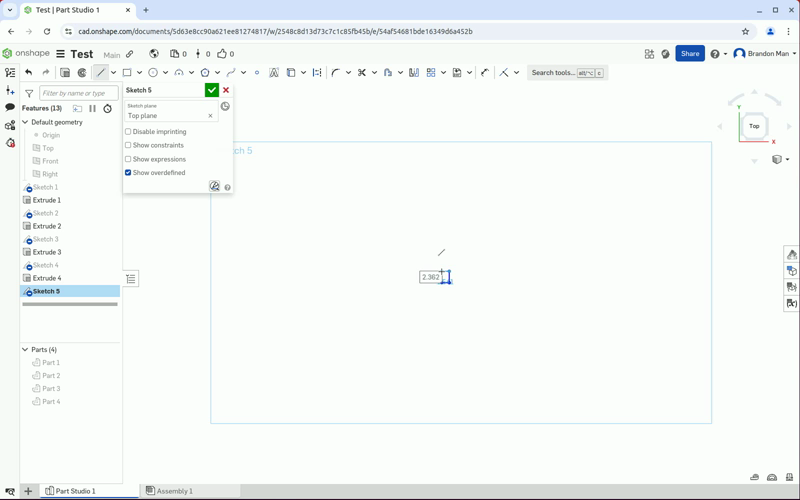
key_up(shift)
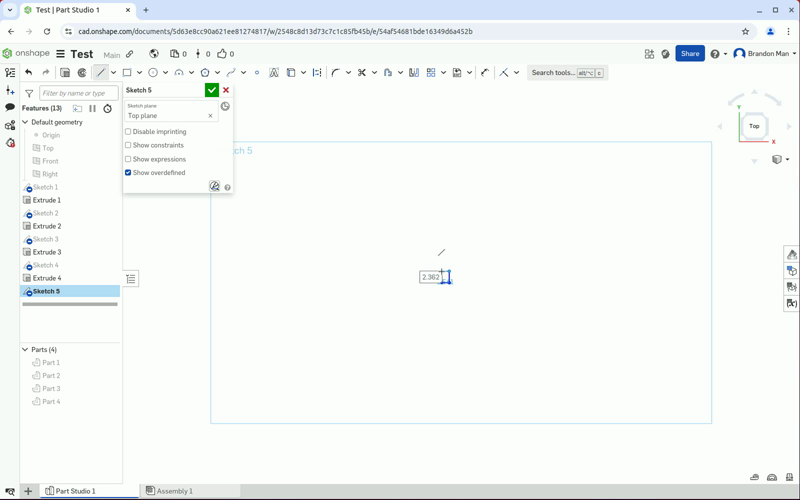
mouse_move(471, 271)
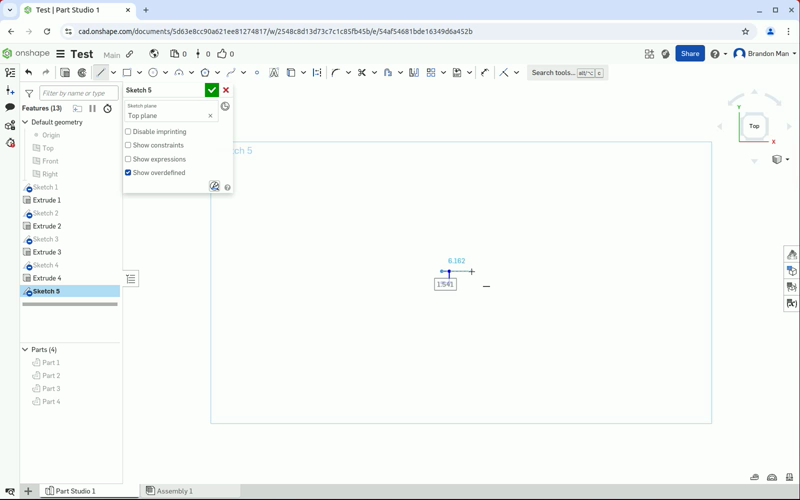
key_down(shift)
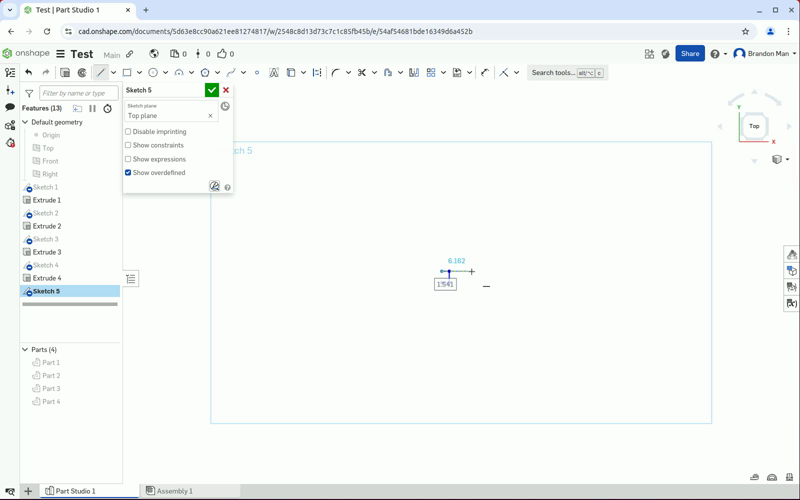
mouse_move(441, 282)
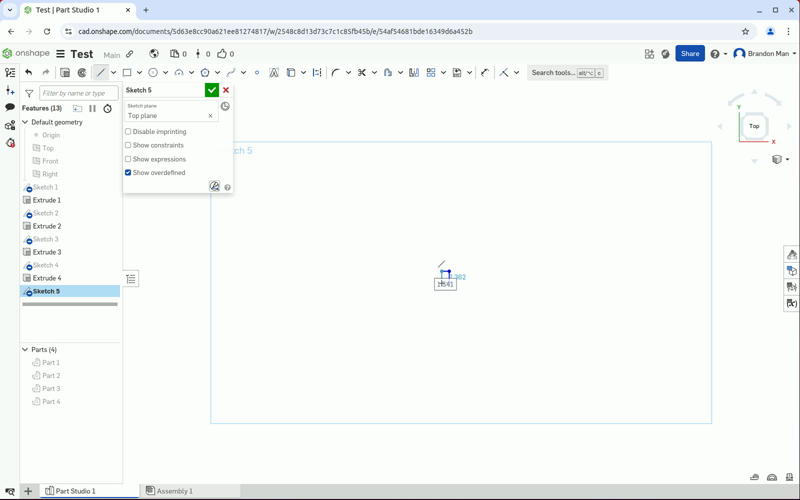
key_up(shift)
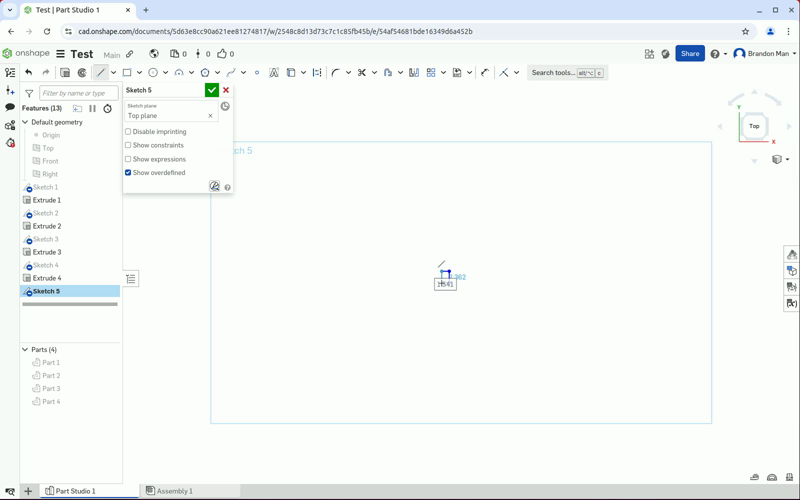
click(441, 282)
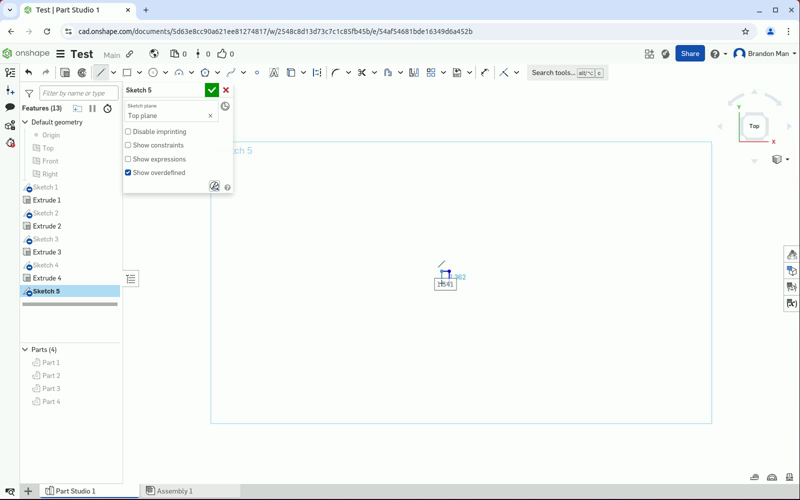
key(esc)
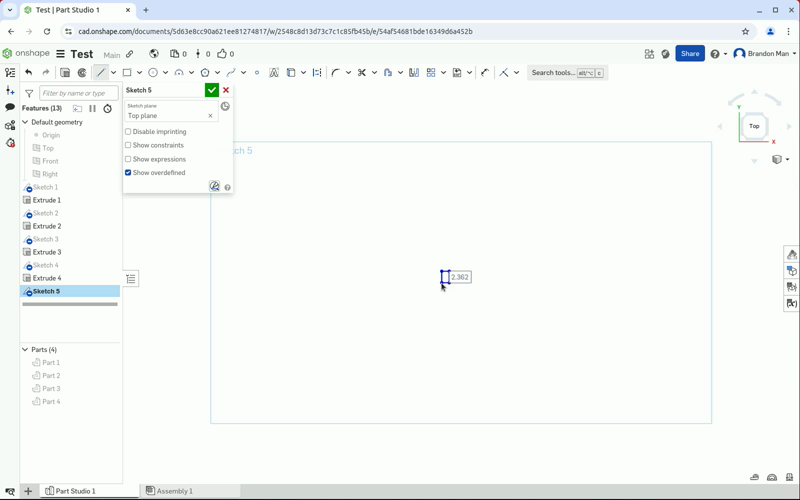
mouse_move(447, 277)
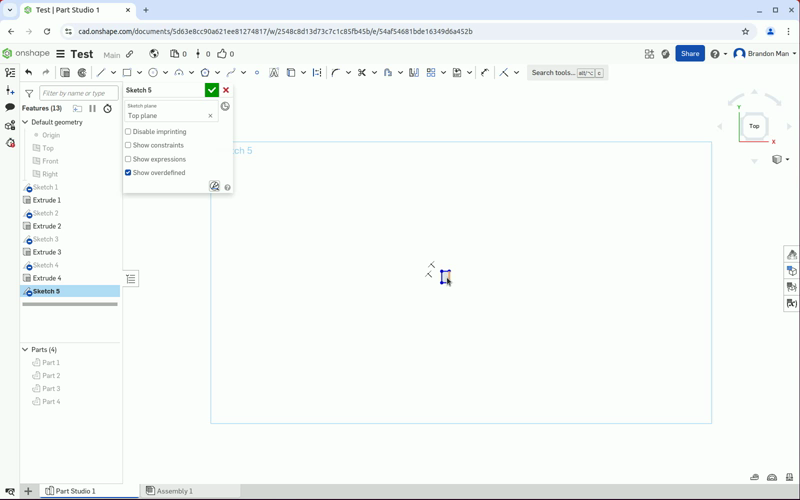
scroll(6)
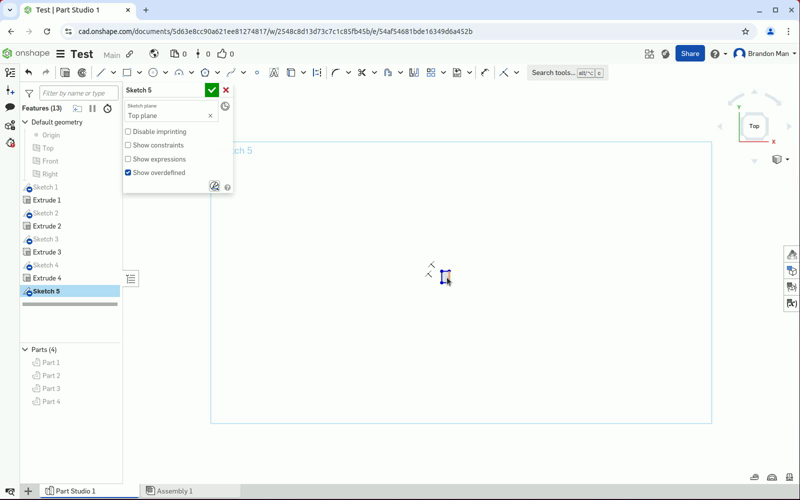
scroll(6)
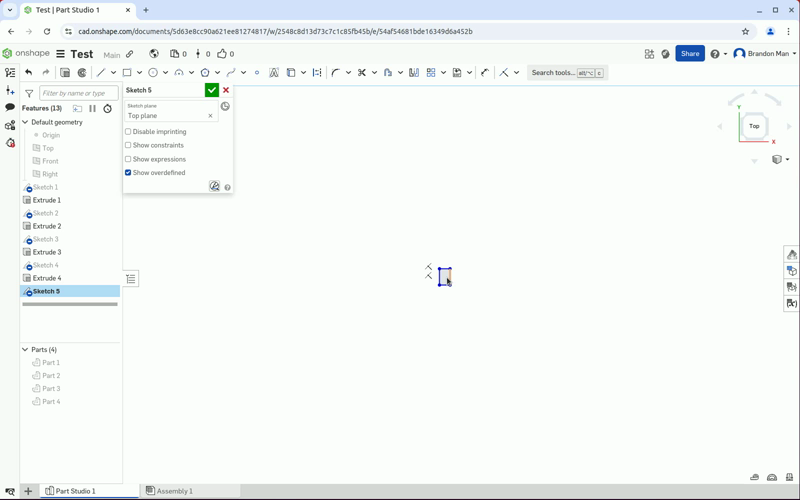
scroll(6)
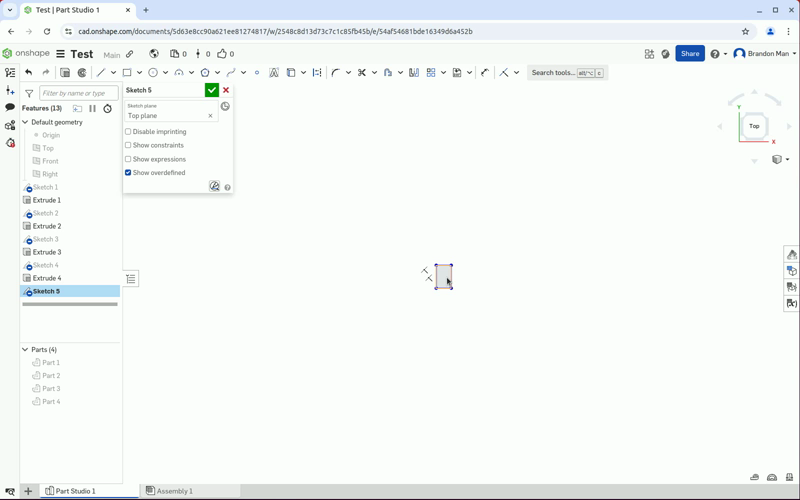
scroll(6)
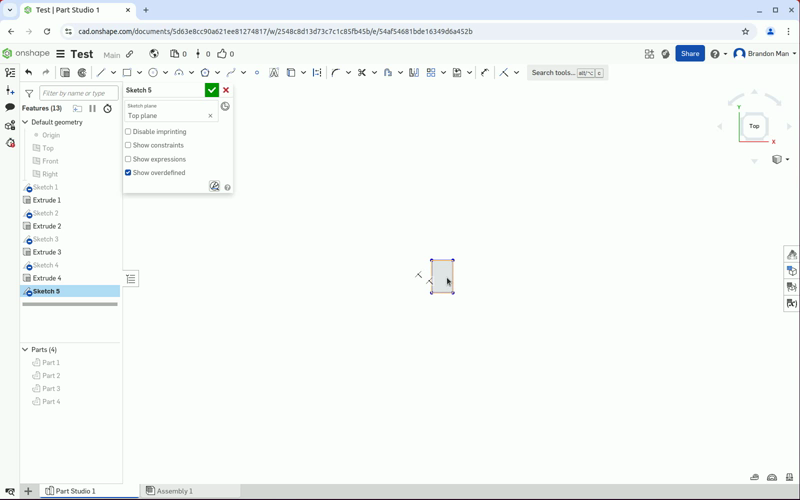
scroll(6)
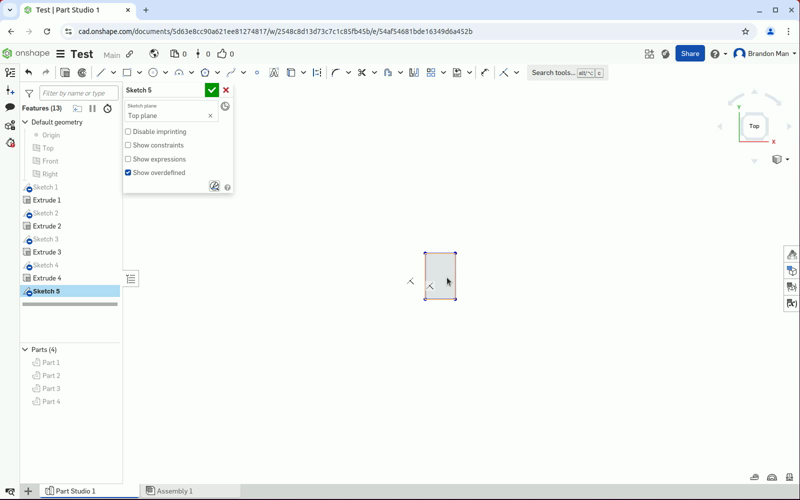
scroll(6)
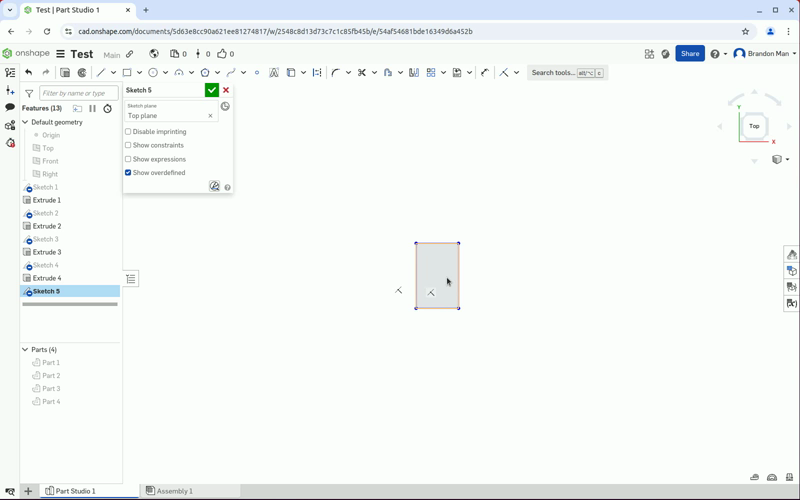
scroll(6)
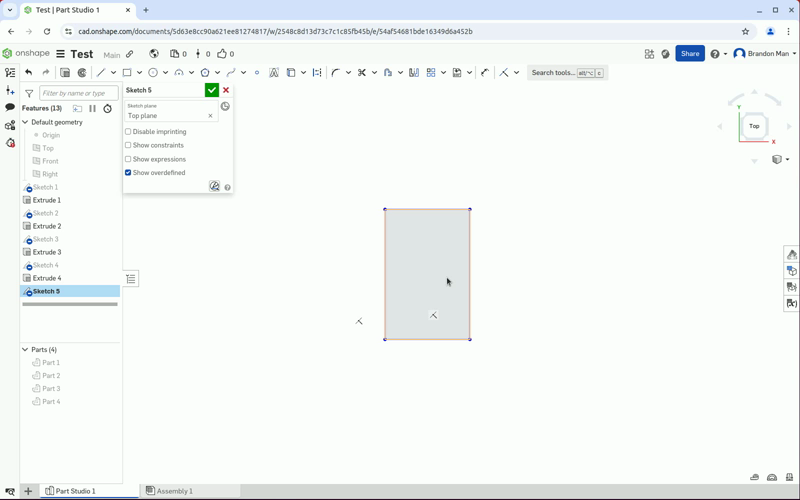
click(447, 277)
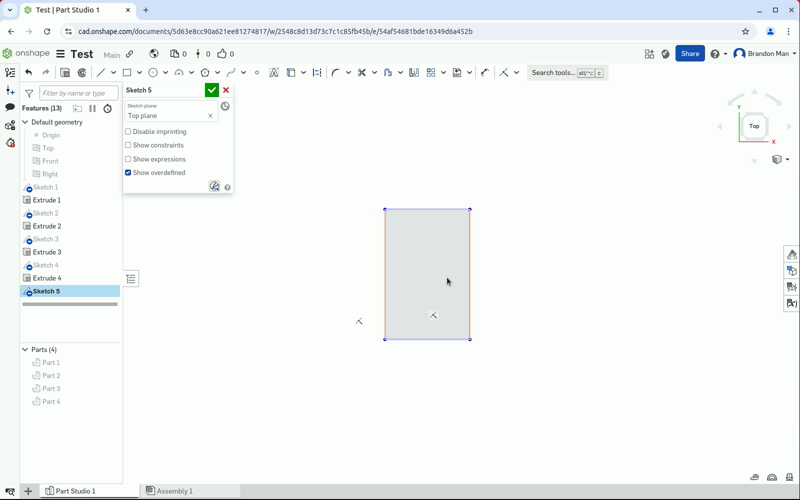
scroll(-6)
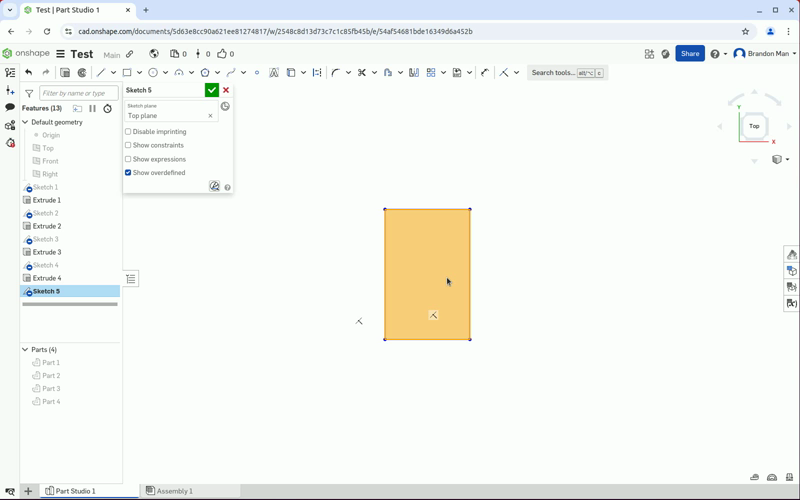
scroll(-6)
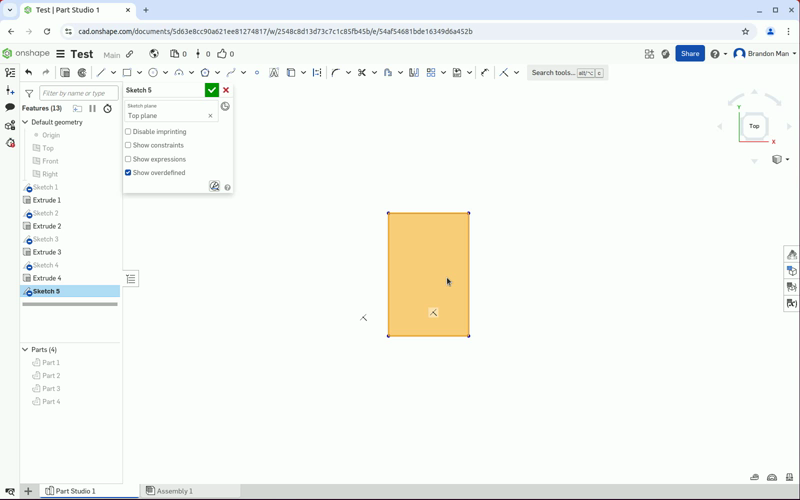
scroll(-6)
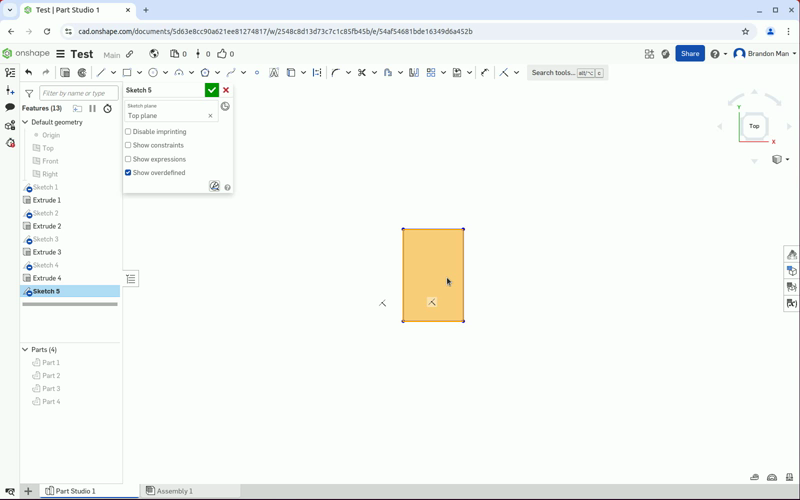
scroll(-6)
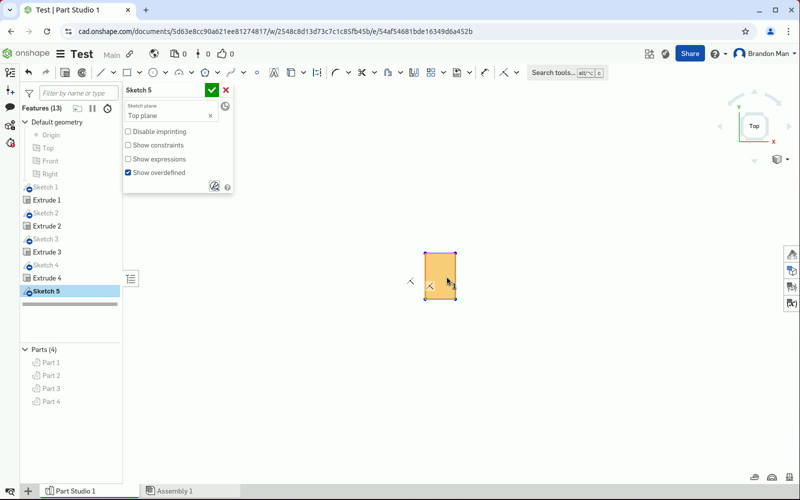
scroll(-6)
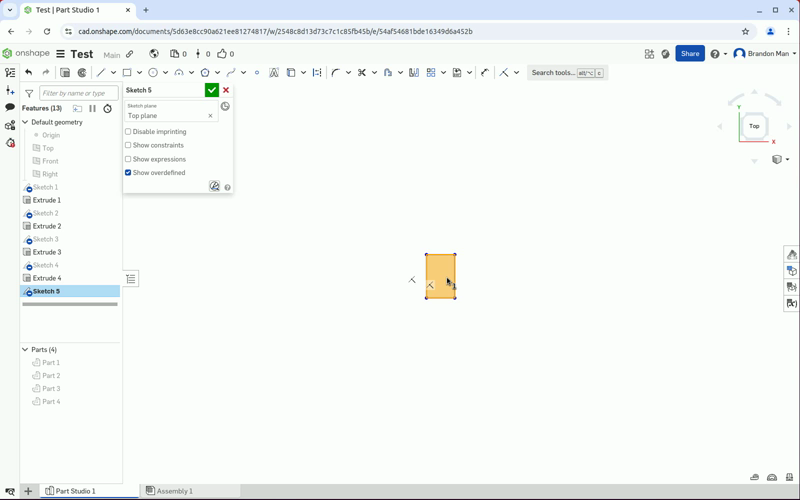
scroll(-6)
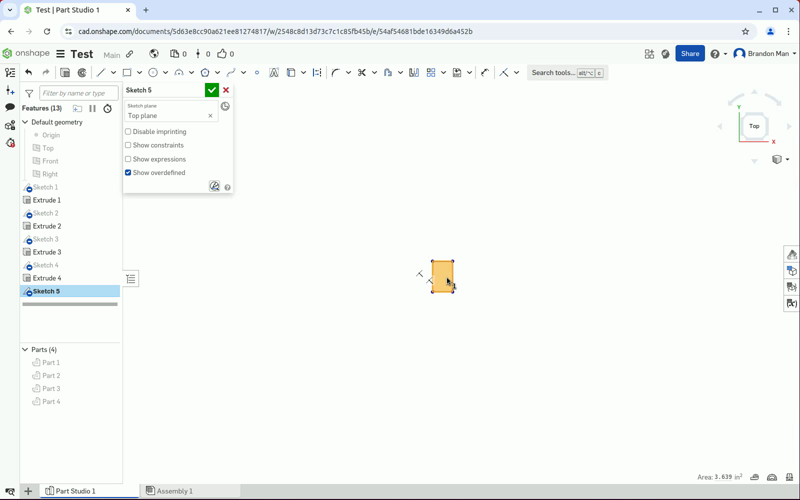
scroll(-6)
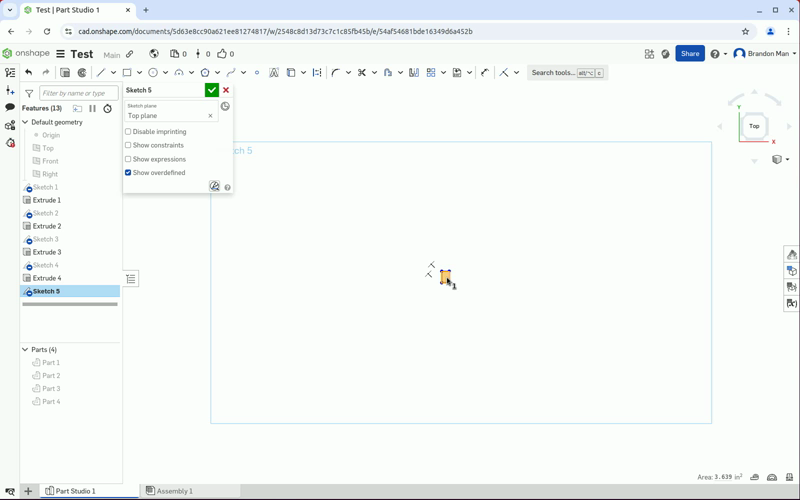
mouse_move(73, 352)
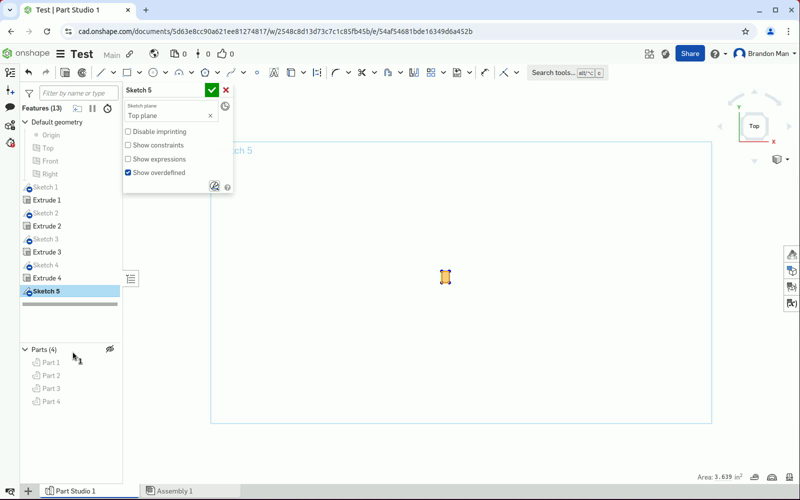
key(shift+y)
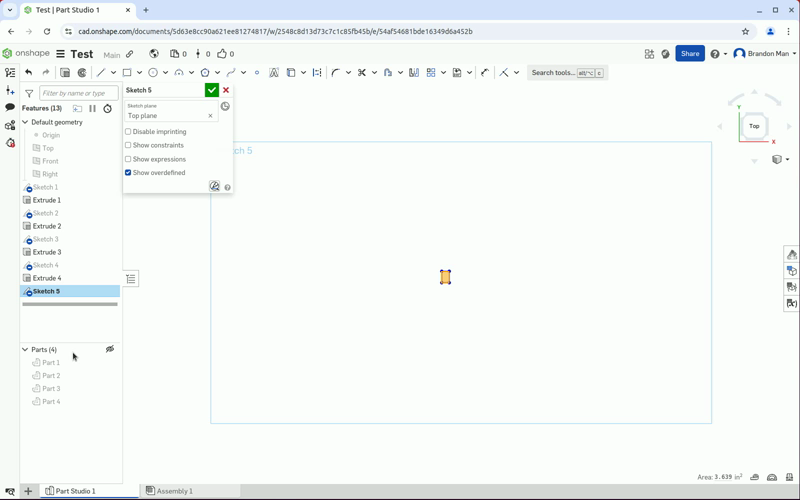
key(shift+e)
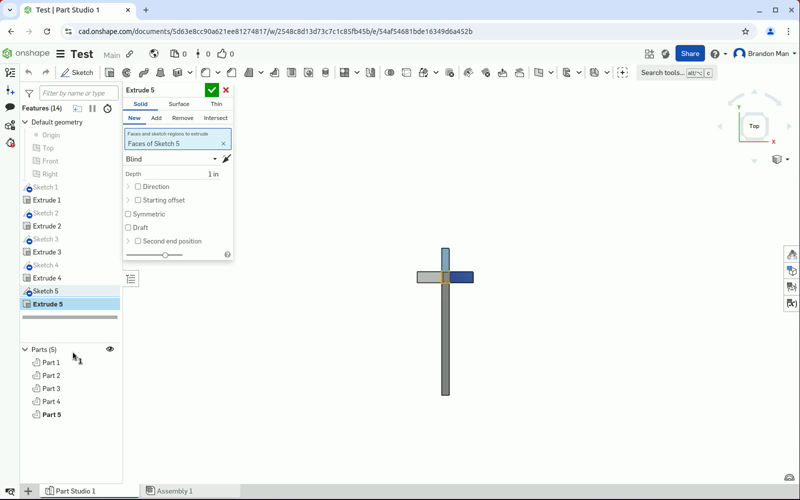
mouse_move(143, 106)
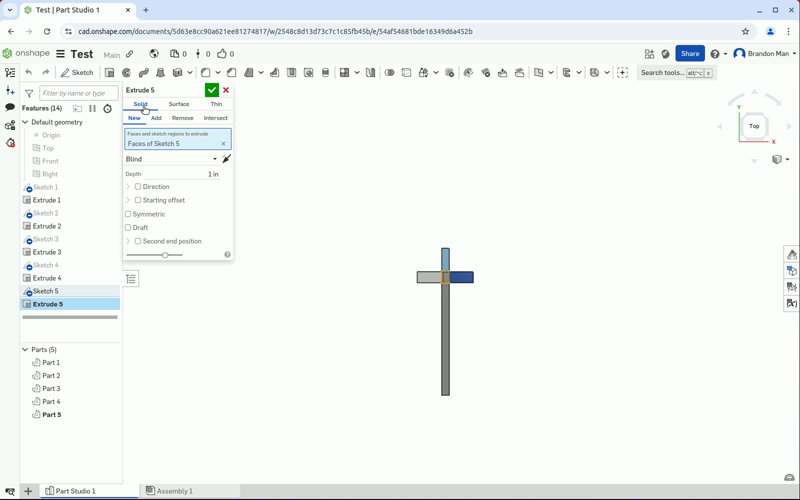
click(143, 106)
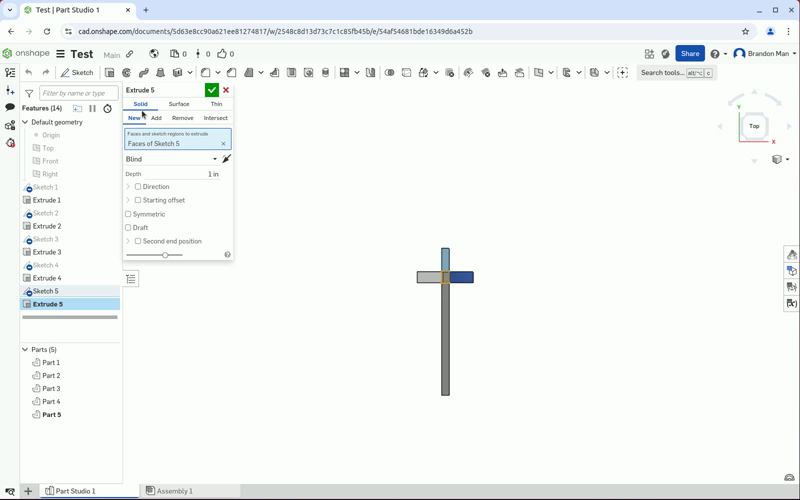
mouse_move(137, 120)
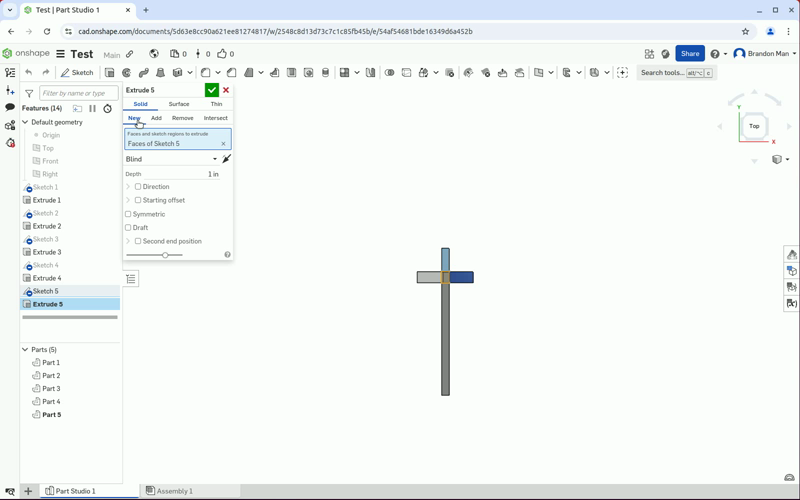
click(137, 120)
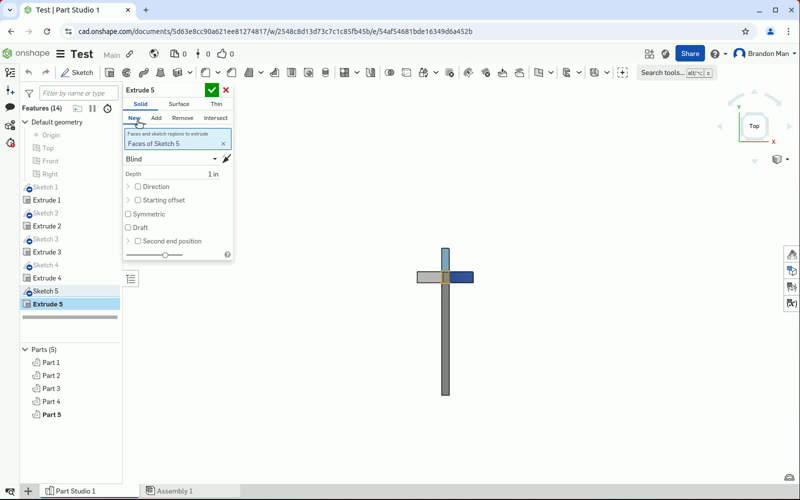
key(tab, 4)
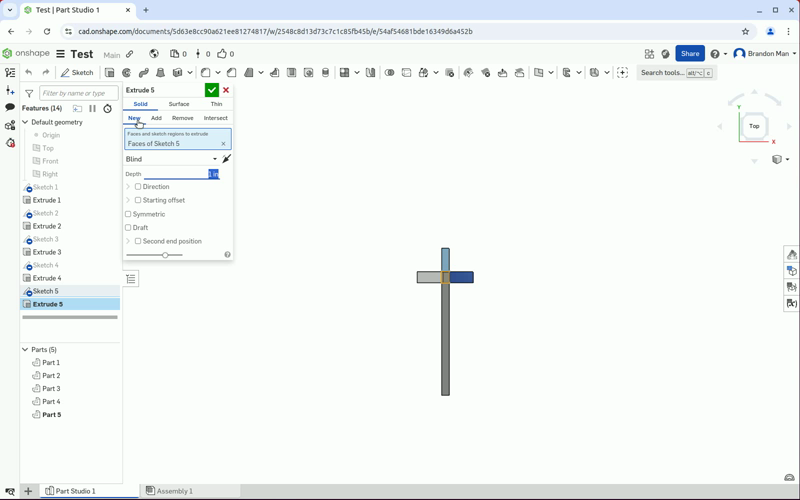
text(3.611)
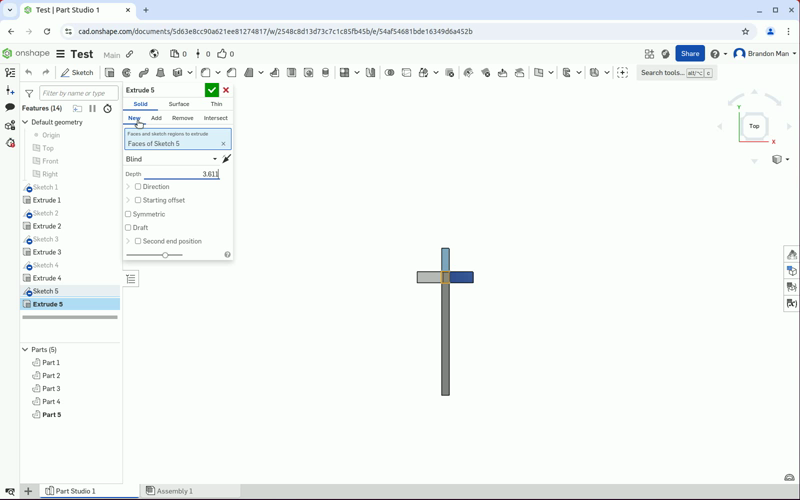
key(enter)
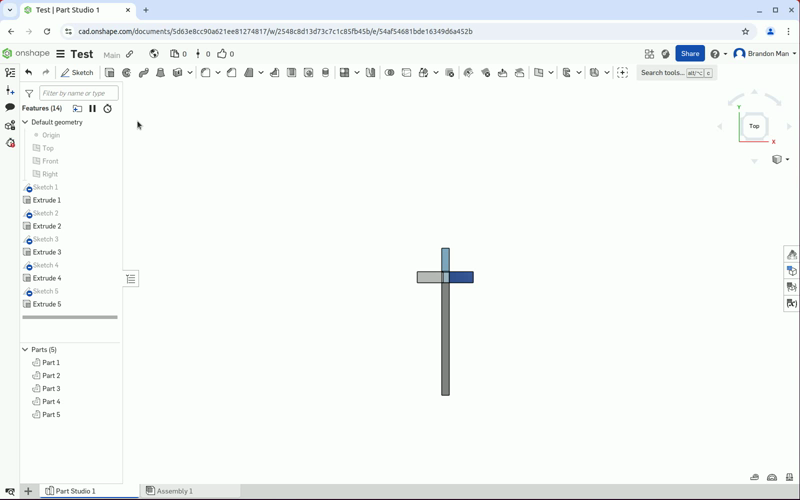
key(shift+h)
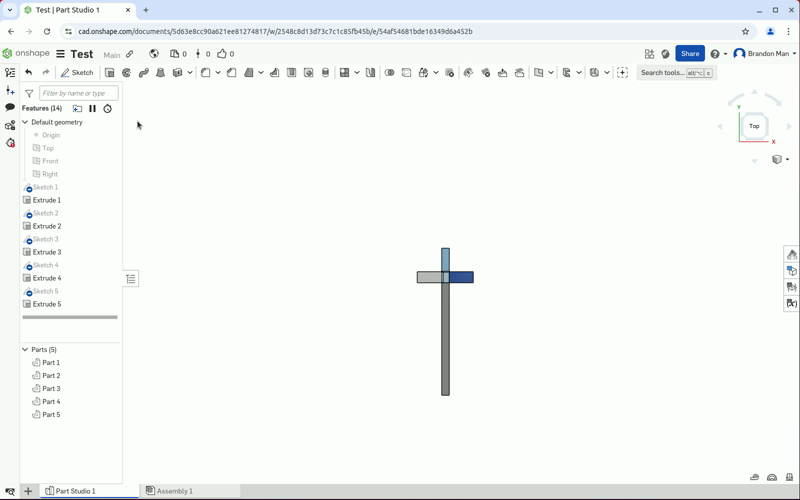
key(shift+h)
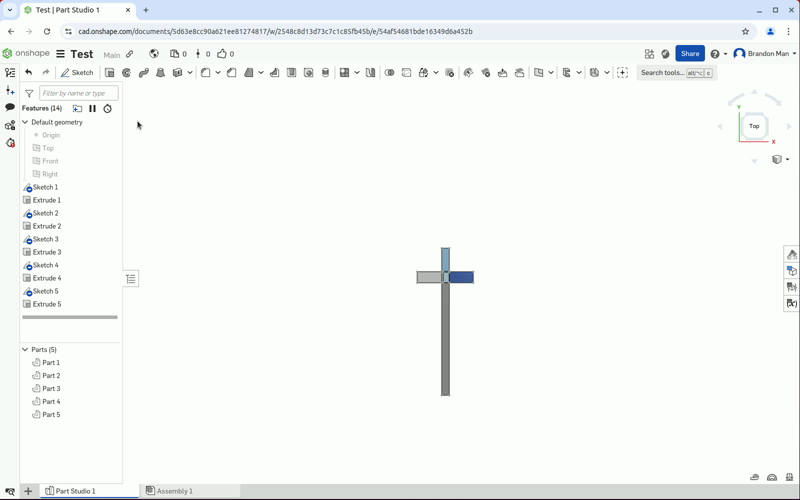
key(shift+7)
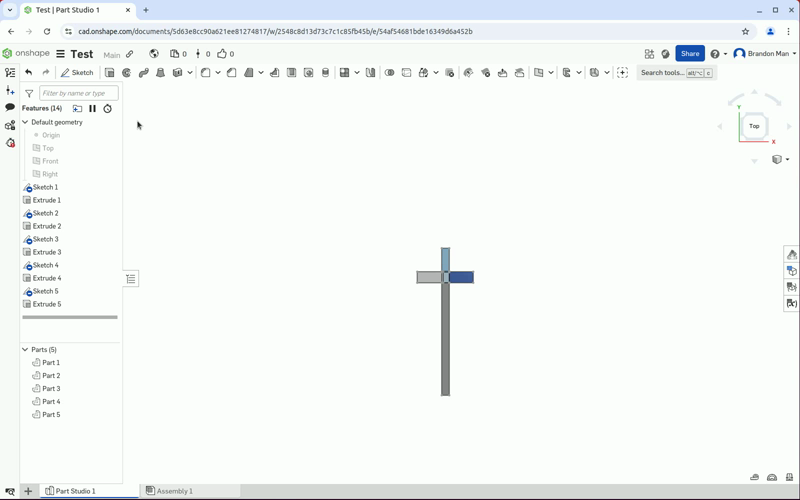
key(up, 3)
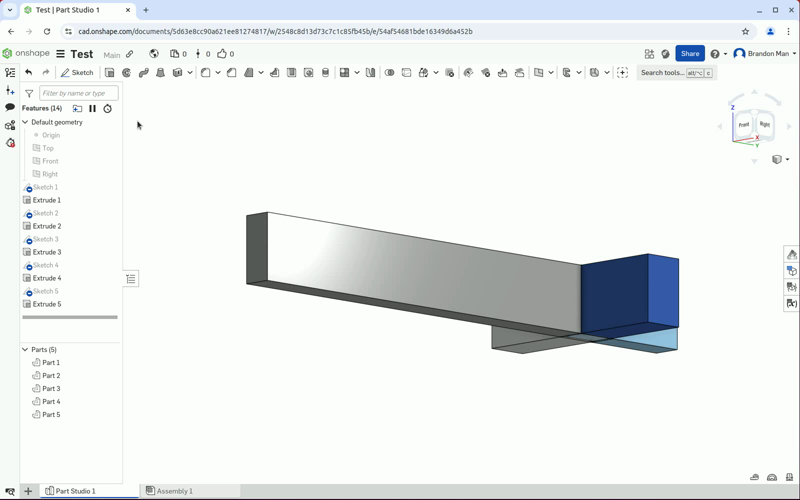
key(left, 3)
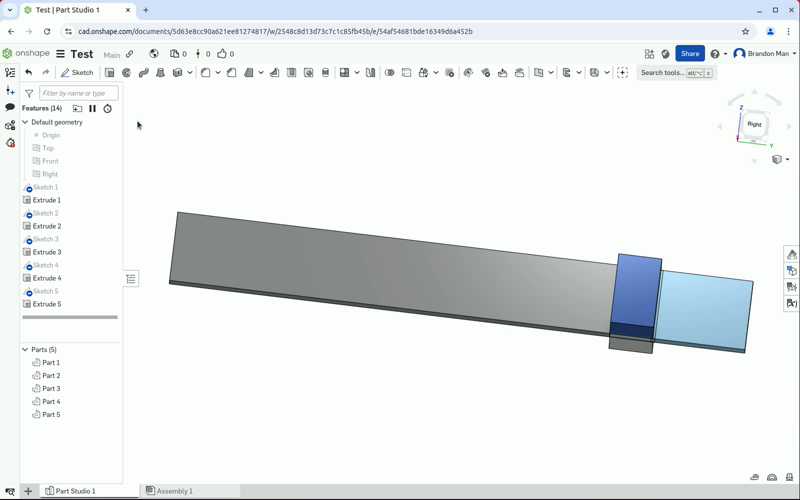
key(right, 3)
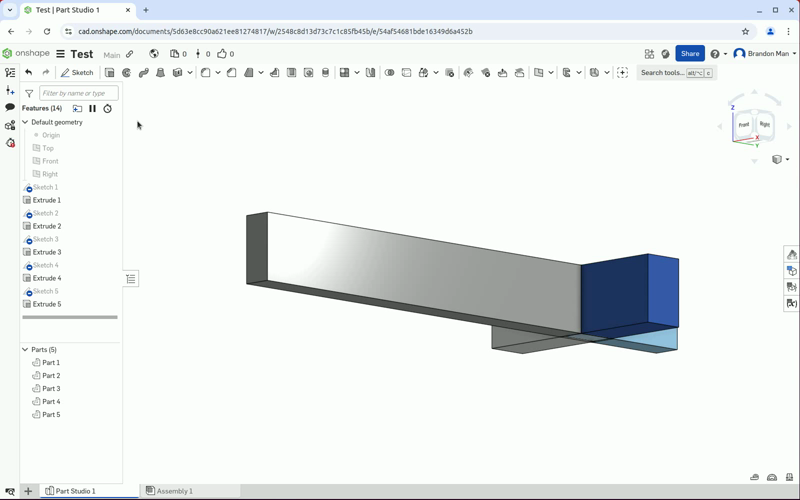
key(down, 3)
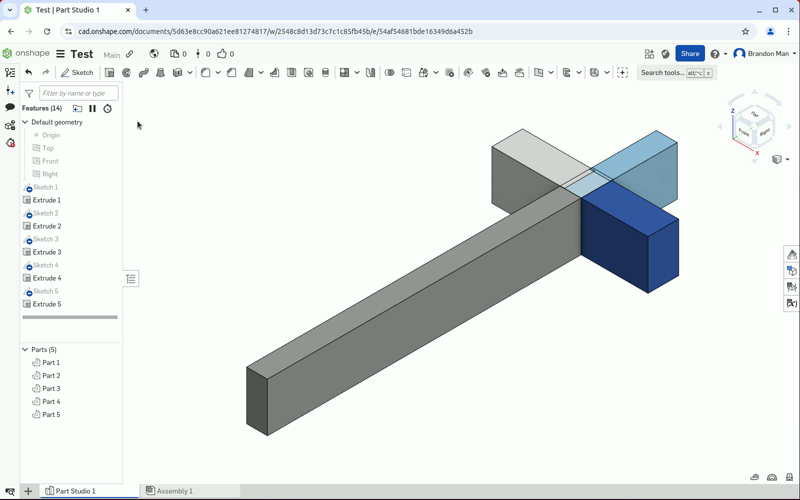
mouse_move(73, 189)
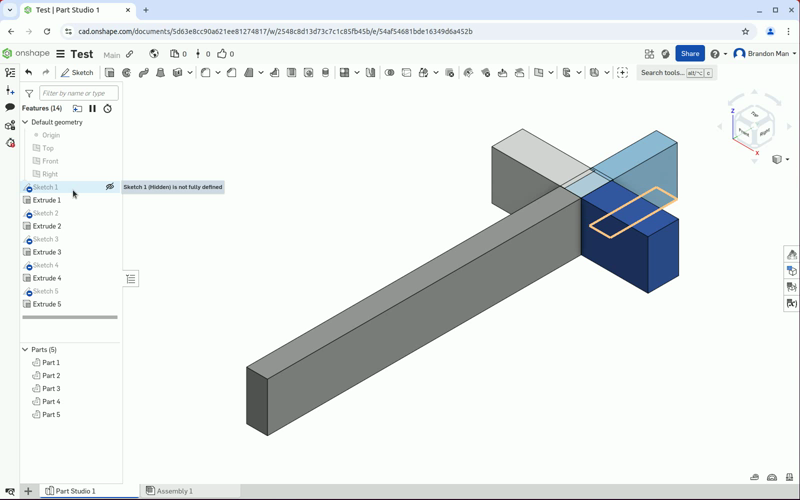
click(73, 189)